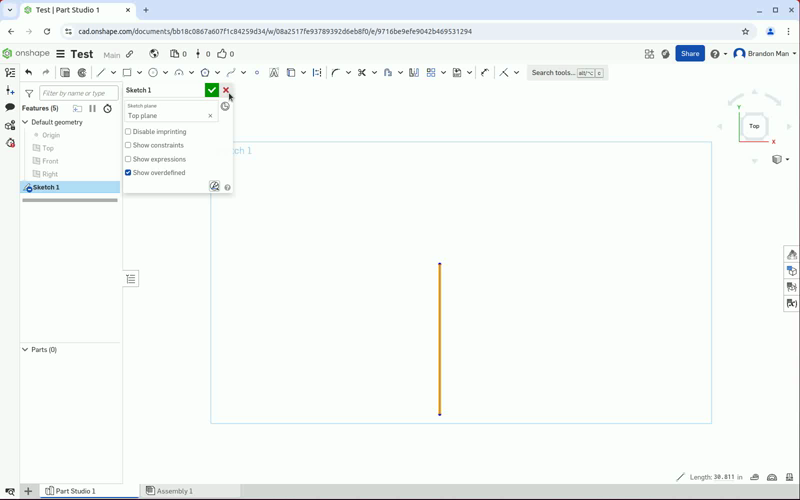
key(shift+h)
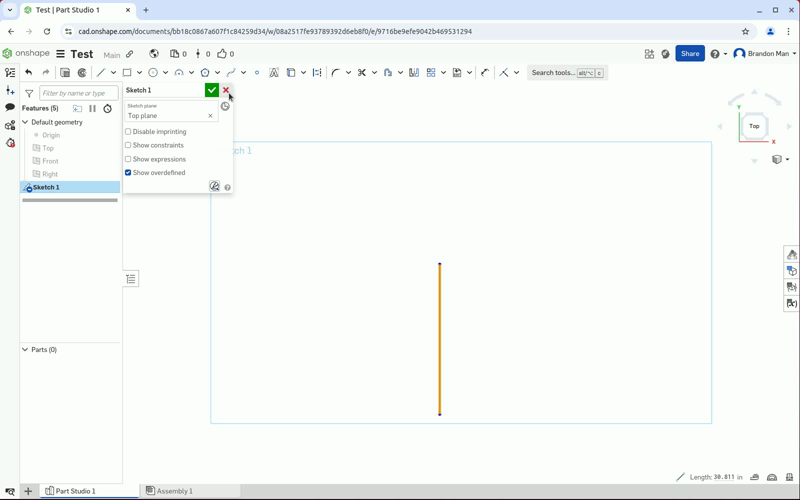
key(shift+s)
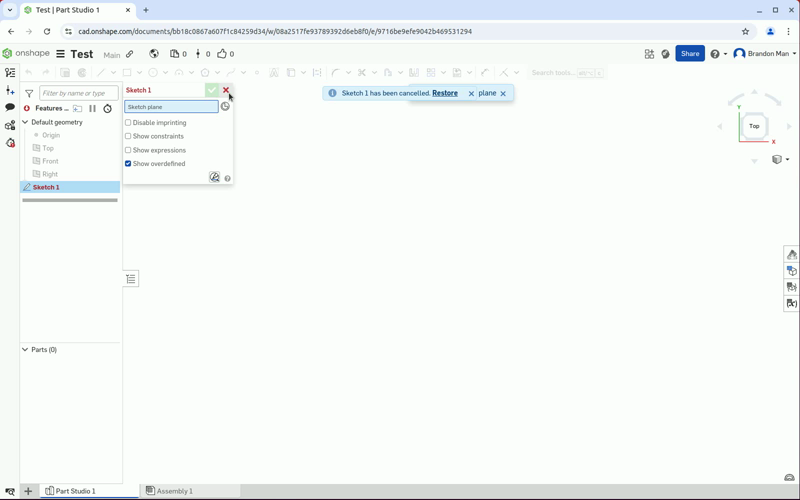
mouse_move(73, 150)
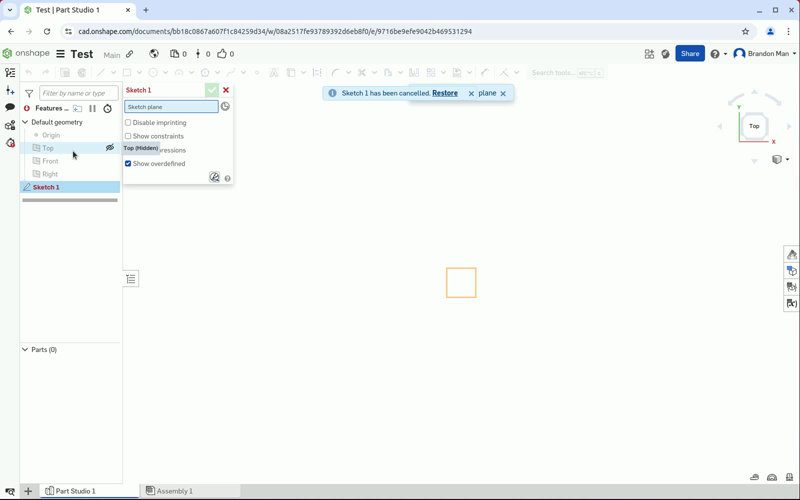
click(73, 150)
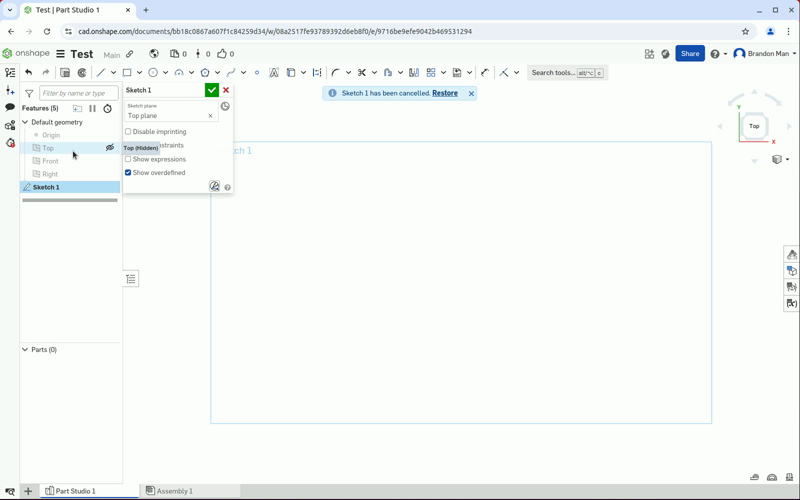
mouse_move(73, 352)
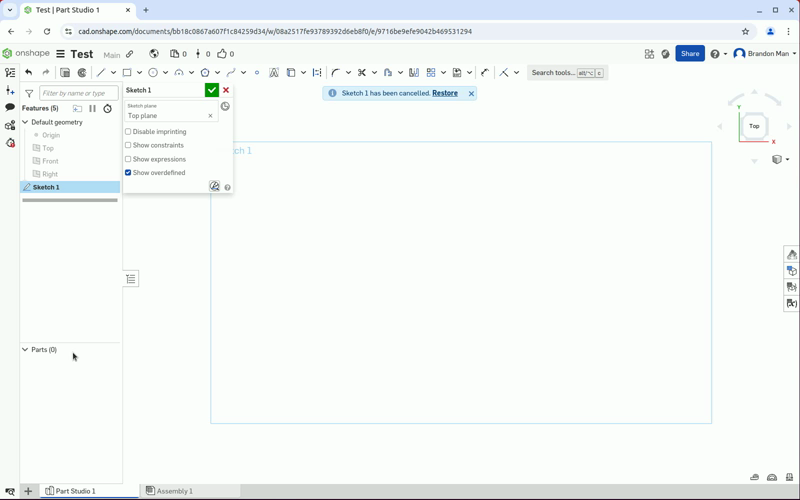
key(y)
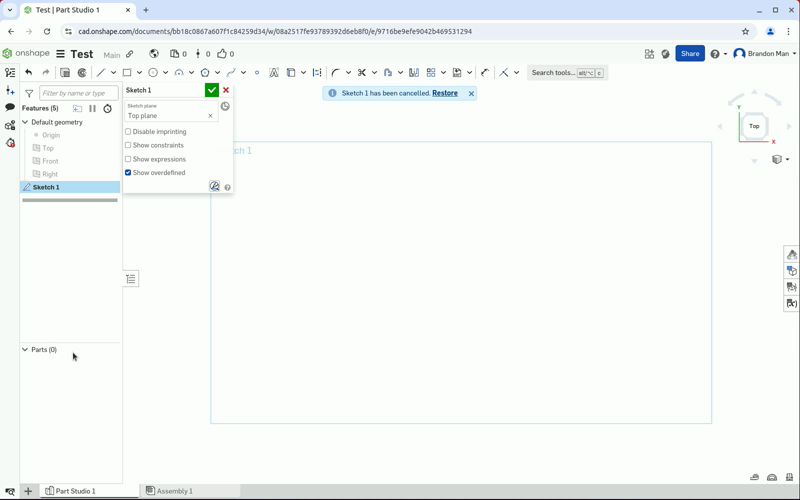
key(l)
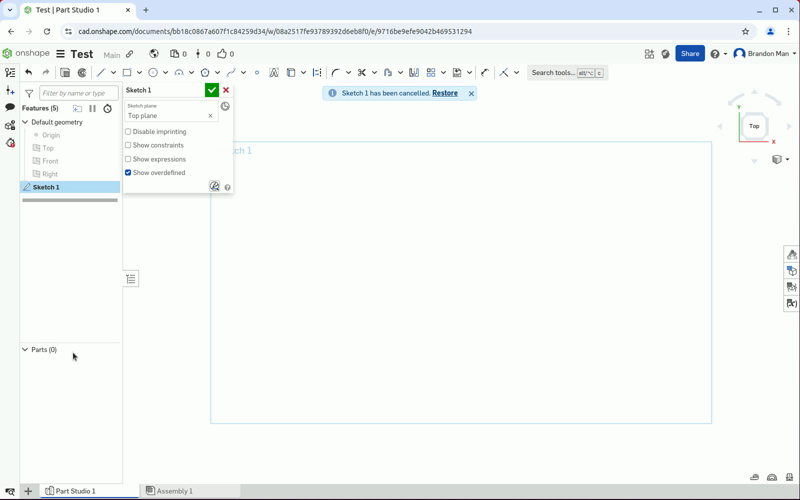
key_down(shift)
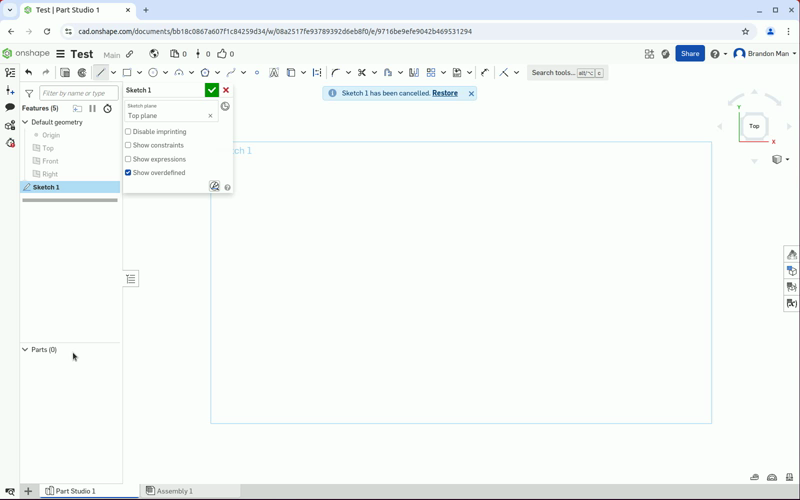
mouse_move(420, 319)
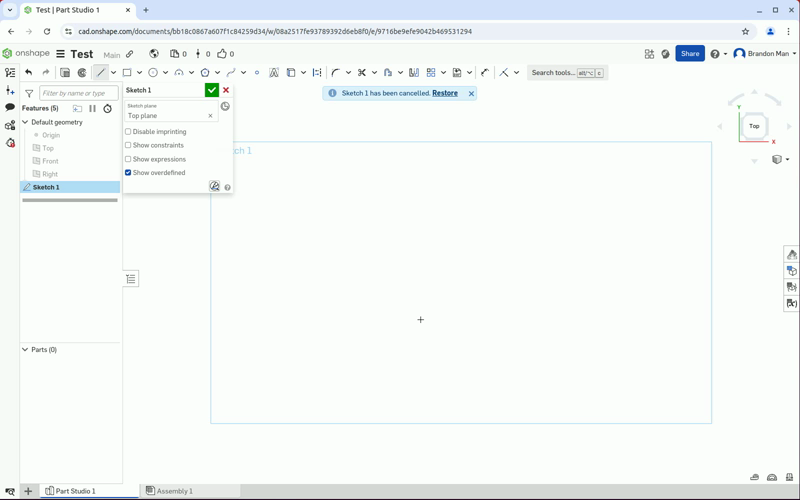
click(420, 319)
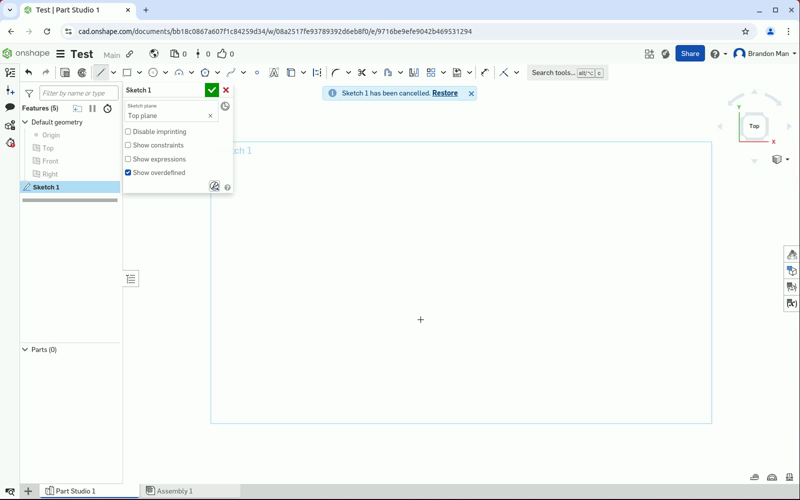
key_up(shift)
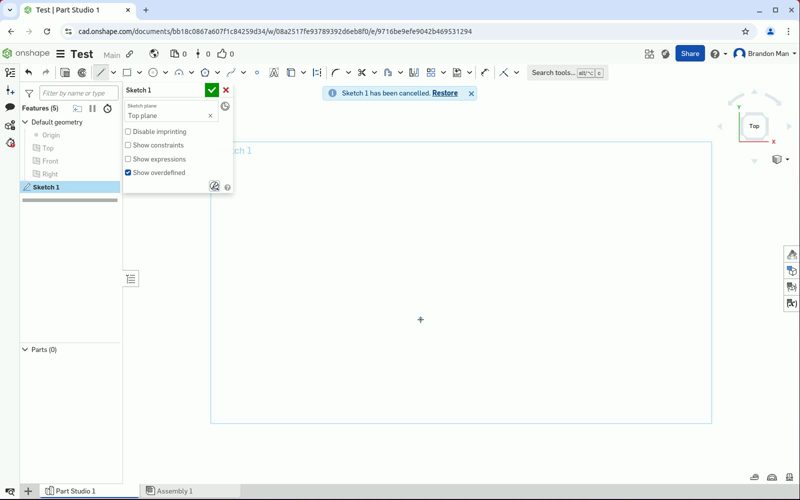
key_down(shift)
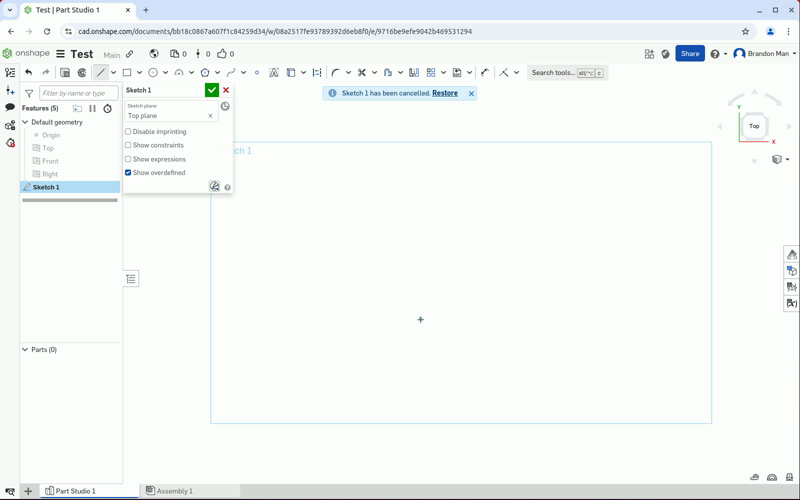
mouse_move(450, 319)
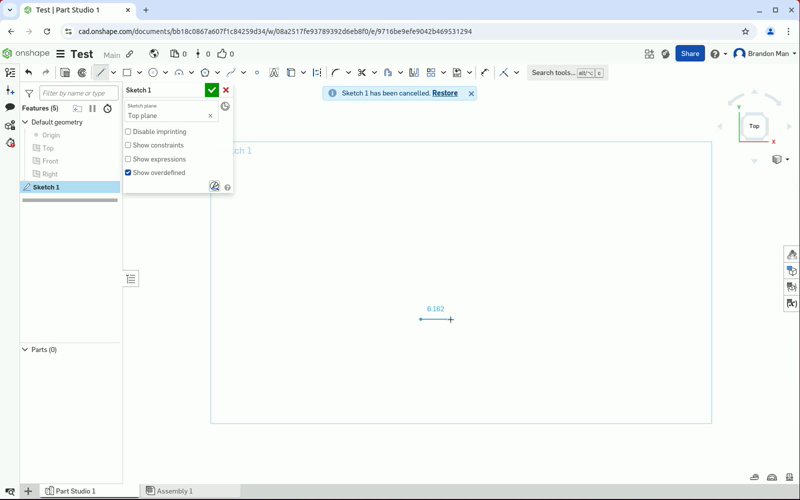
mouse_move(424, 319)
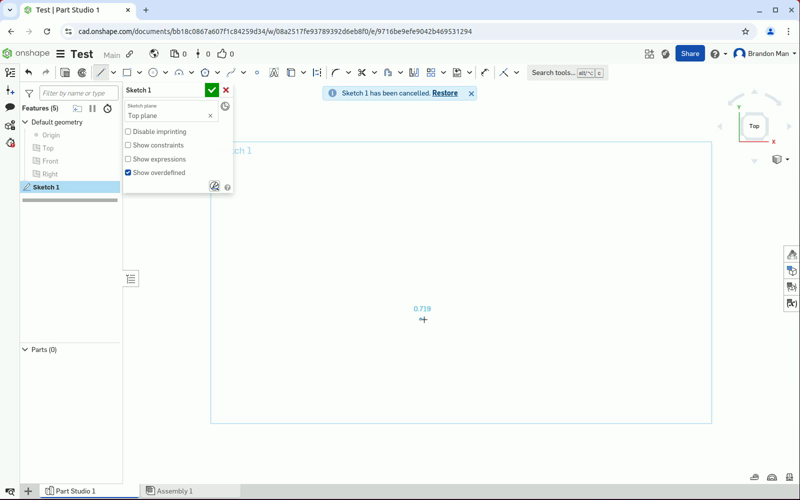
scroll(6)
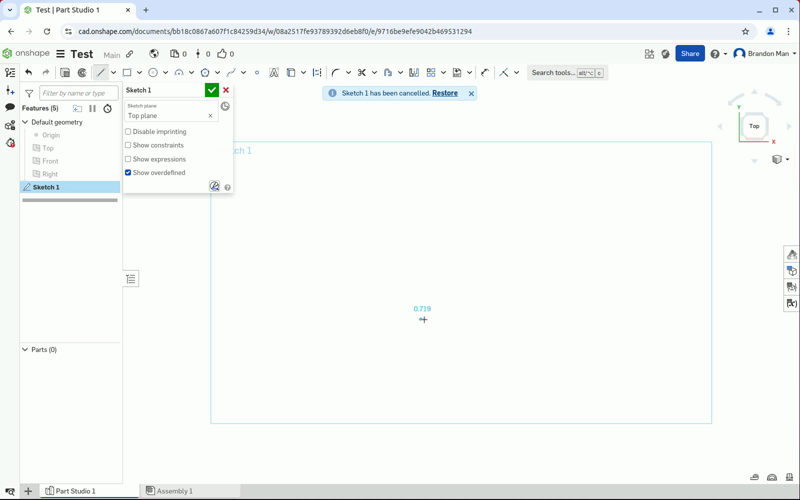
scroll(6)
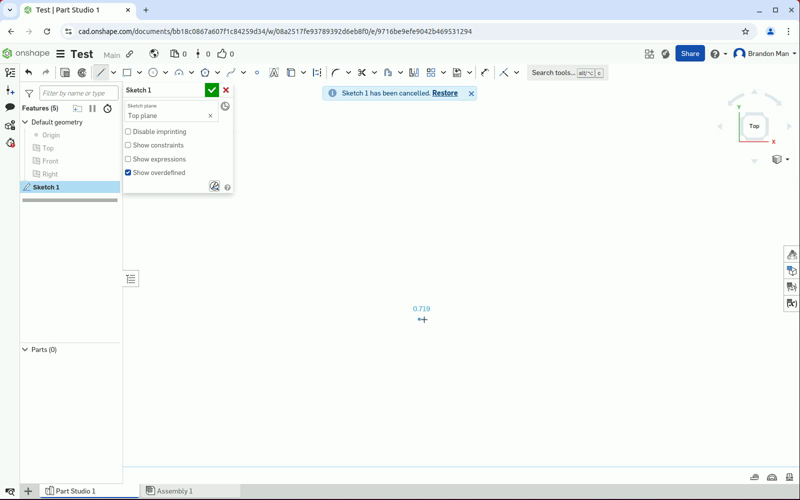
scroll(6)
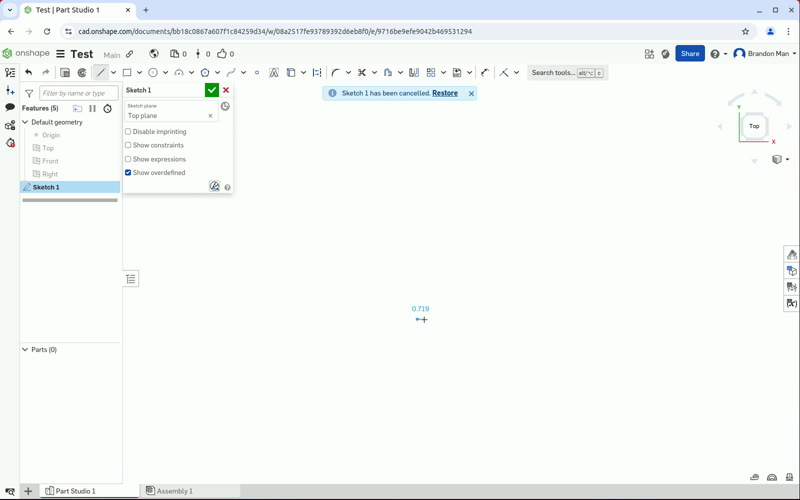
scroll(6)
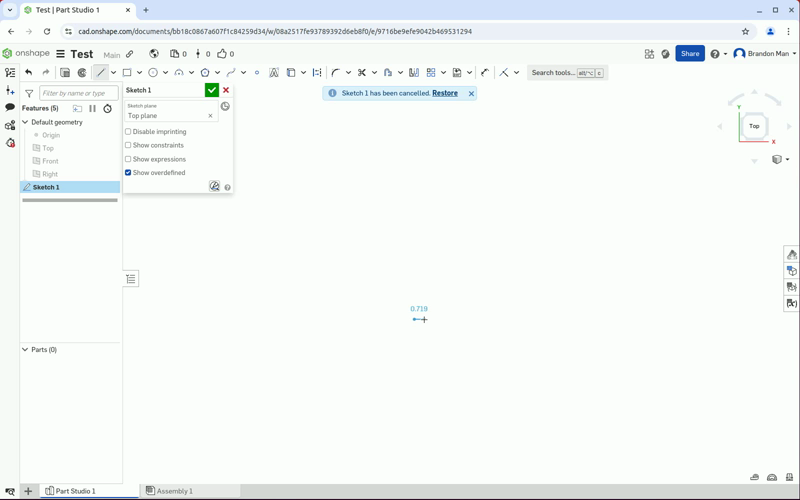
scroll(6)
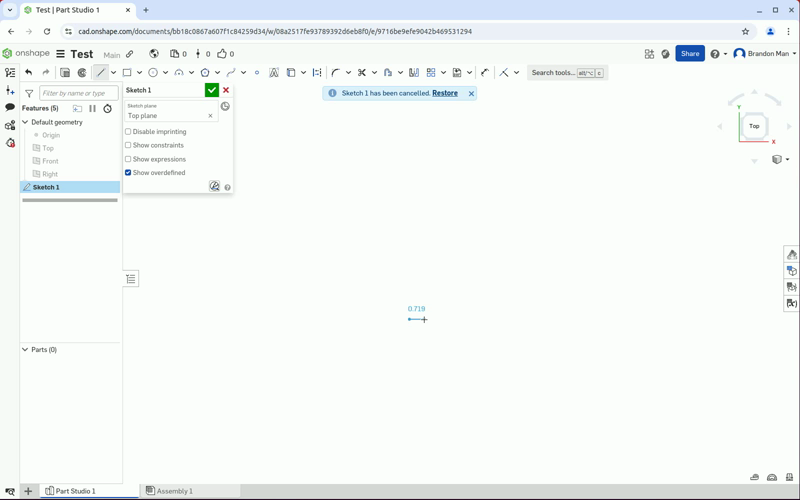
scroll(6)
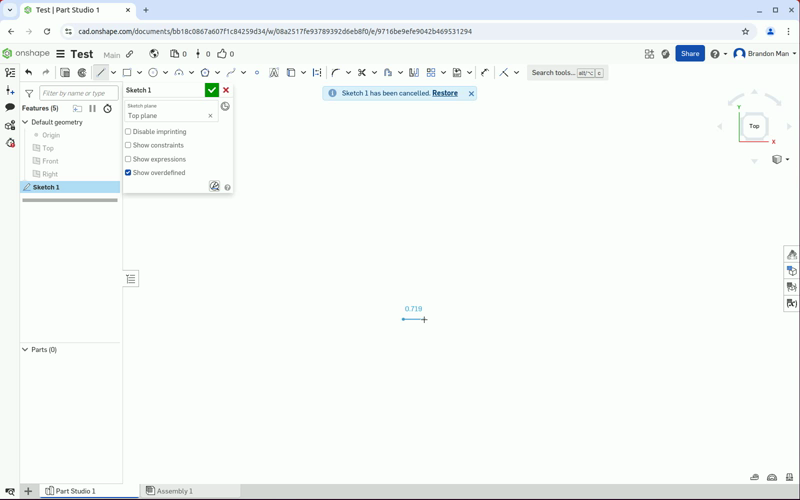
scroll(6)
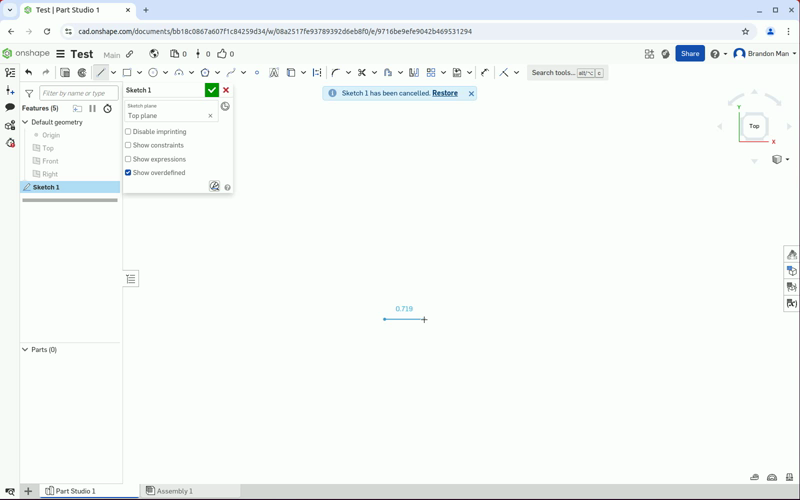
click(424, 319)
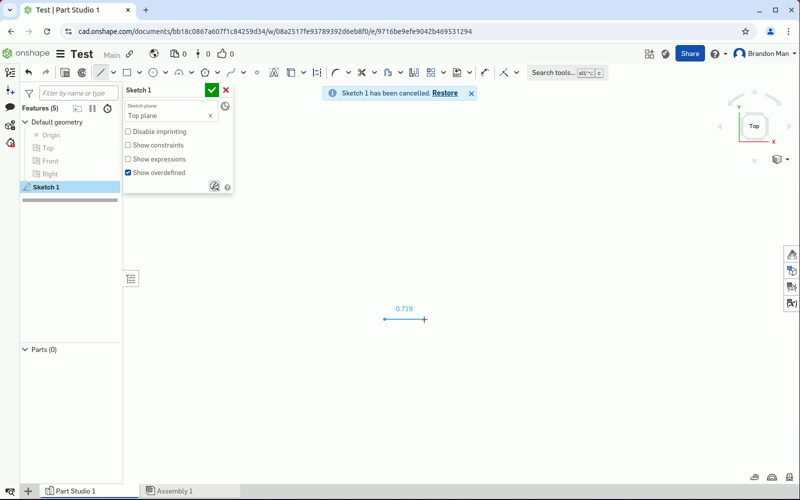
scroll(-6)
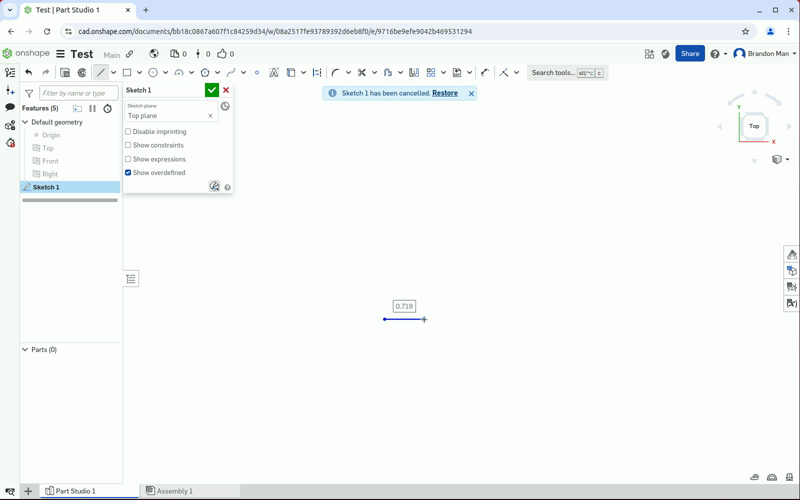
scroll(-6)
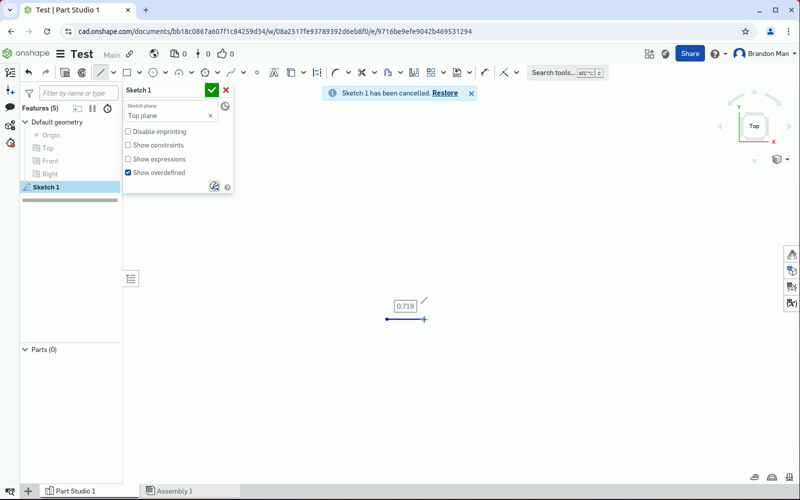
scroll(-6)
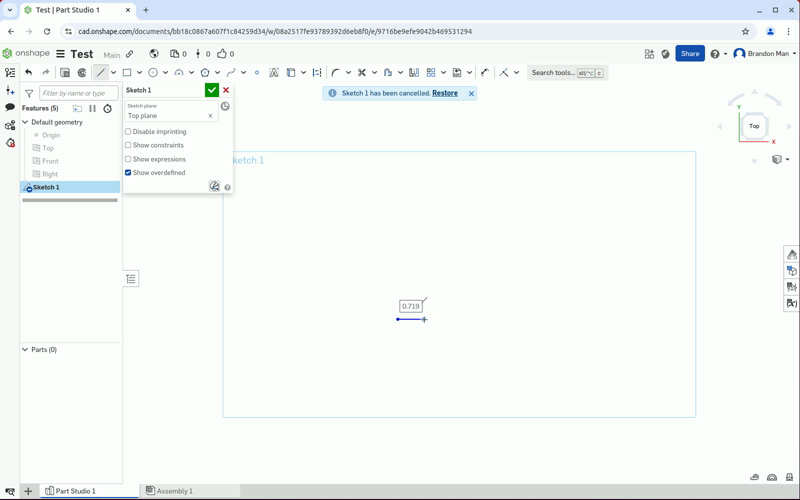
scroll(-6)
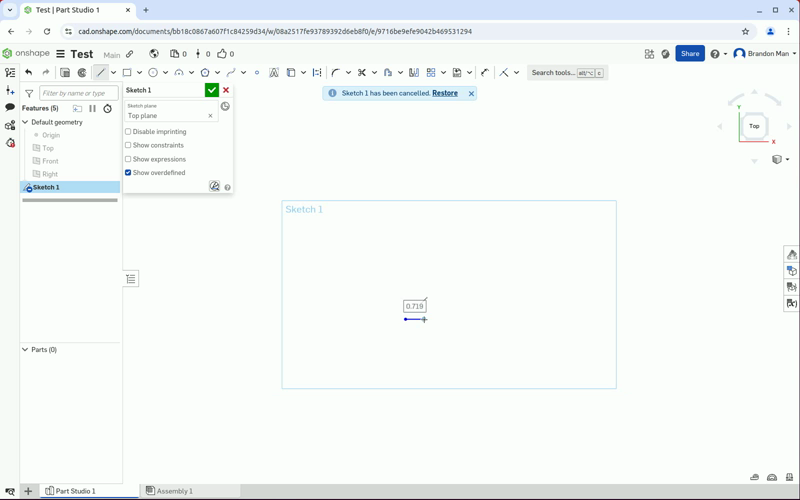
scroll(-6)
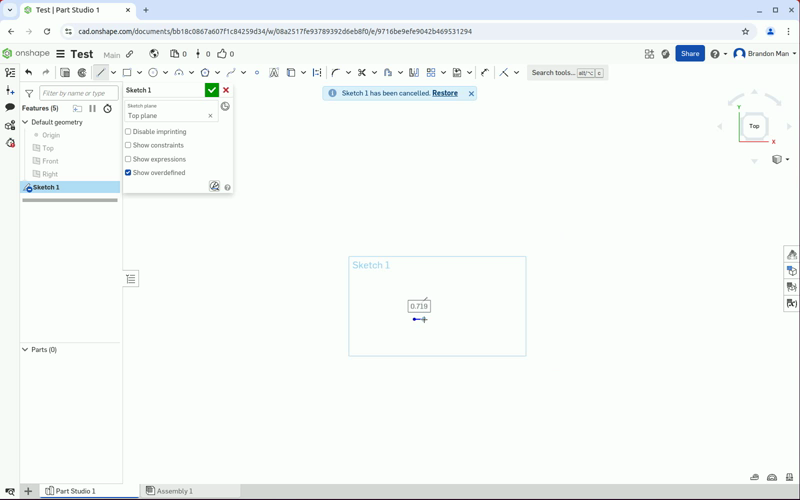
scroll(-6)
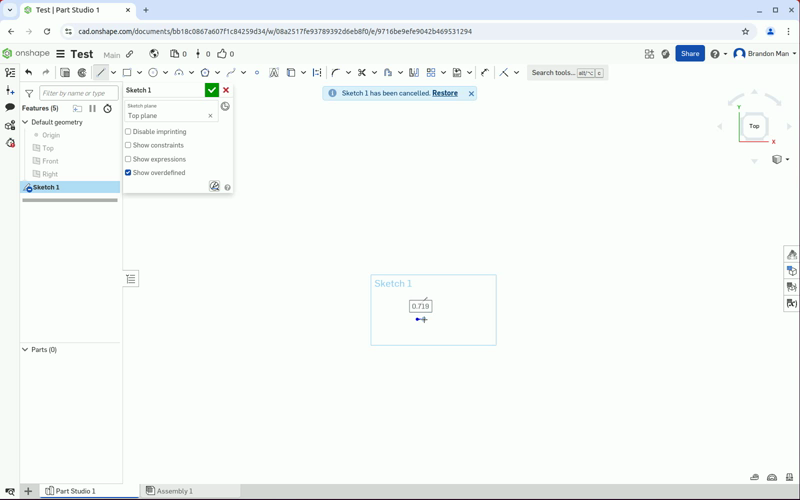
scroll(-6)
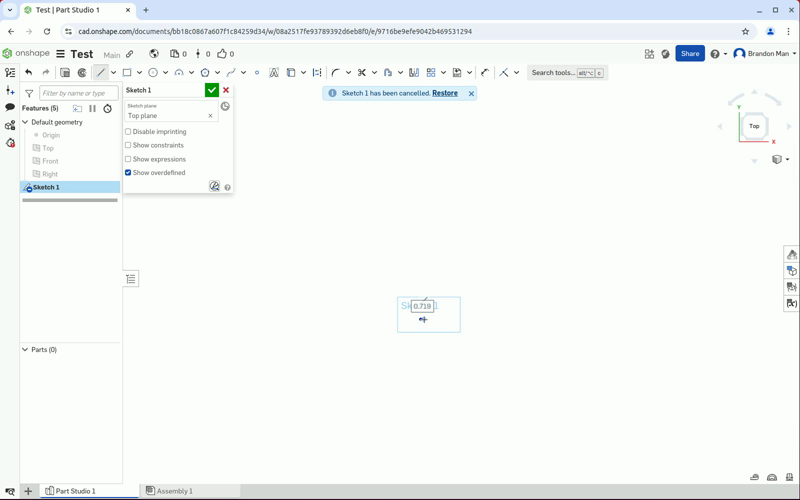
key_up(shift)
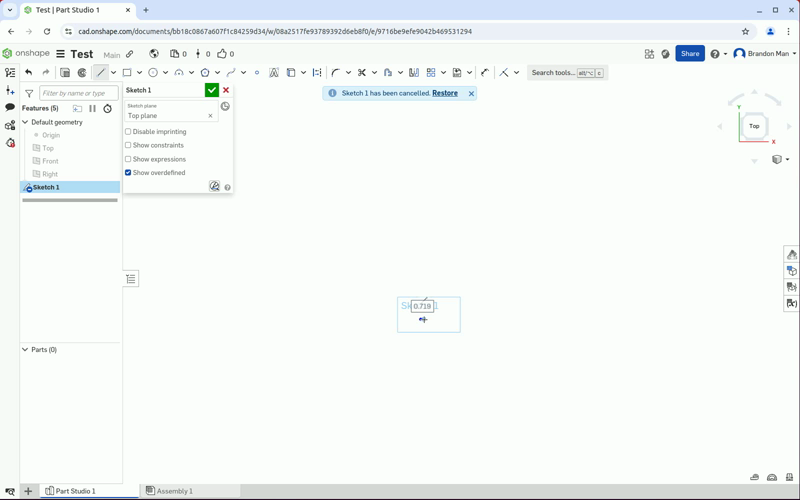
key_down(shift)
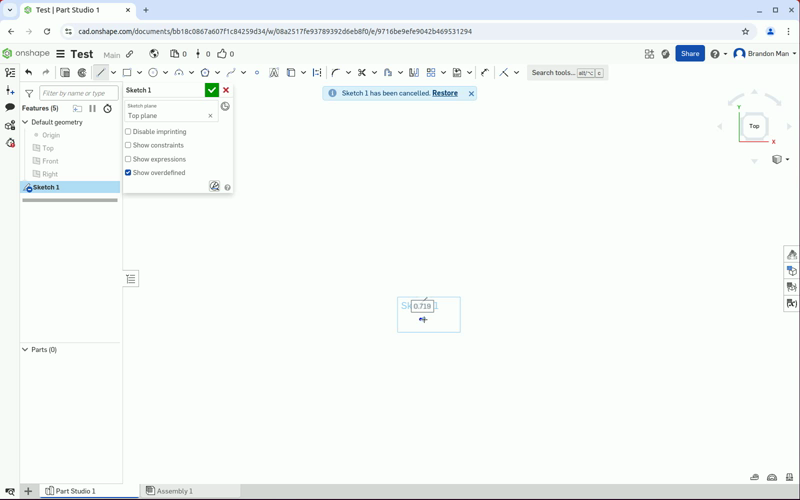
mouse_move(424, 246)
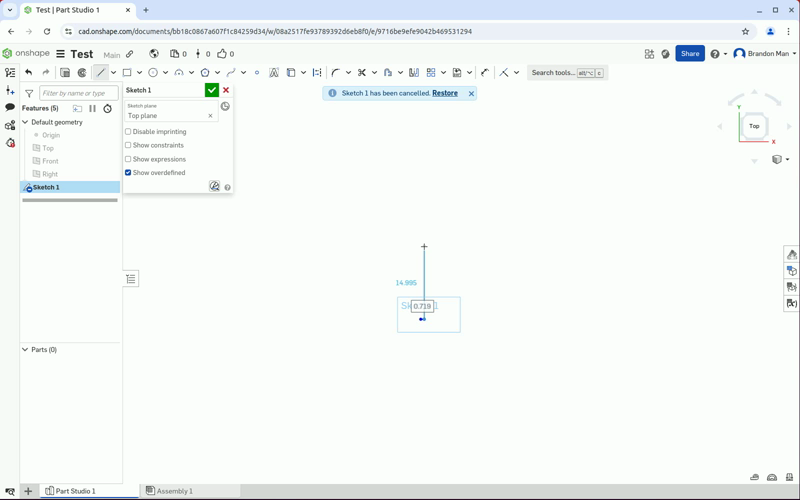
click(424, 246)
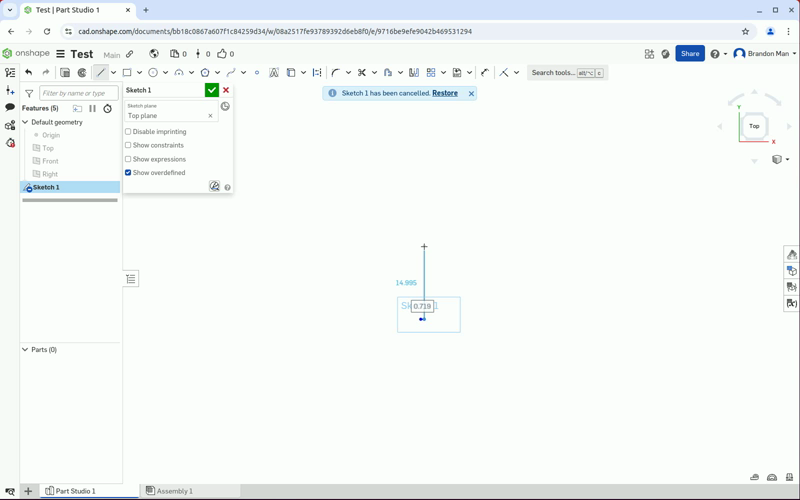
key_up(shift)
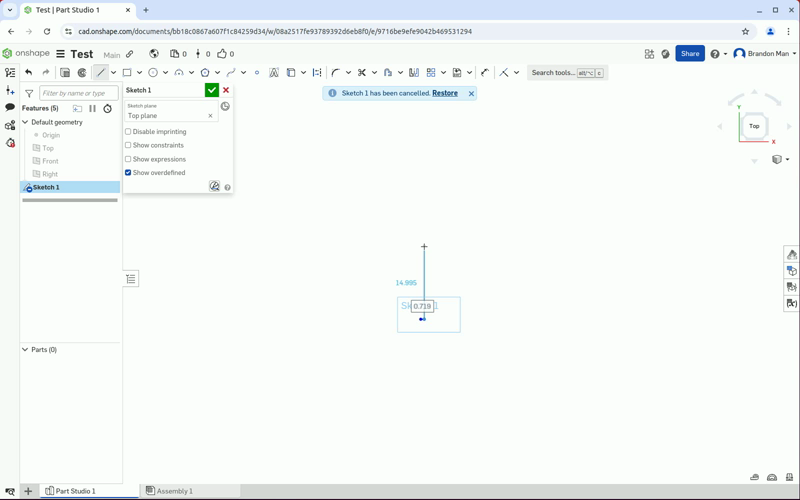
key_down(shift)
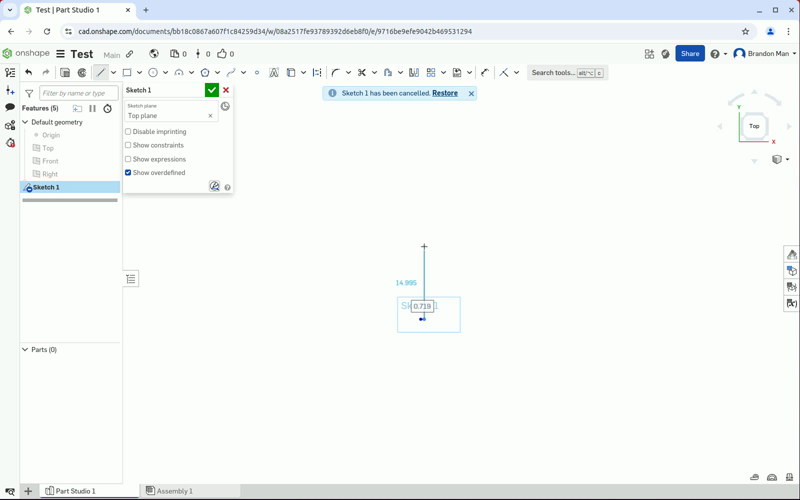
mouse_move(454, 246)
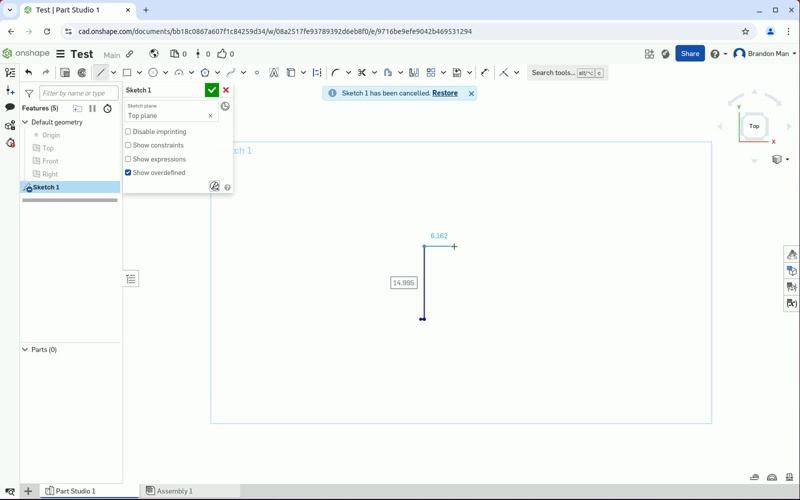
mouse_move(424, 242)
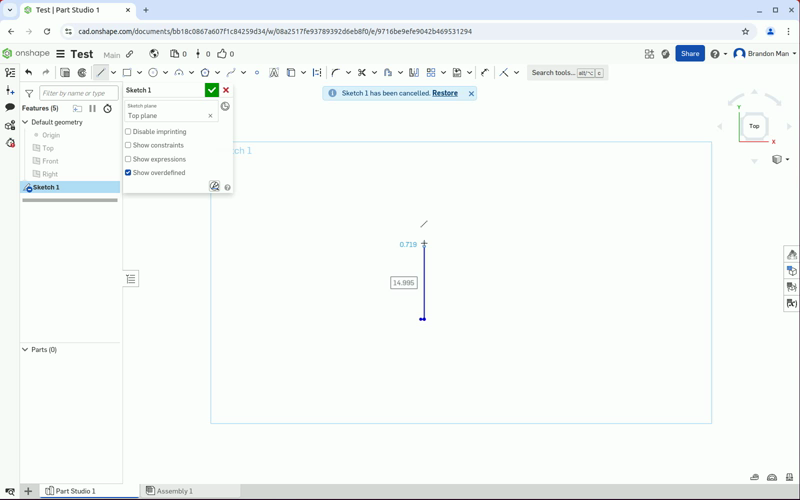
scroll(6)
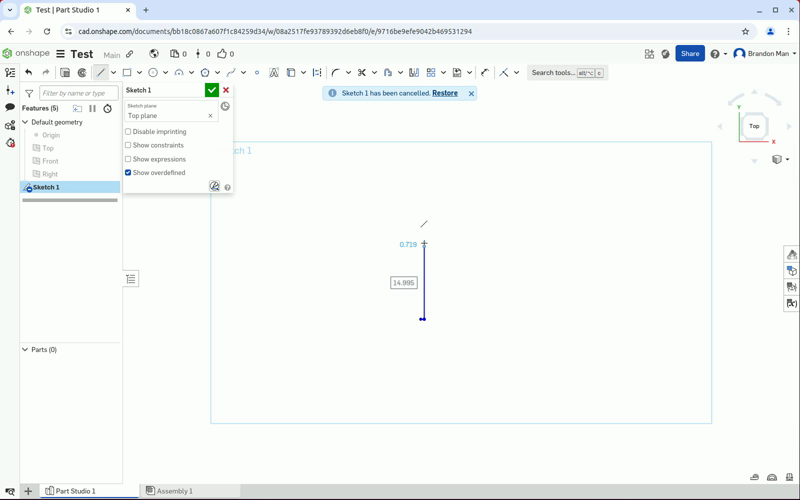
scroll(6)
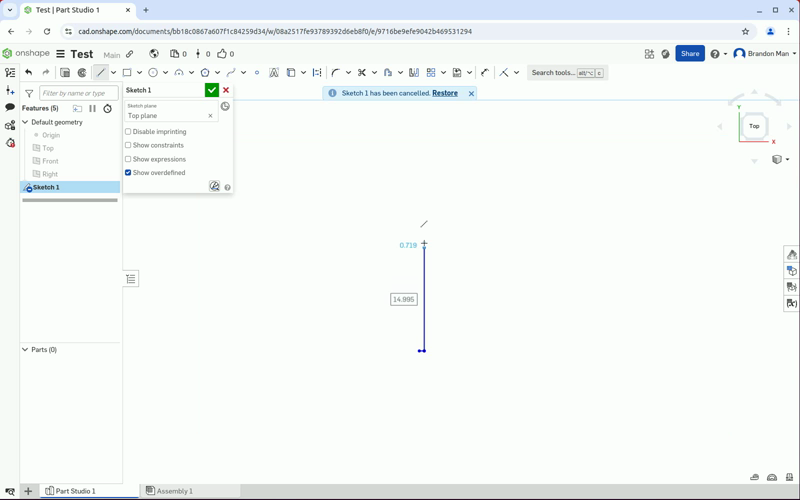
scroll(6)
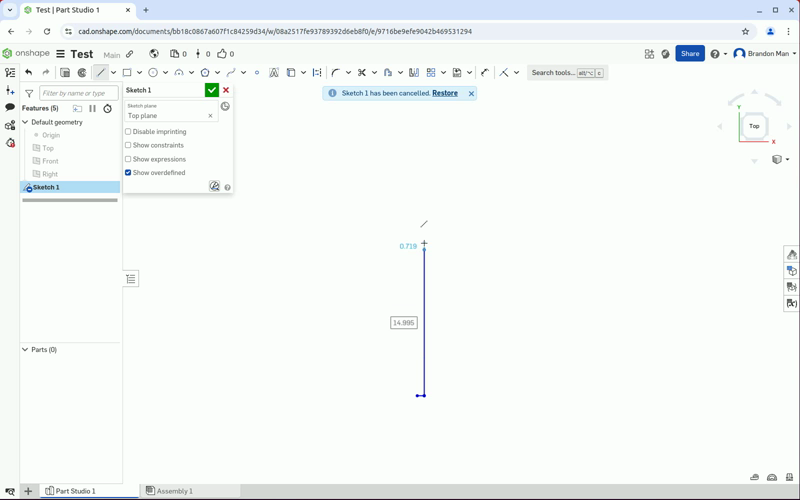
scroll(6)
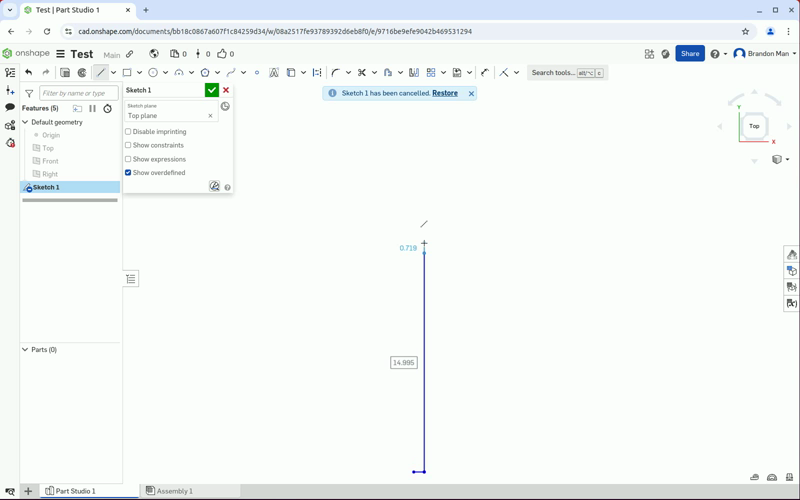
scroll(6)
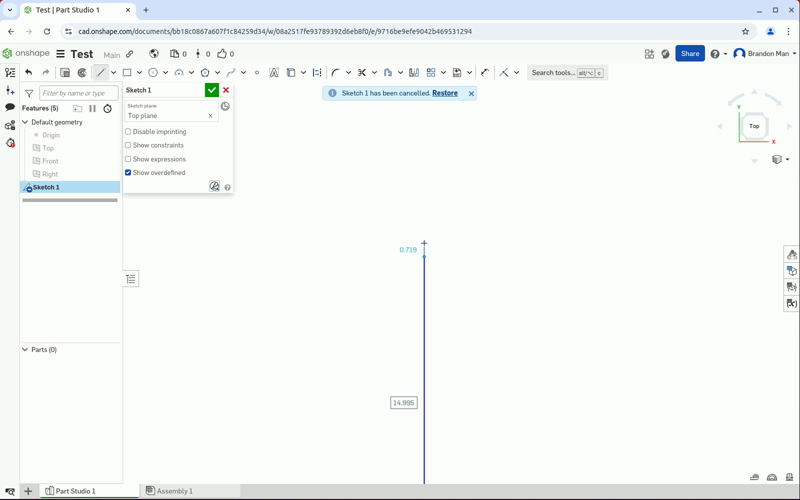
scroll(6)
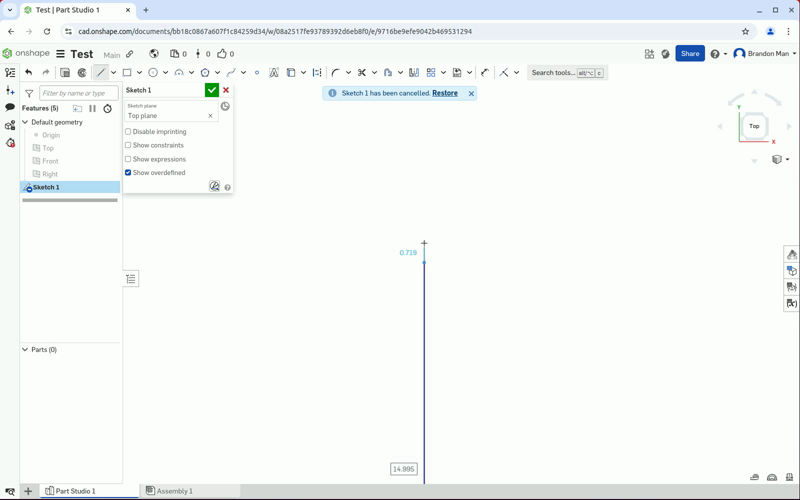
scroll(6)
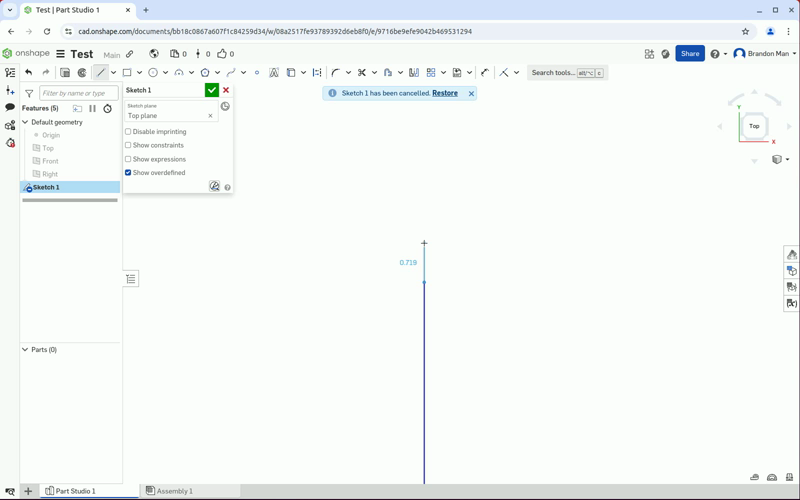
click(424, 242)
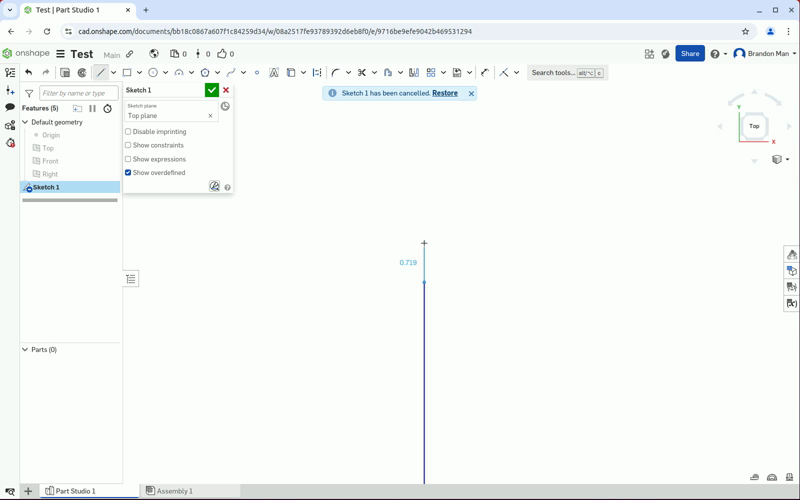
scroll(-6)
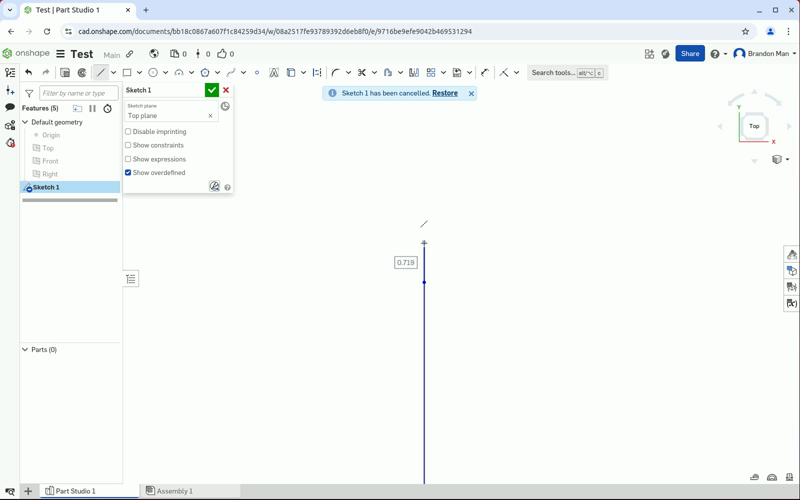
scroll(-6)
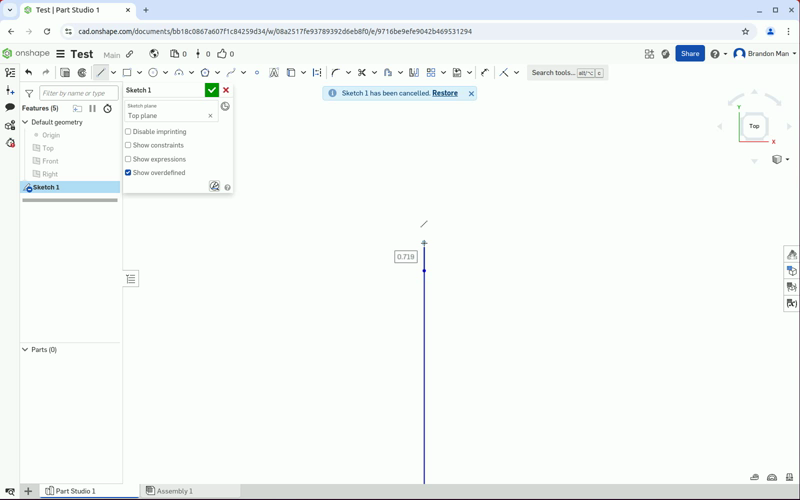
scroll(-6)
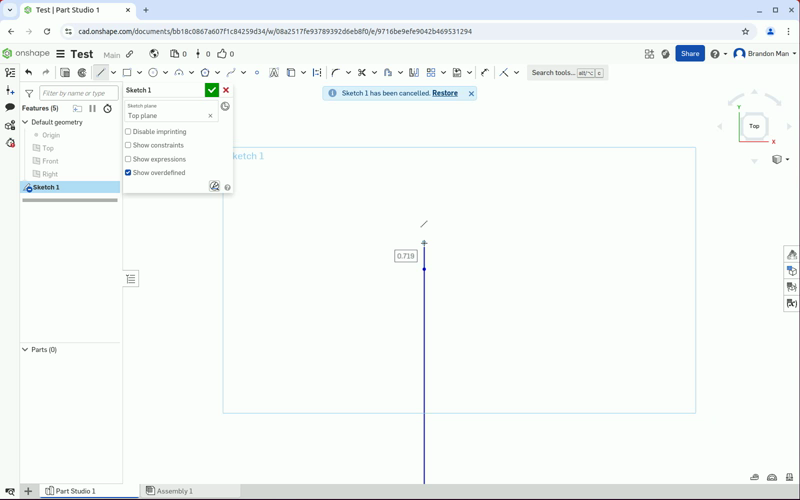
scroll(-6)
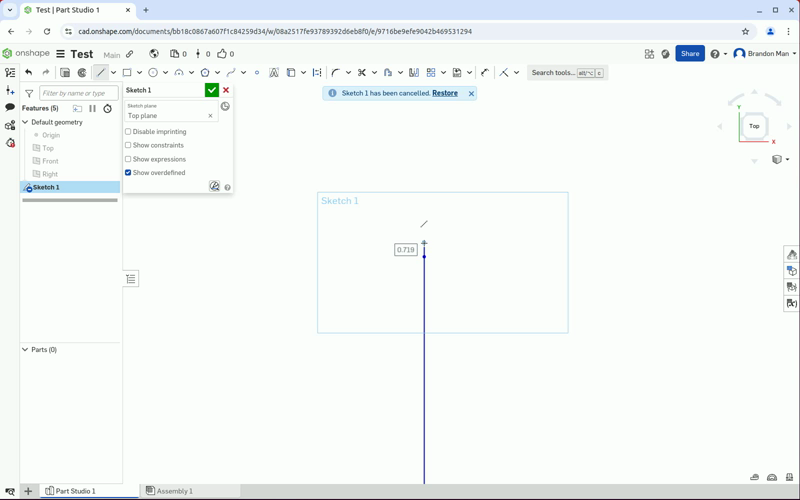
scroll(-6)
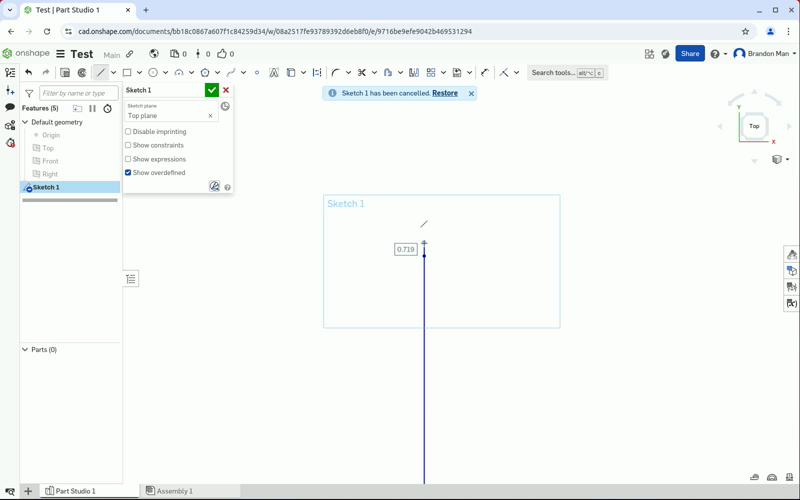
scroll(-6)
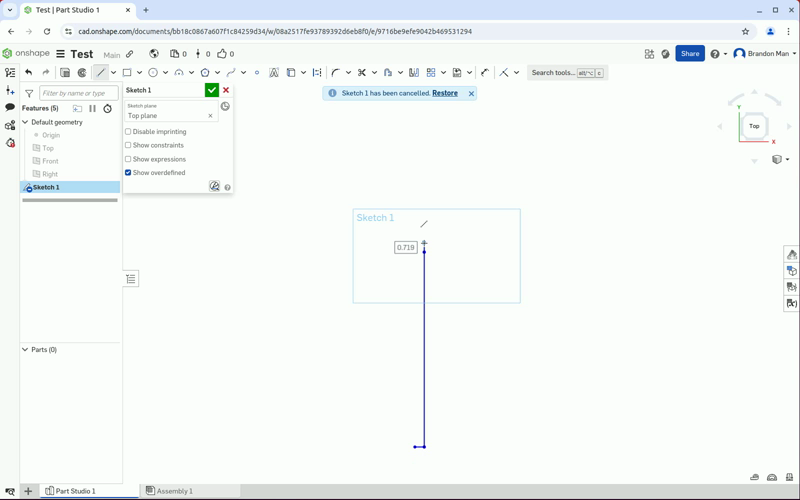
scroll(-6)
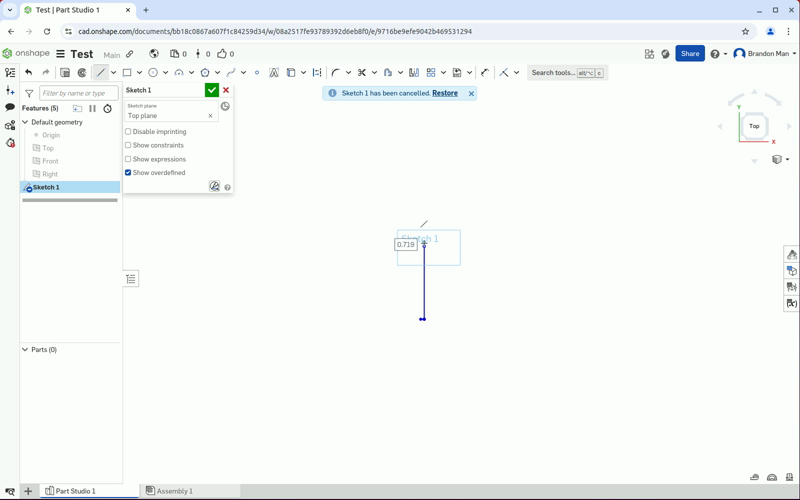
key_up(shift)
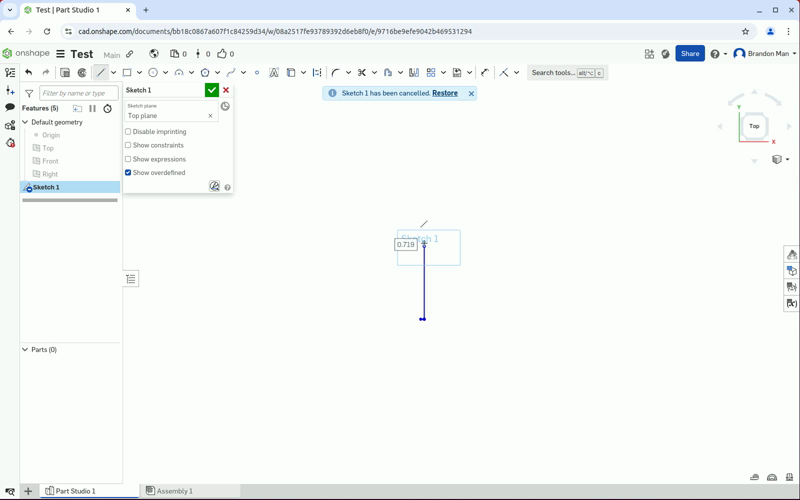
key_down(shift)
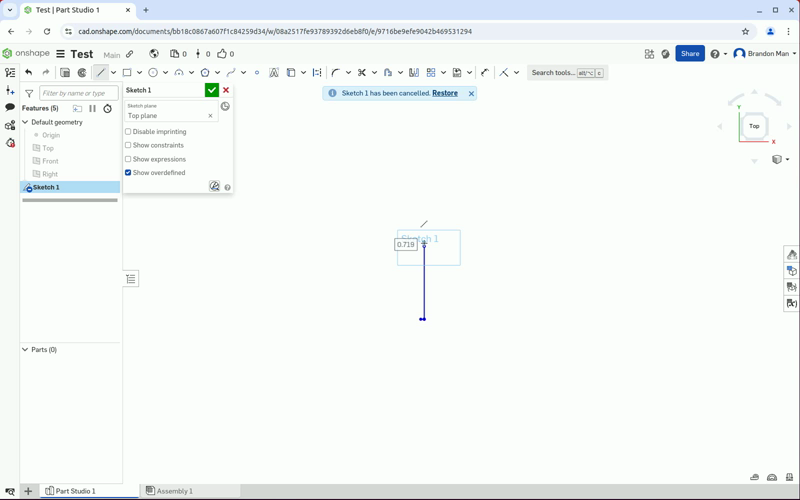
mouse_move(454, 242)
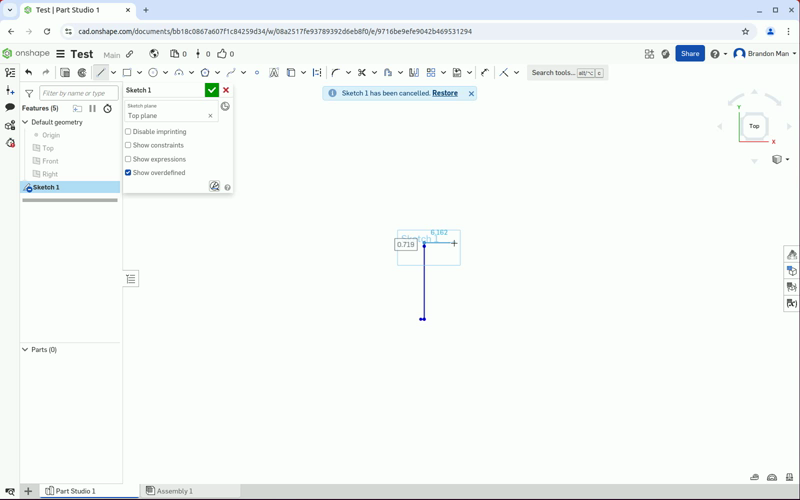
mouse_move(420, 242)
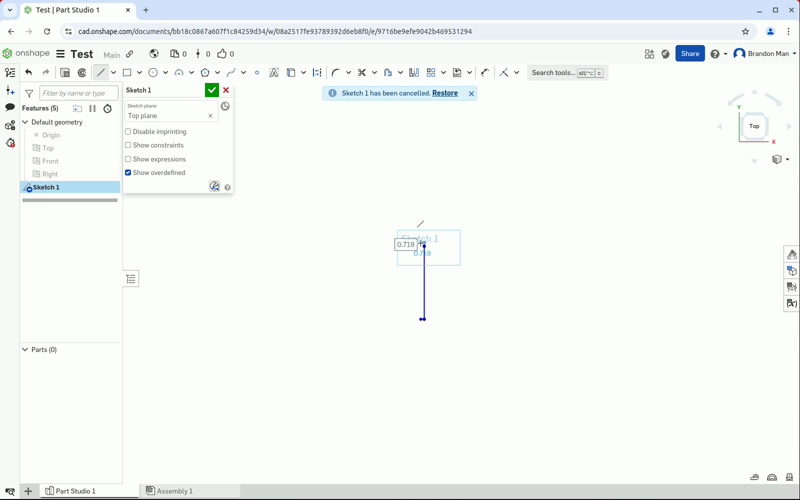
scroll(6)
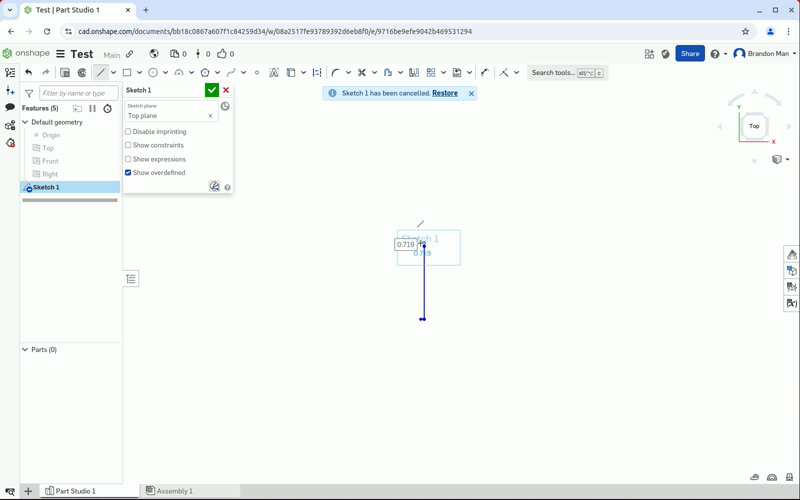
scroll(6)
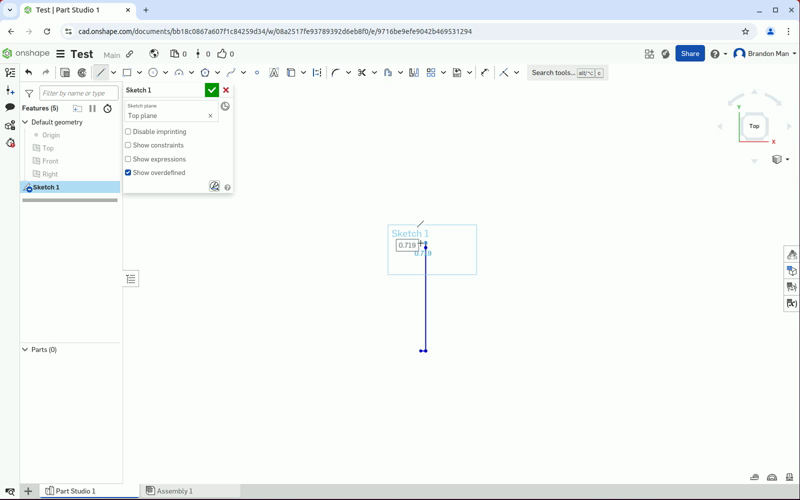
scroll(6)
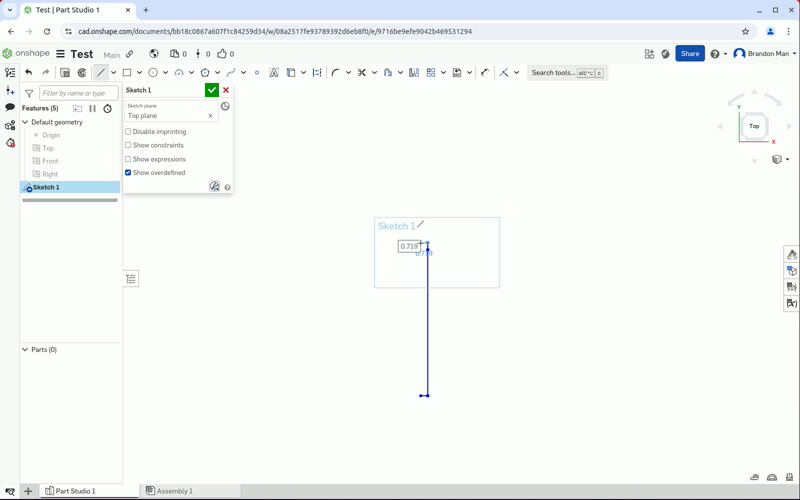
scroll(6)
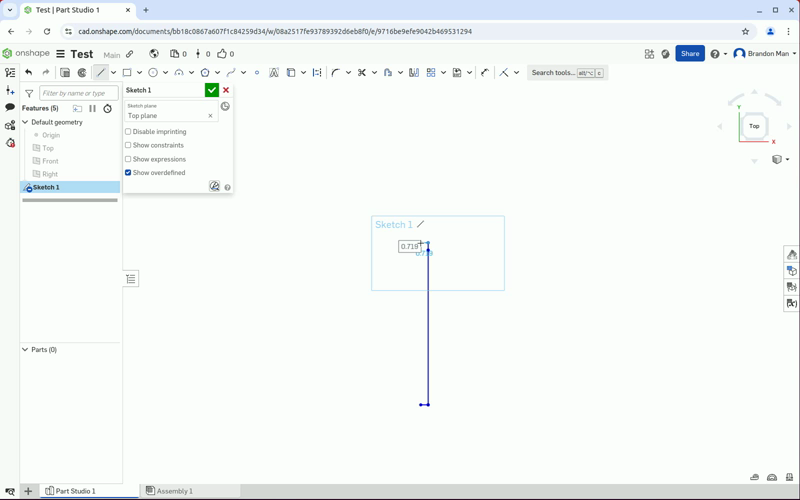
scroll(6)
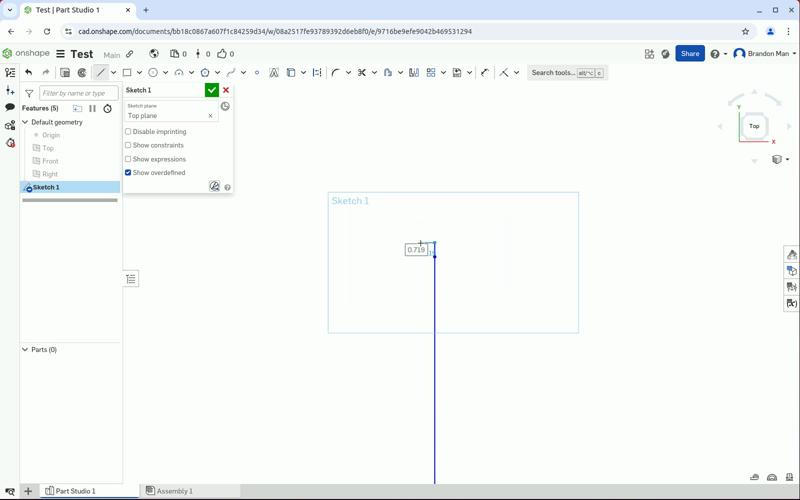
scroll(6)
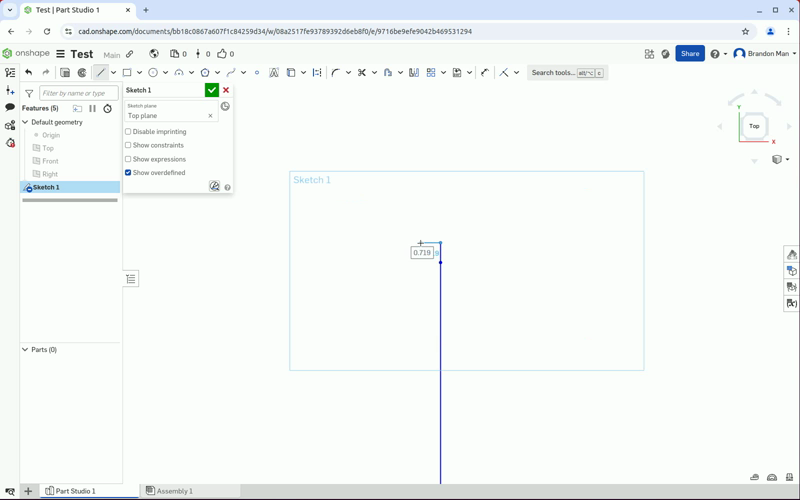
scroll(6)
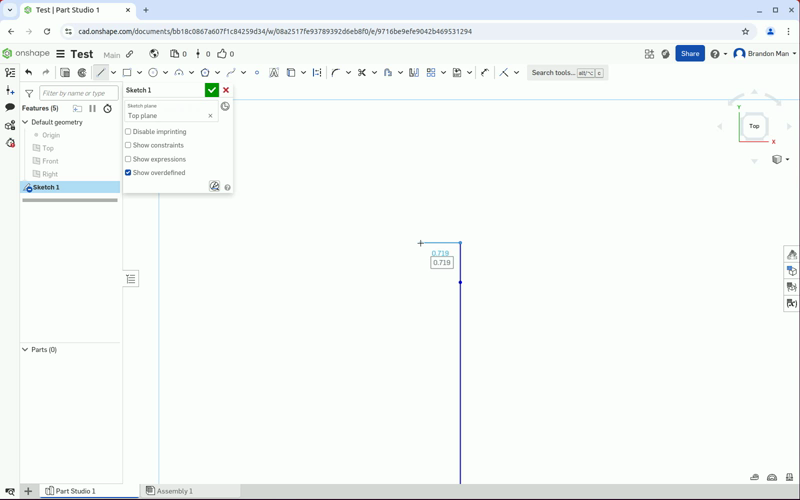
click(420, 242)
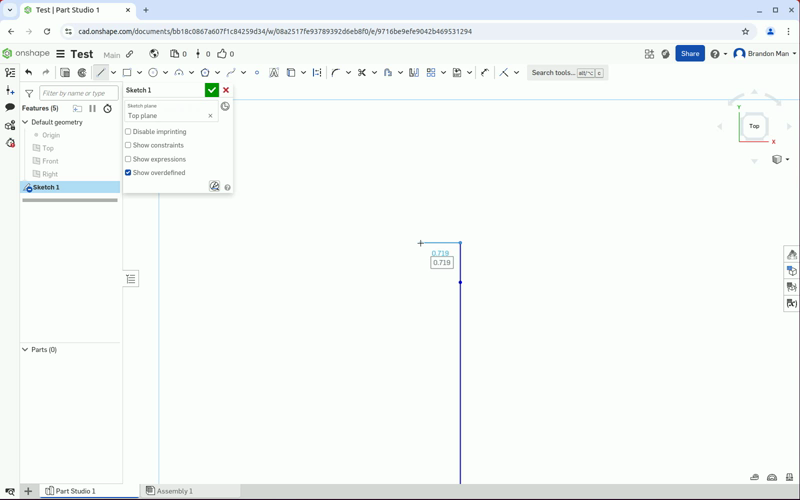
scroll(-6)
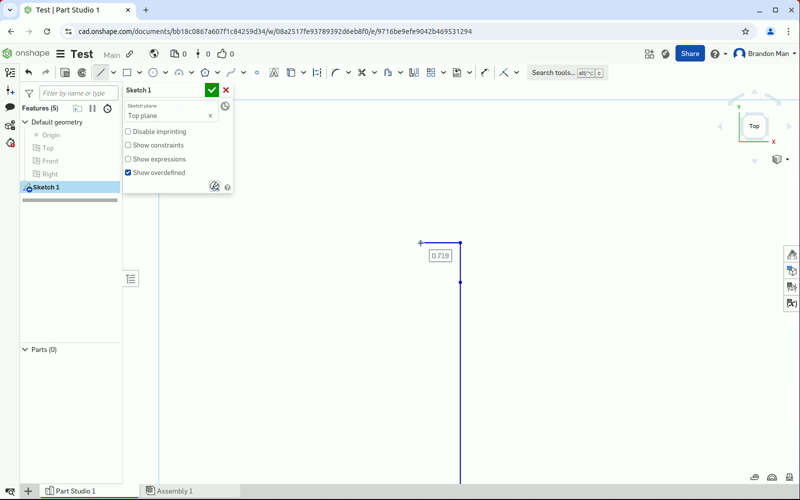
scroll(-6)
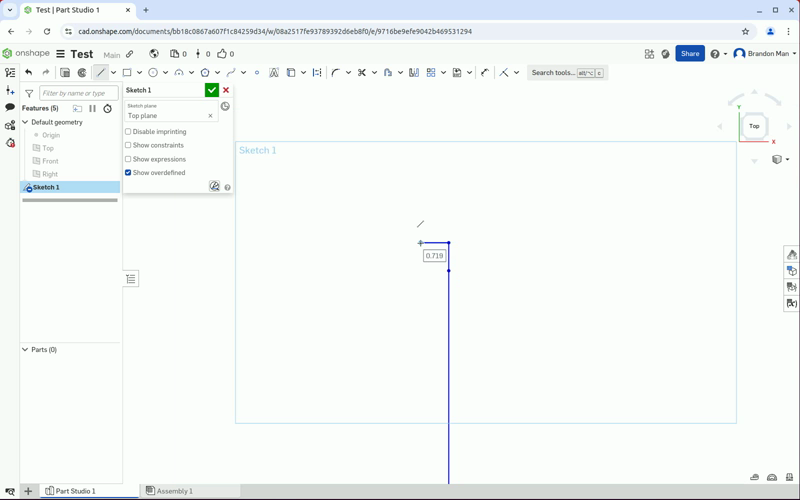
scroll(-6)
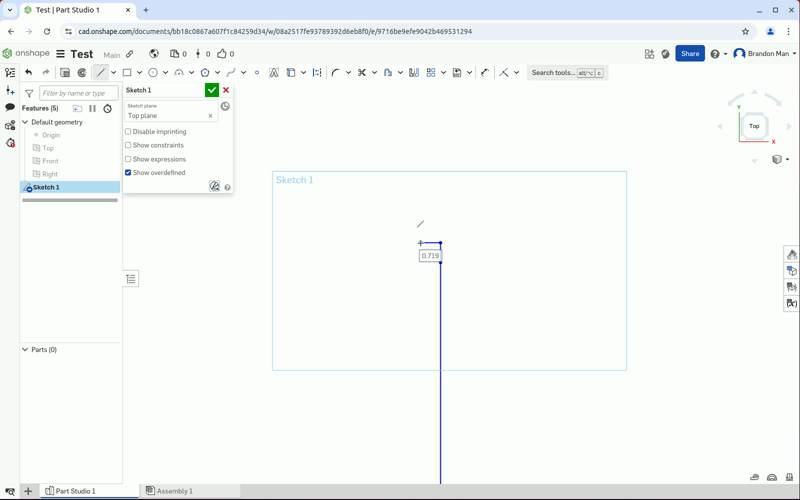
scroll(-6)
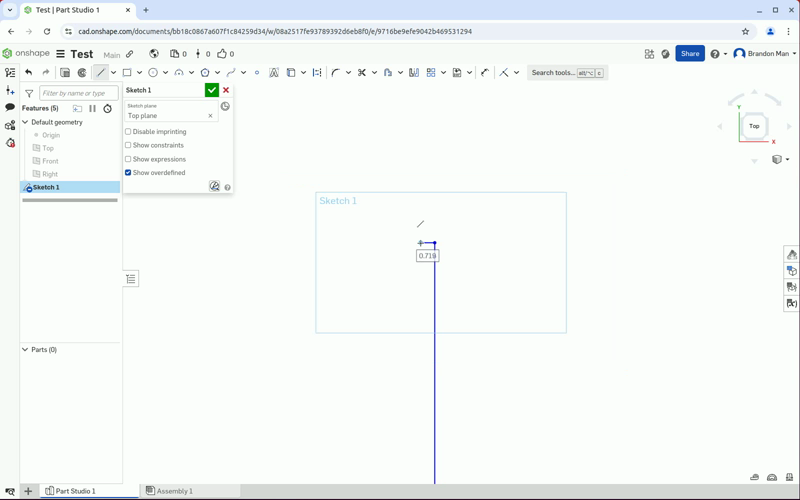
scroll(-6)
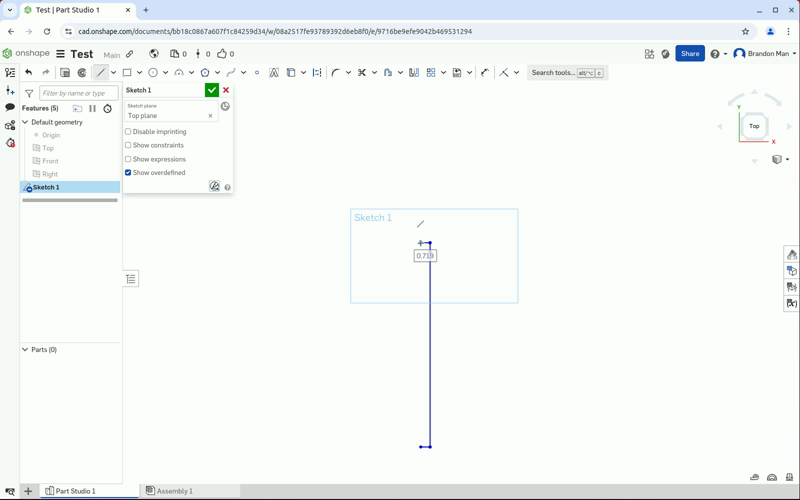
scroll(-6)
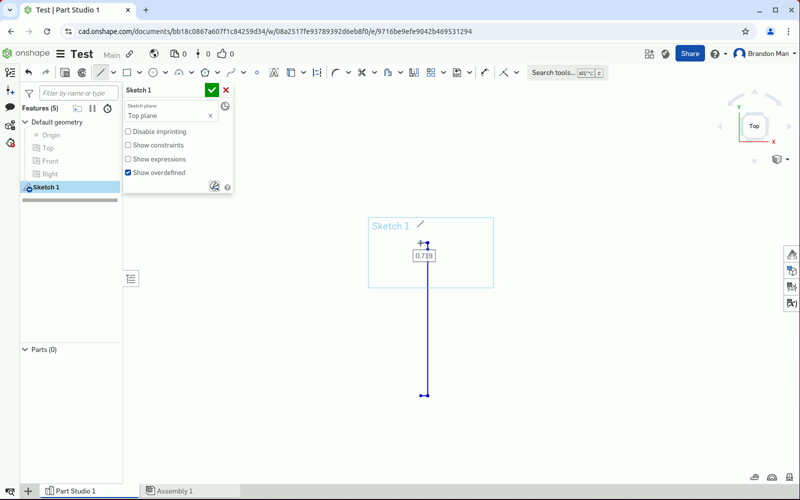
scroll(-6)
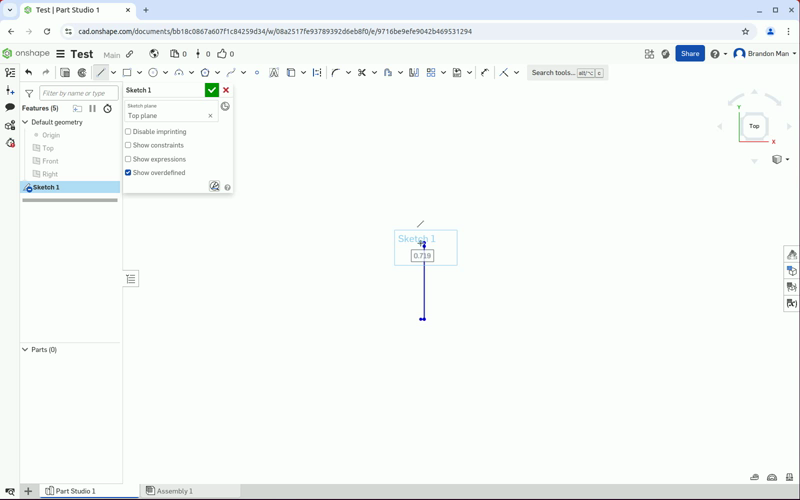
key_up(shift)
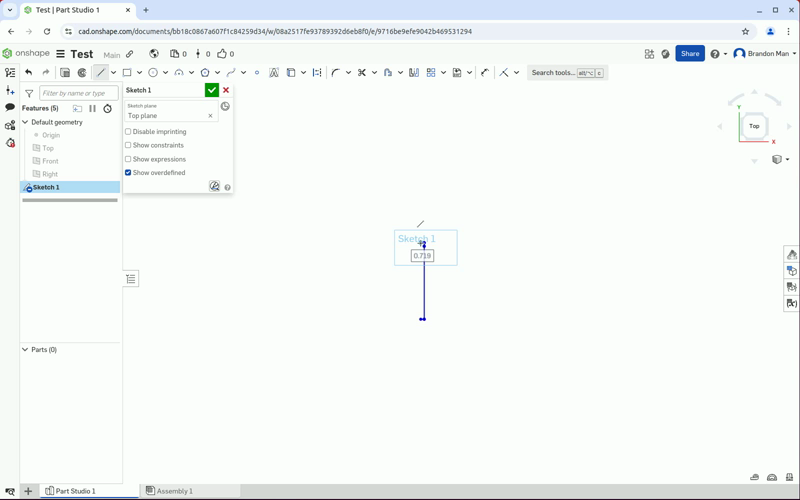
key_down(shift)
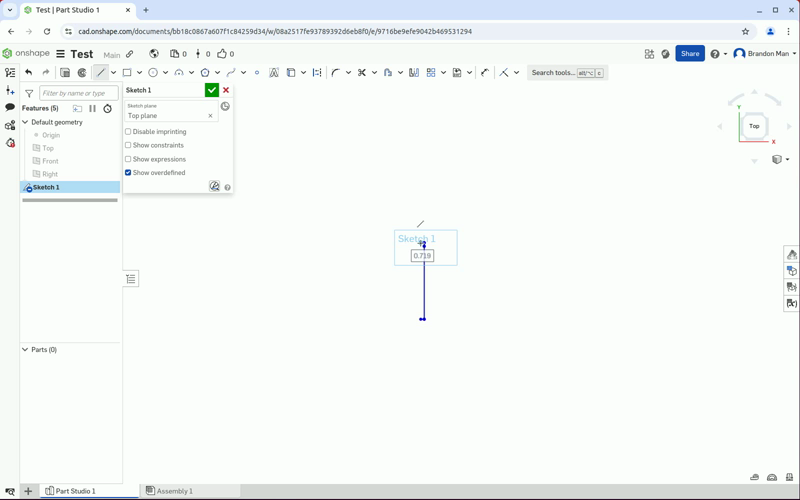
mouse_move(420, 319)
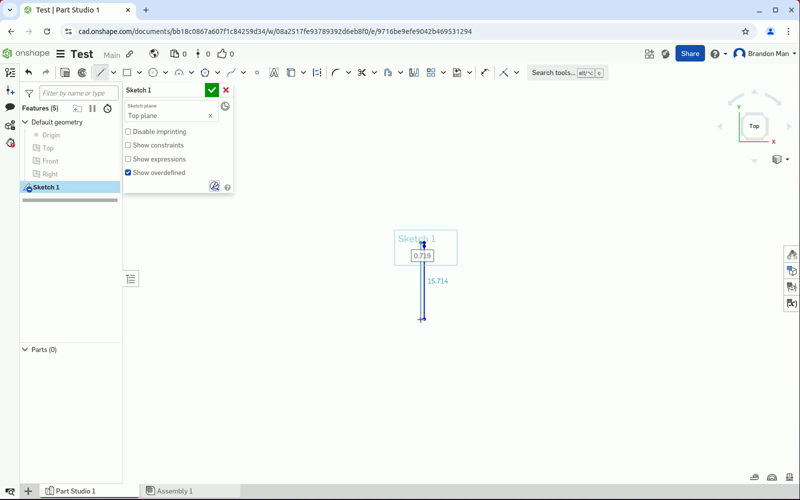
scroll(6)
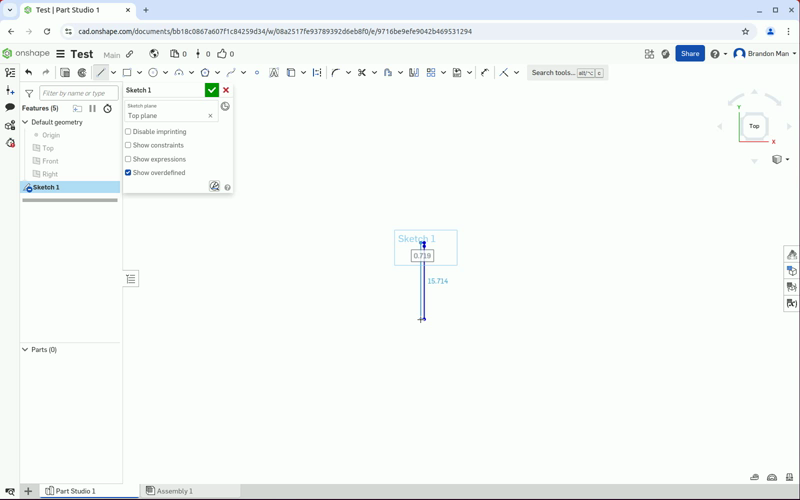
scroll(6)
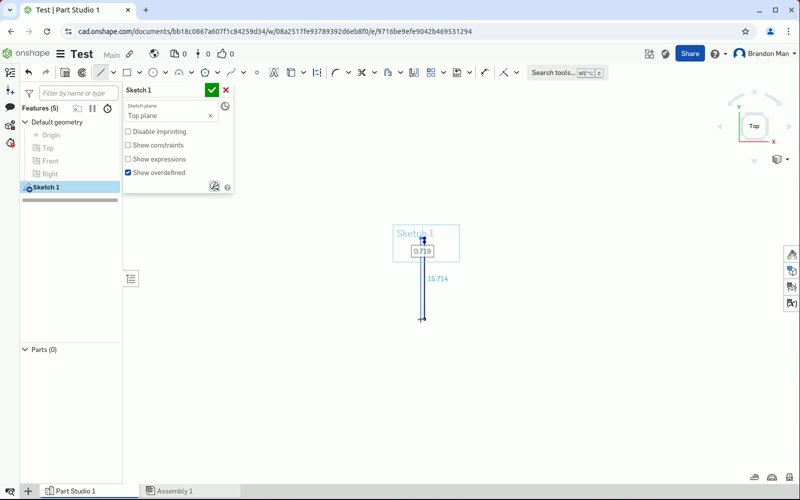
scroll(6)
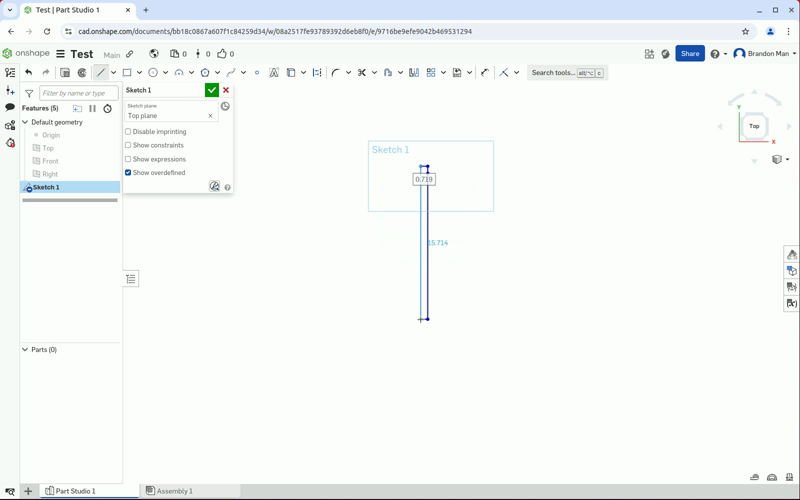
scroll(6)
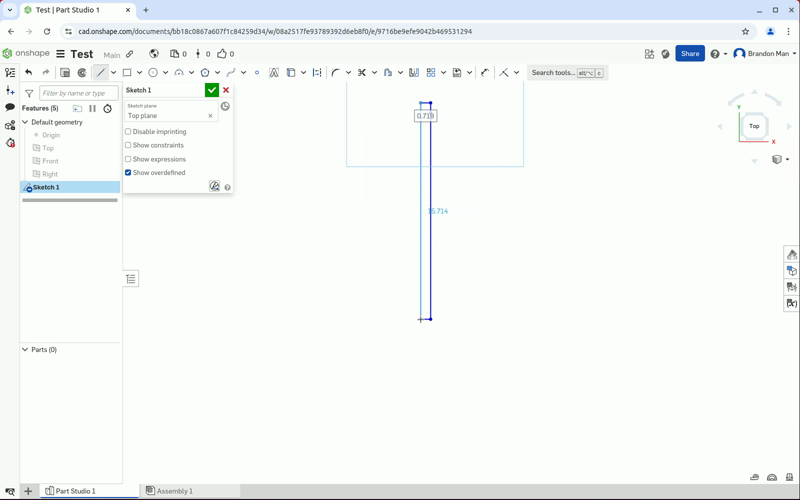
scroll(6)
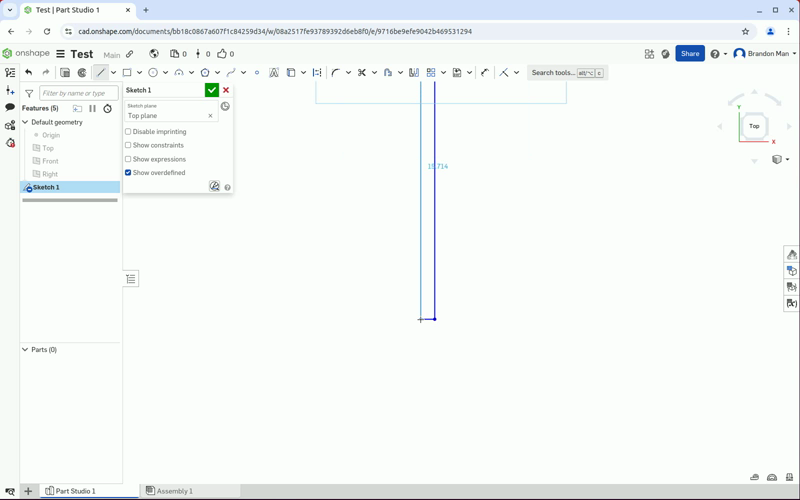
scroll(6)
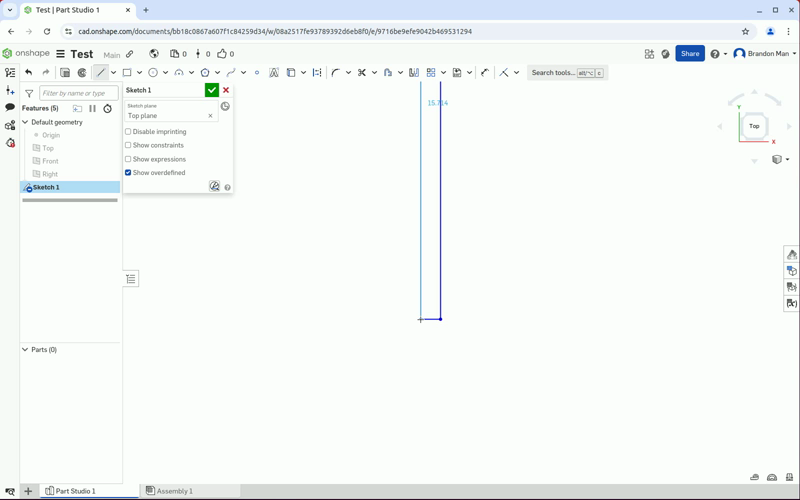
scroll(6)
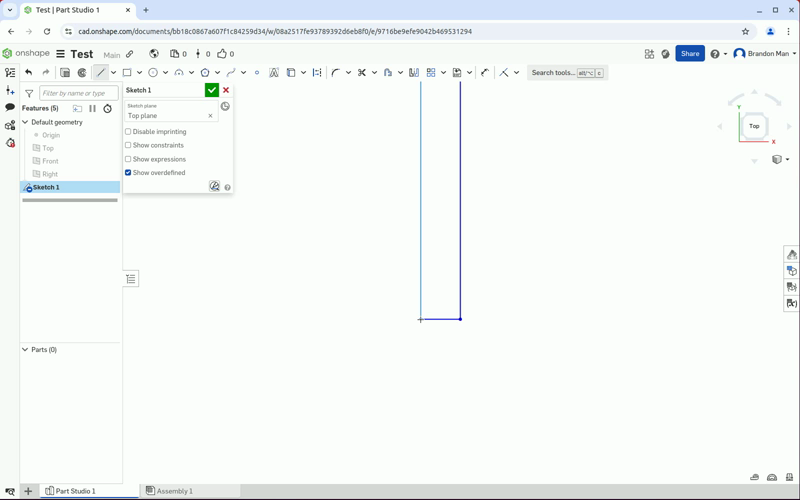
key_up(shift)
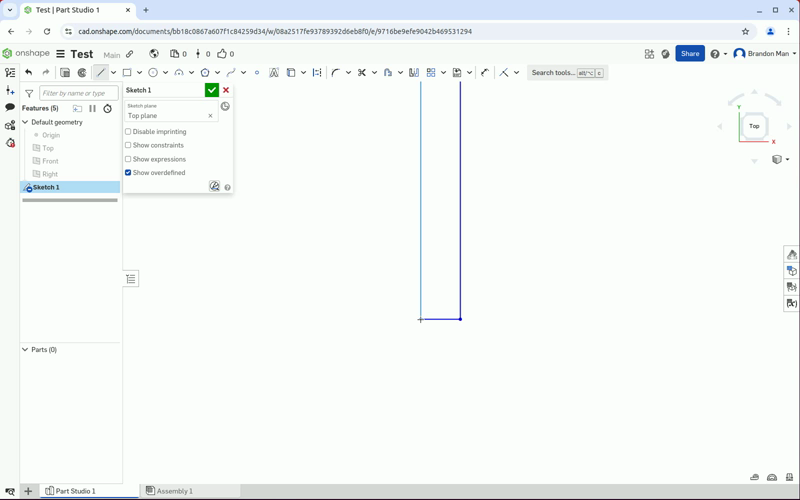
click(420, 319)
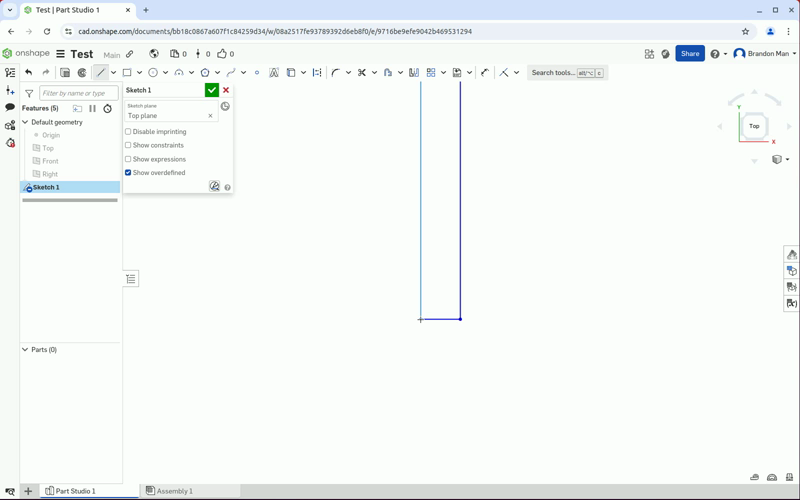
scroll(-6)
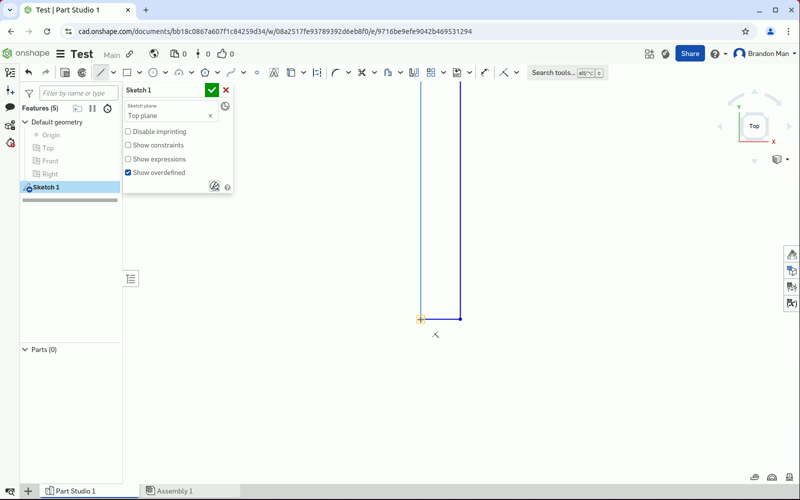
scroll(-6)
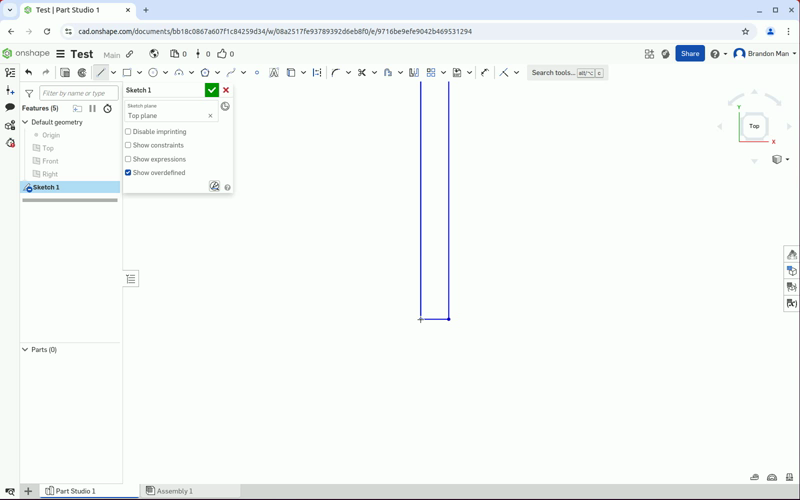
scroll(-6)
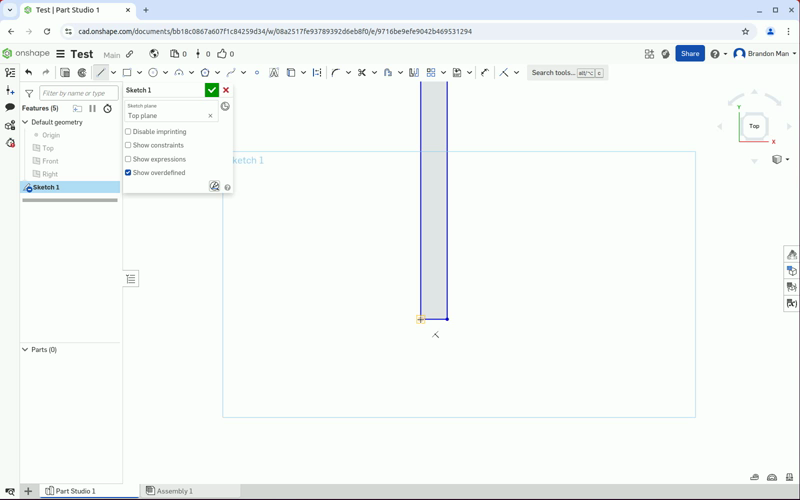
scroll(-6)
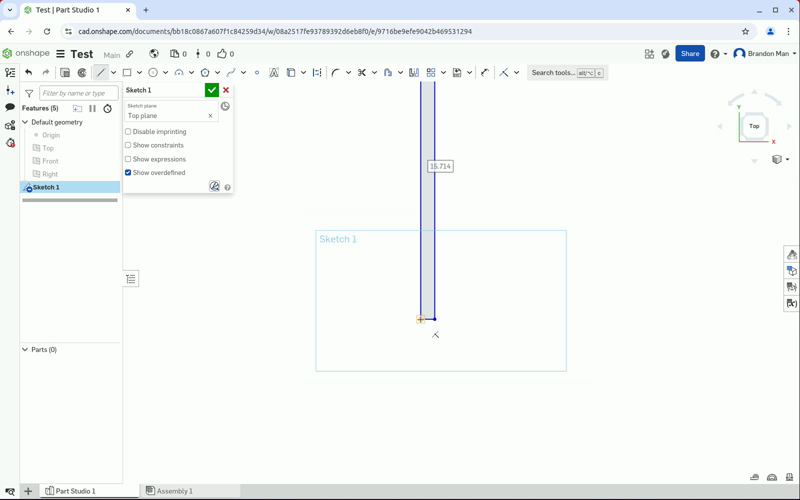
scroll(-6)
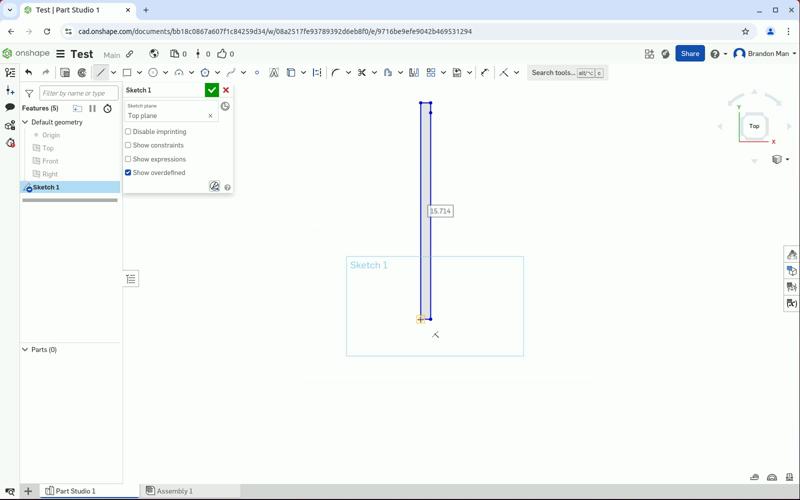
scroll(-6)
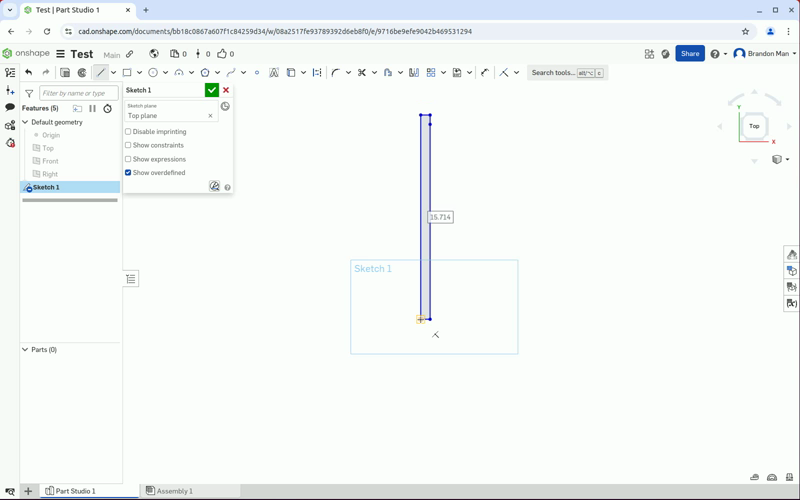
scroll(-6)
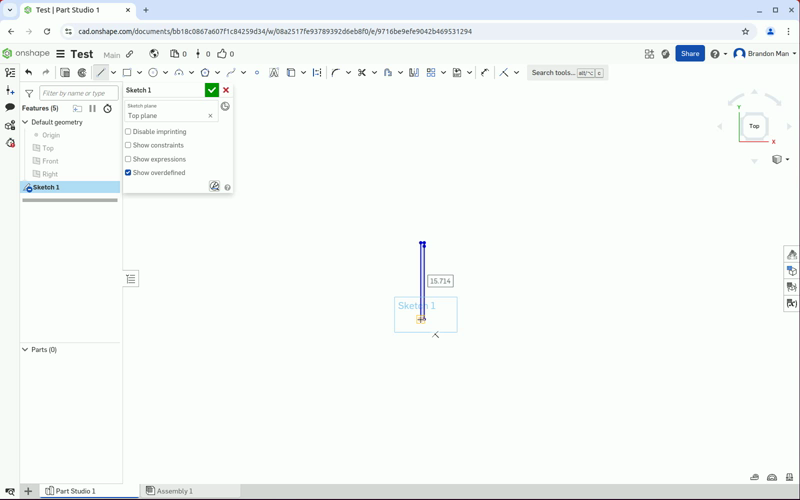
key(esc)
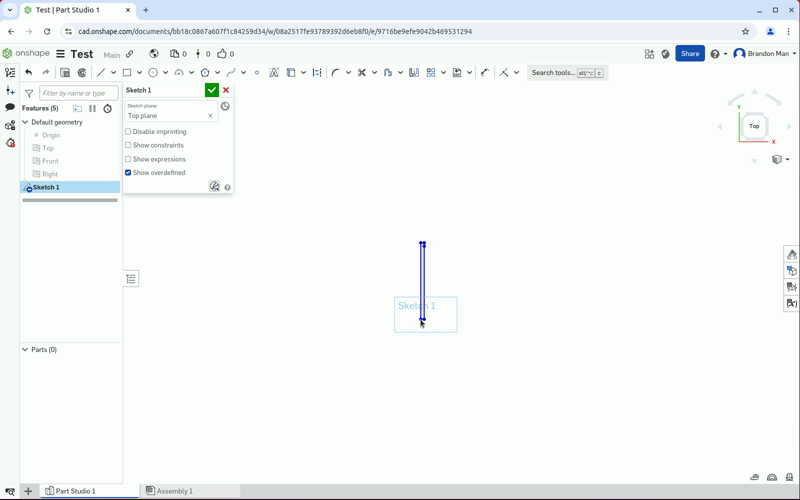
mouse_move(423, 284)
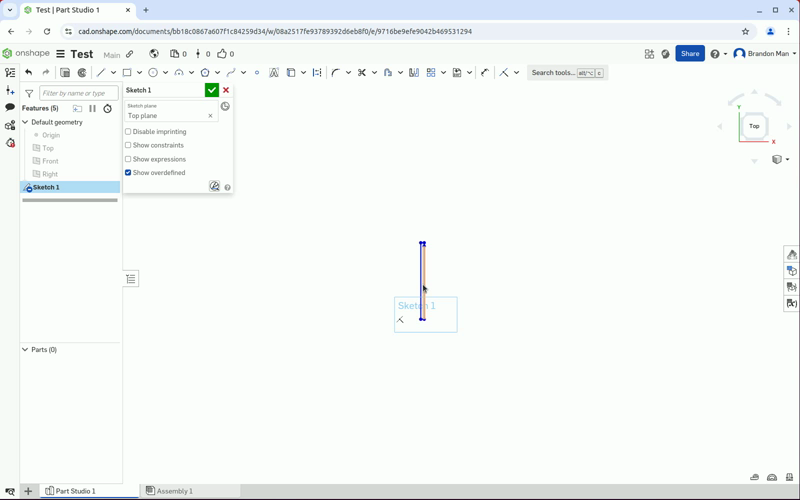
scroll(6)
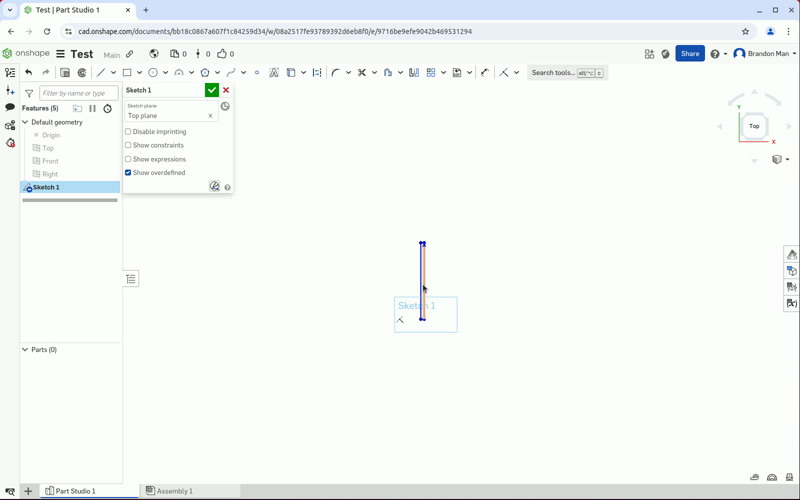
scroll(6)
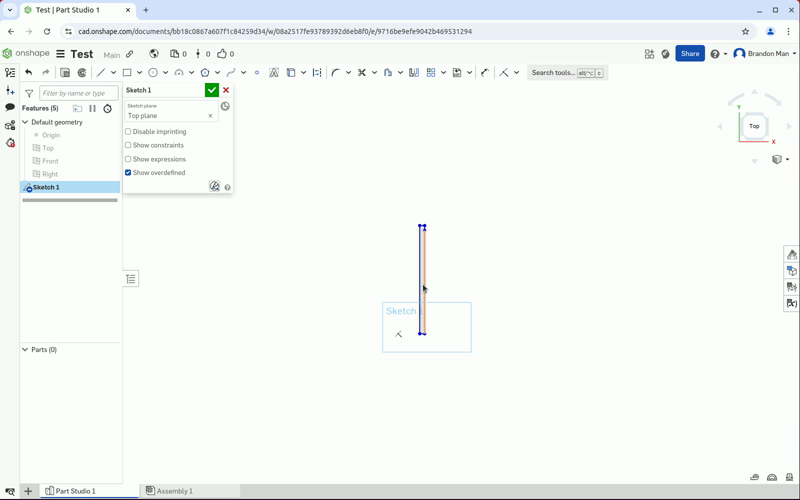
scroll(6)
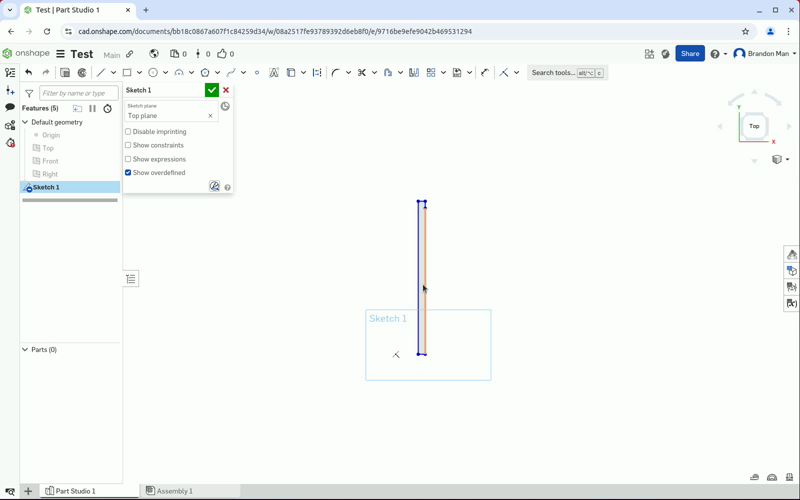
scroll(6)
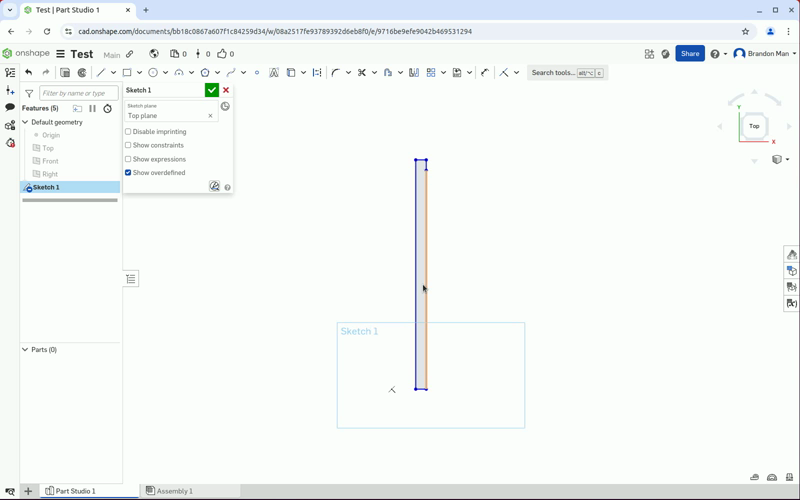
scroll(6)
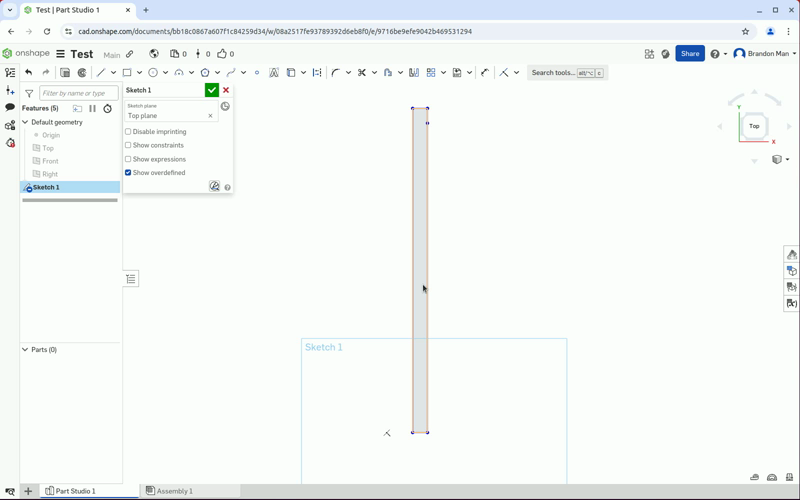
scroll(6)
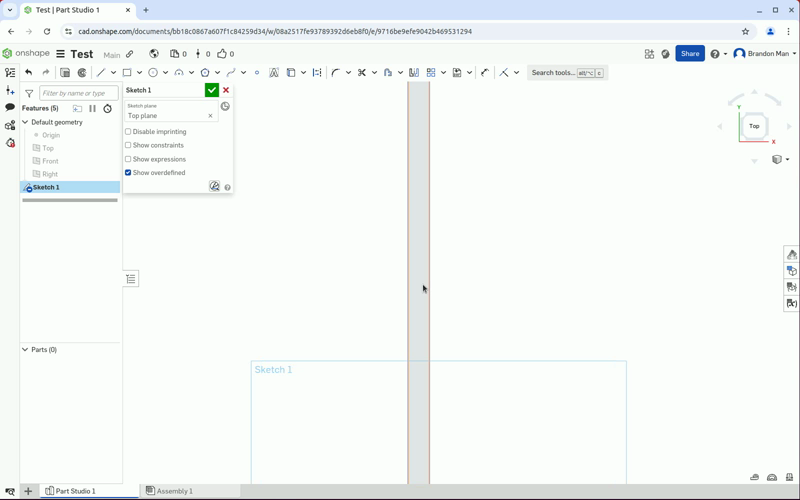
scroll(6)
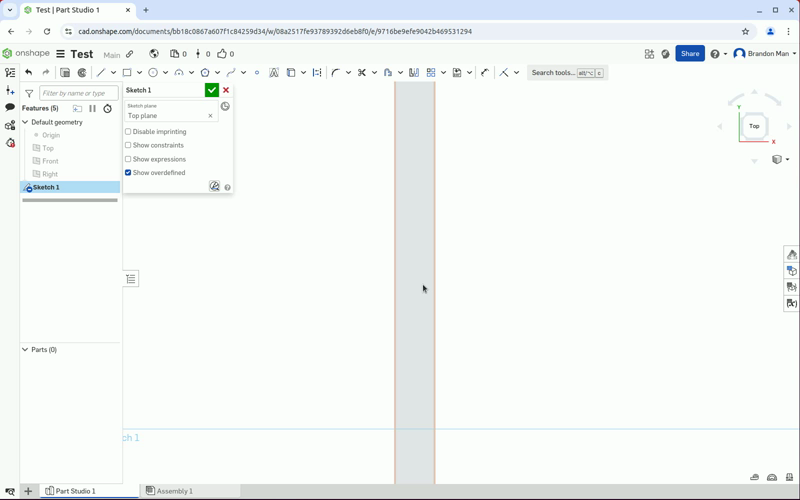
click(423, 284)
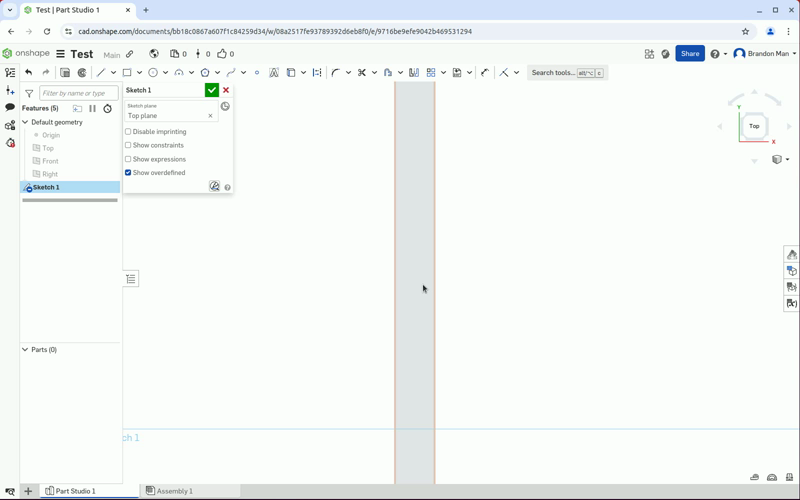
scroll(-6)
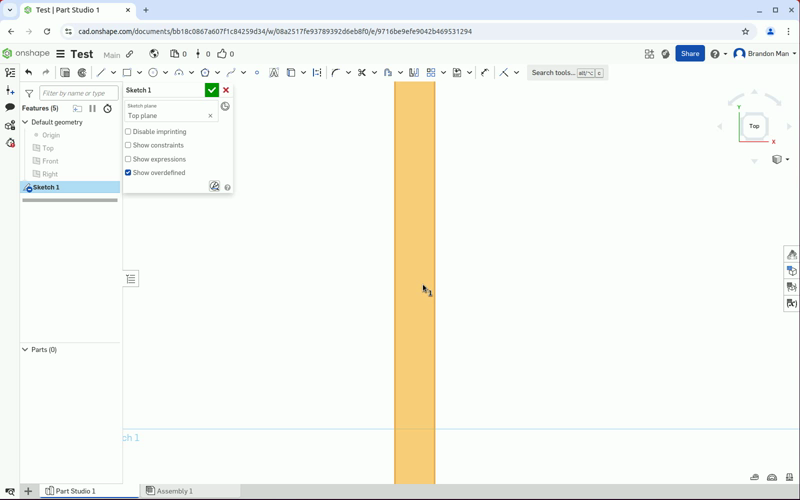
scroll(-6)
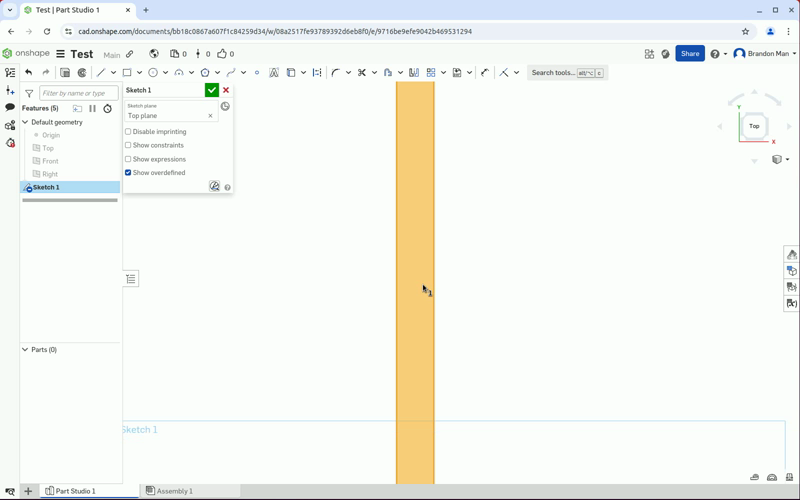
scroll(-6)
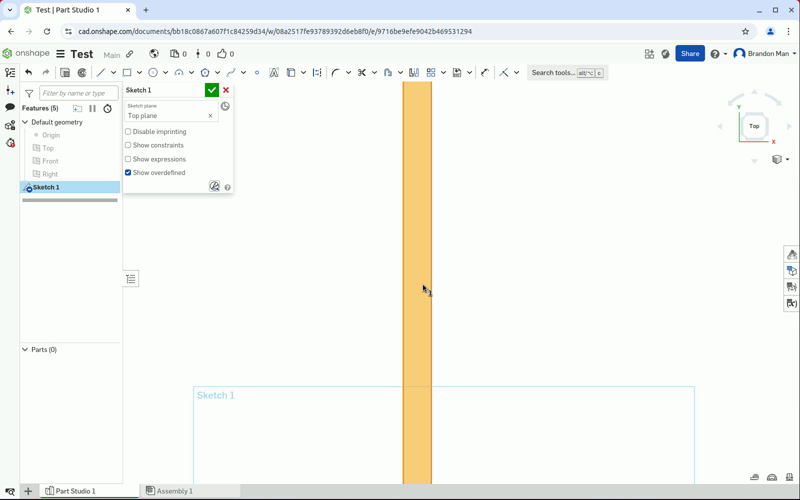
scroll(-6)
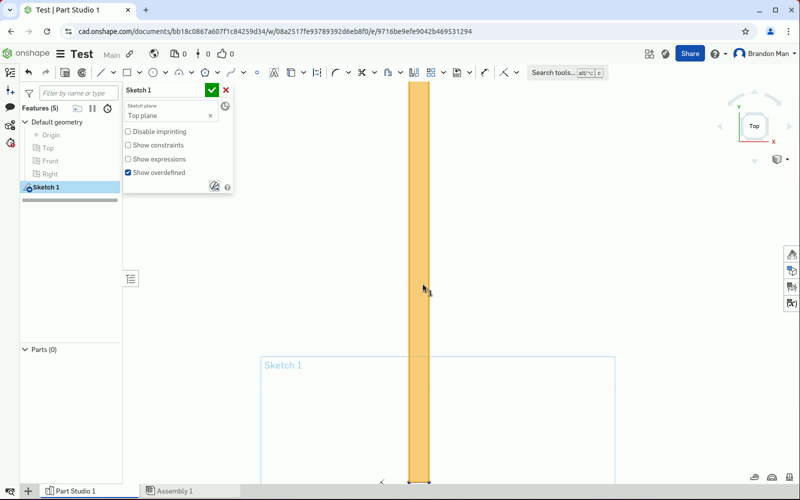
scroll(-6)
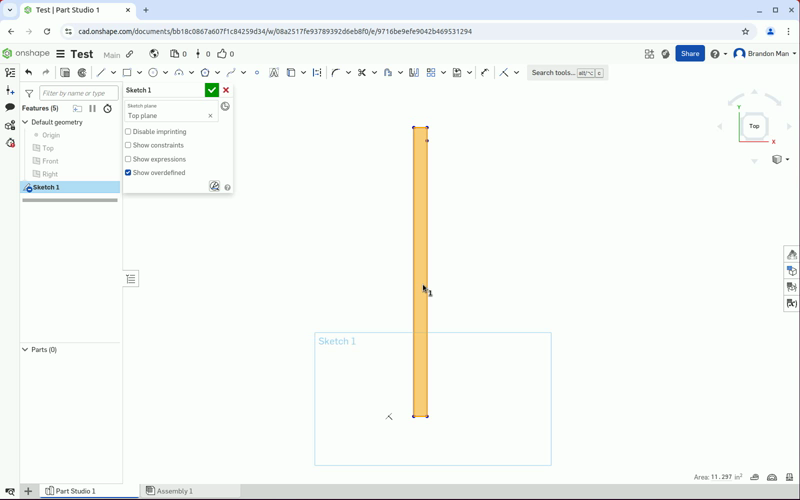
scroll(-6)
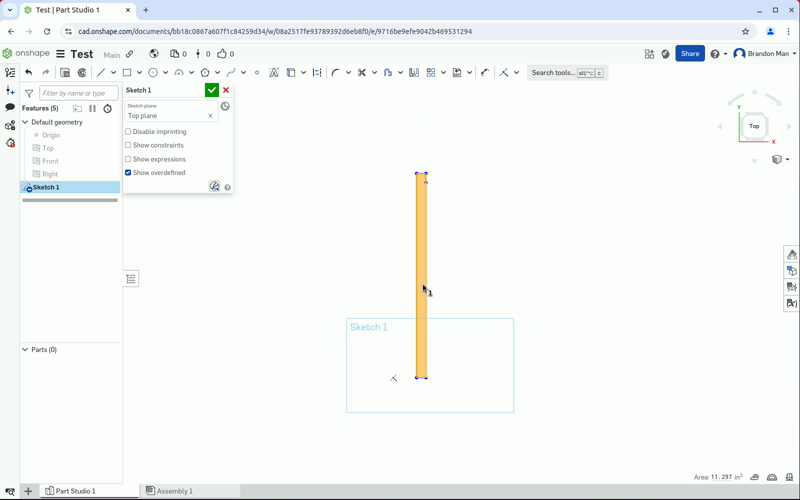
scroll(-6)
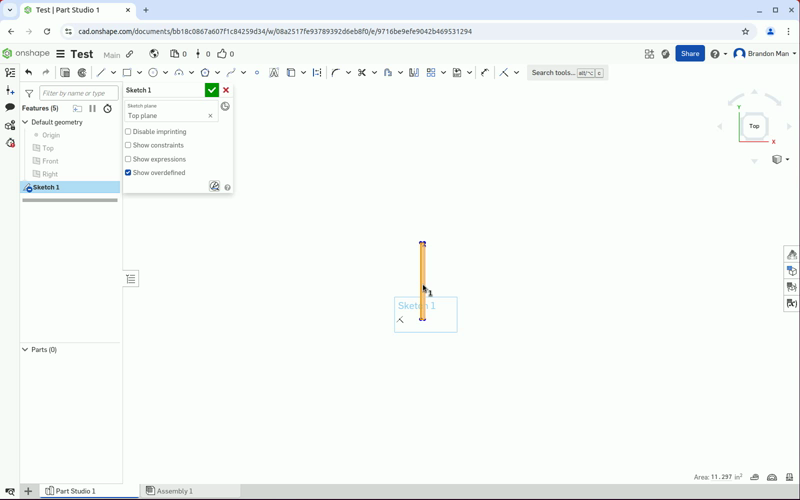
mouse_move(73, 352)
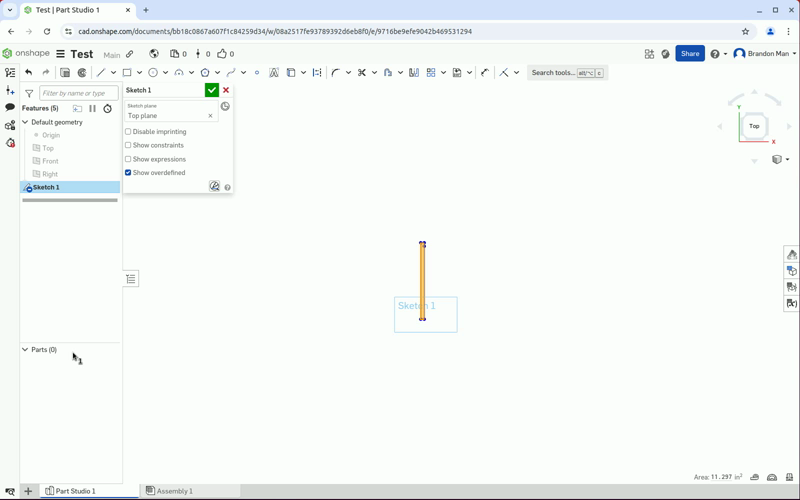
key(shift+y)
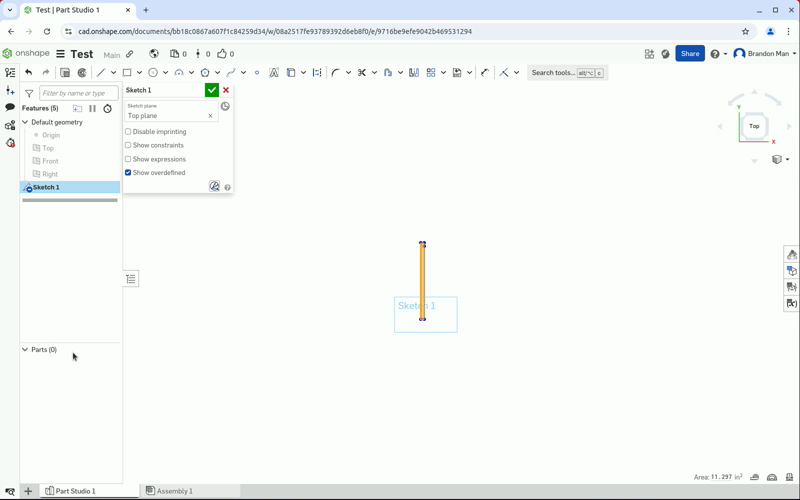
key(shift+e)
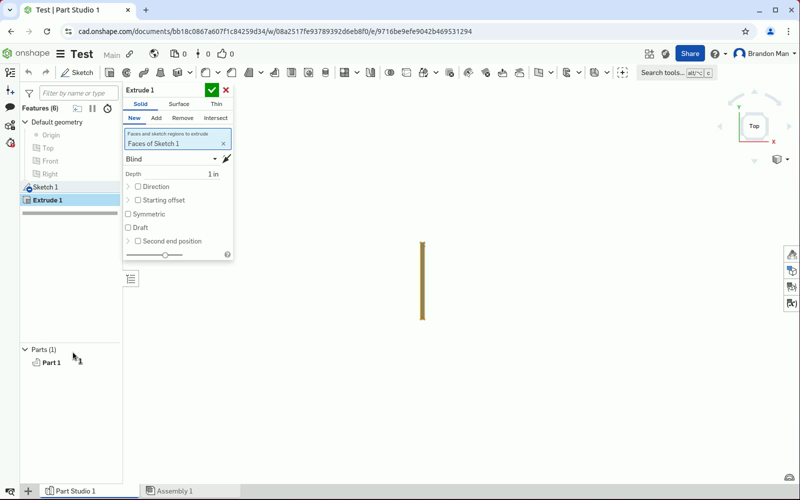
mouse_move(143, 106)
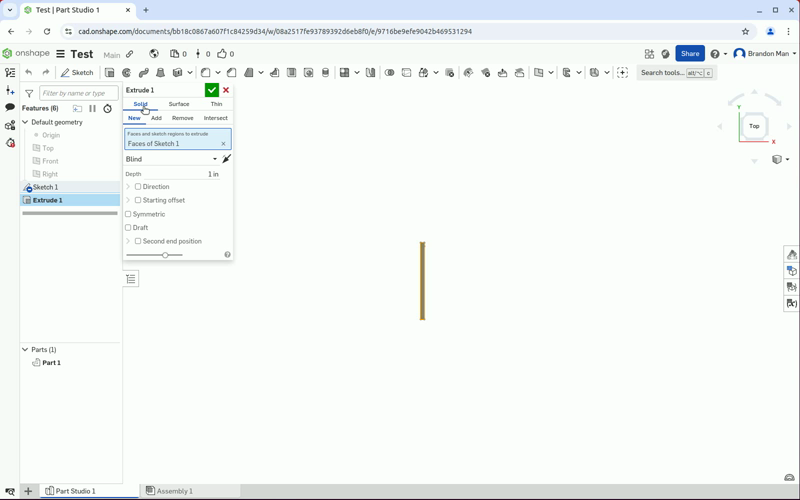
click(143, 106)
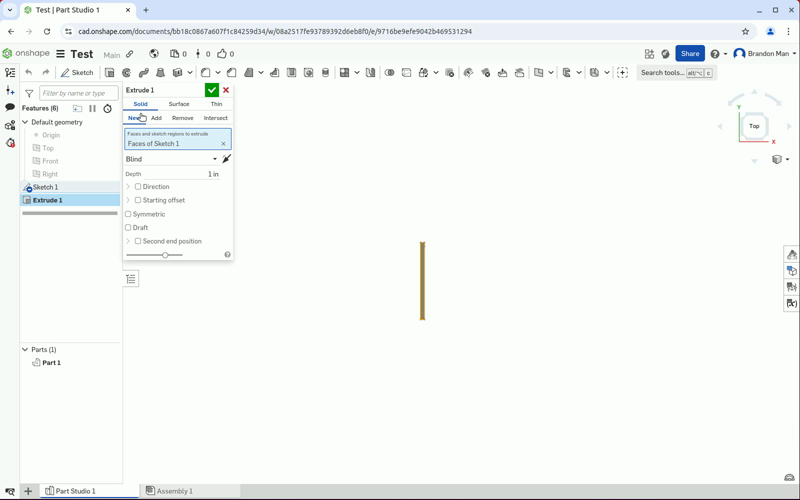
mouse_move(137, 120)
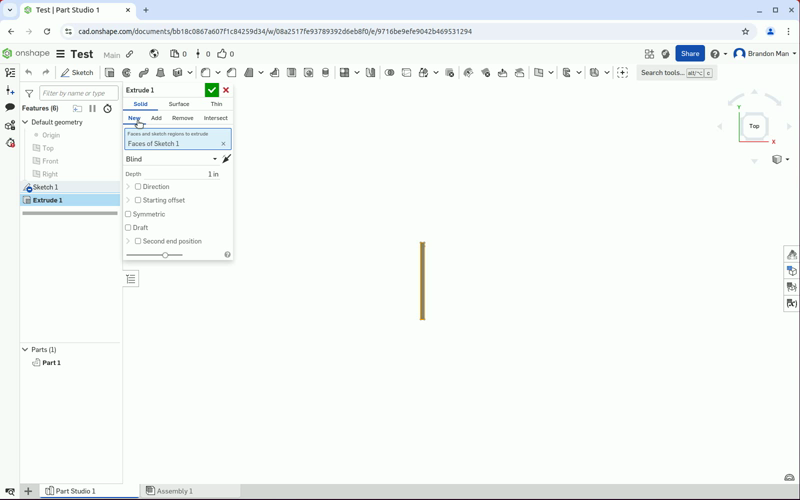
click(137, 120)
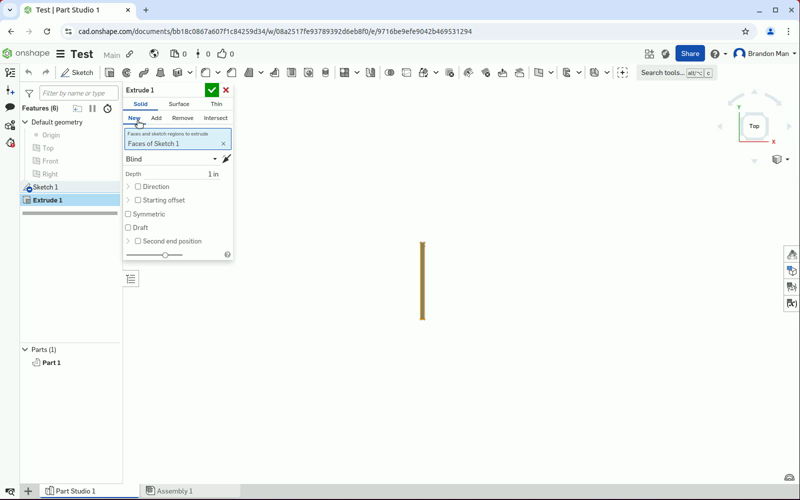
key(tab, 4)
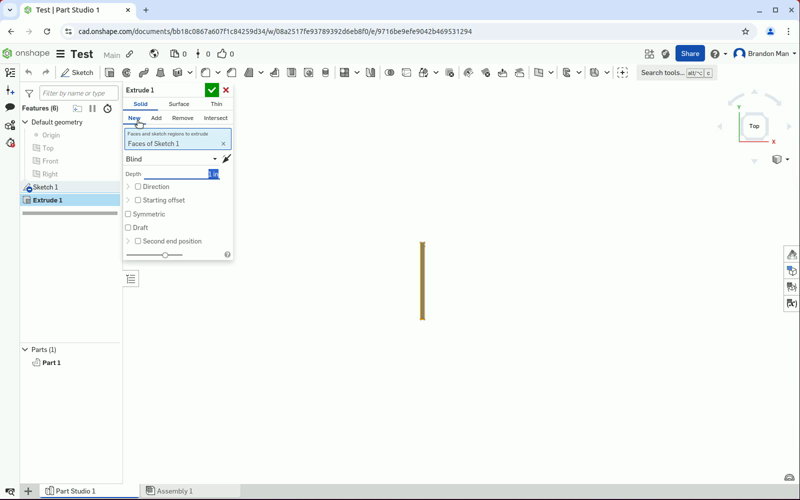
text(22.386)
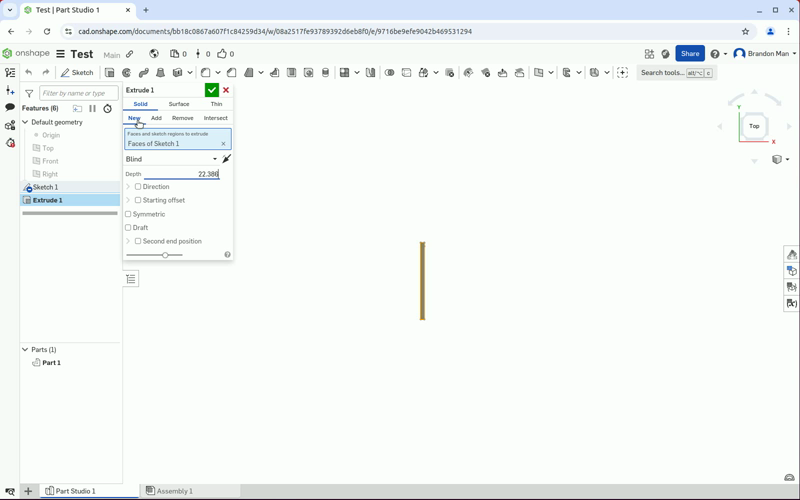
key(enter)
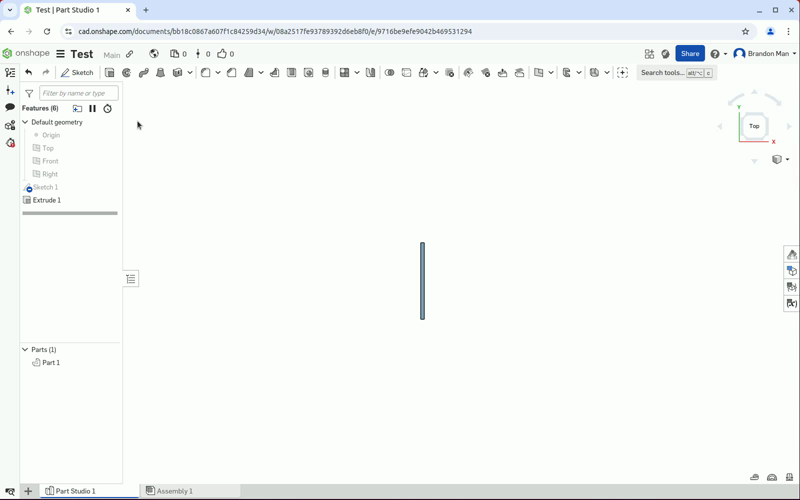
key(shift+h)
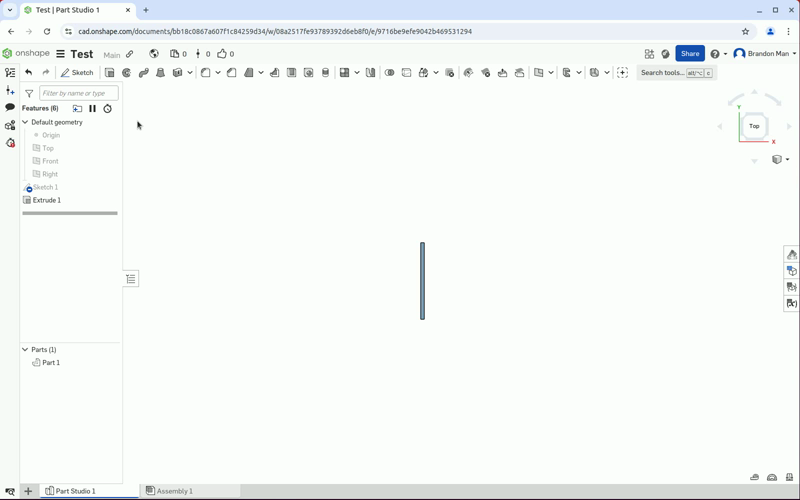
key(shift+h)
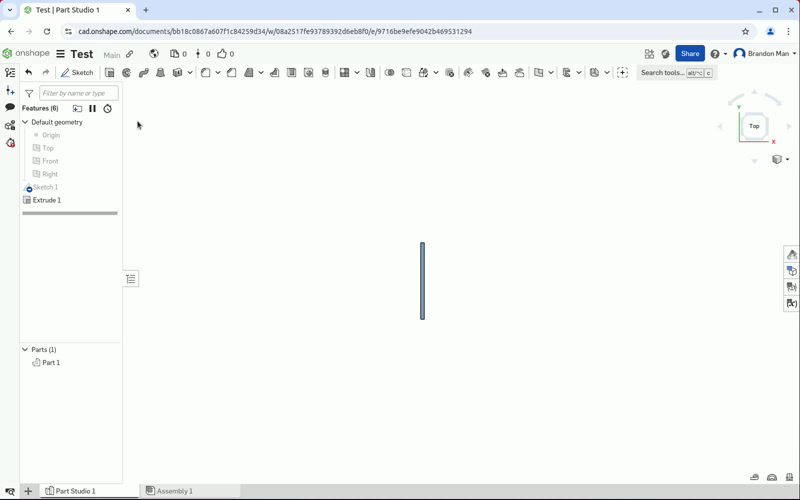
mouse_move(73, 189)
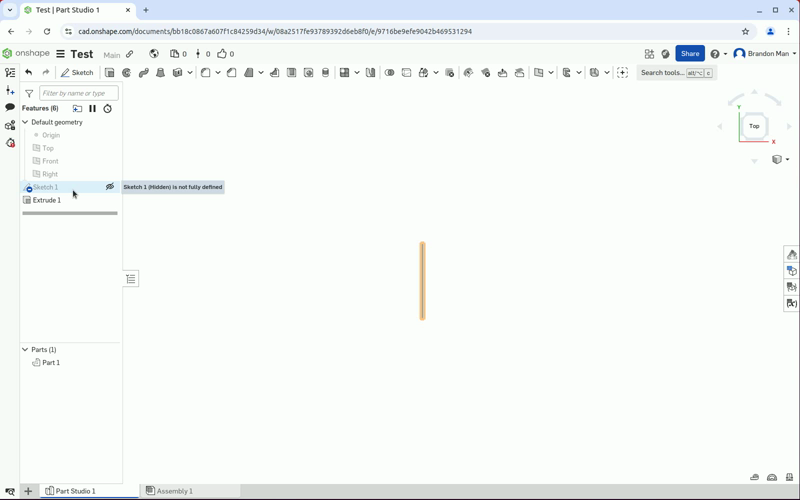
click(73, 189)
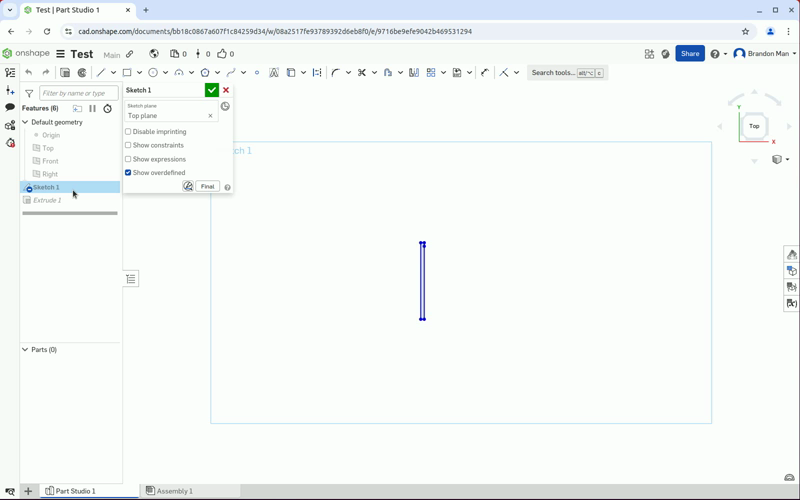
mouse_move(229, 92)
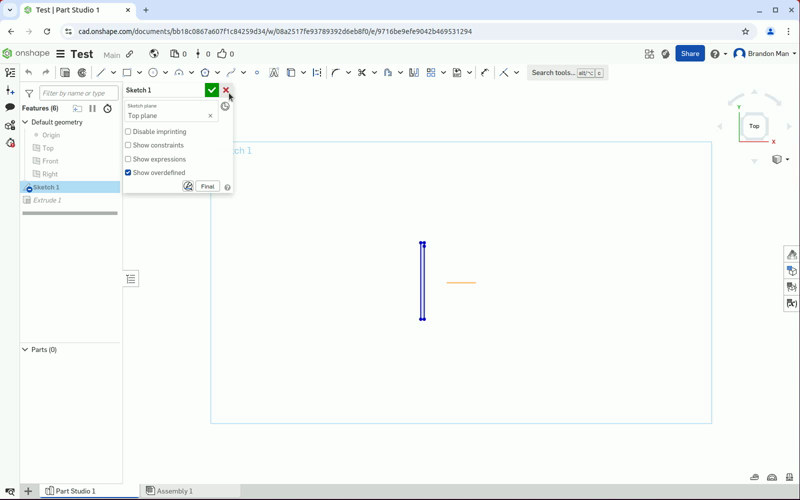
click(229, 92)
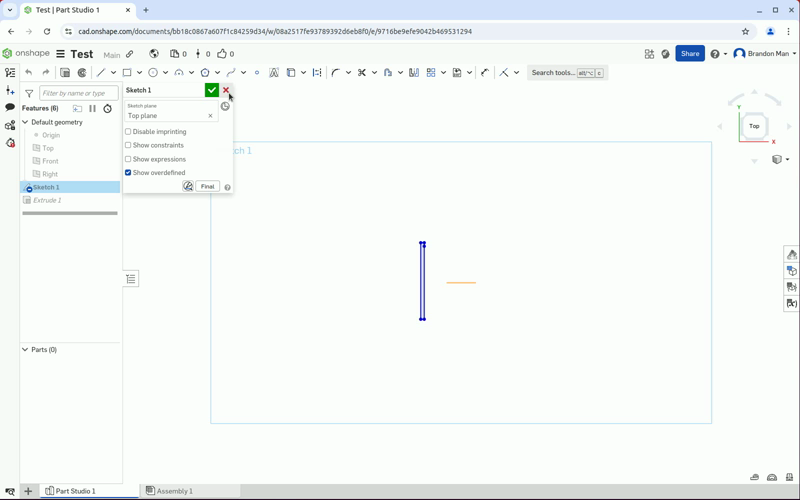
key(shift+s)
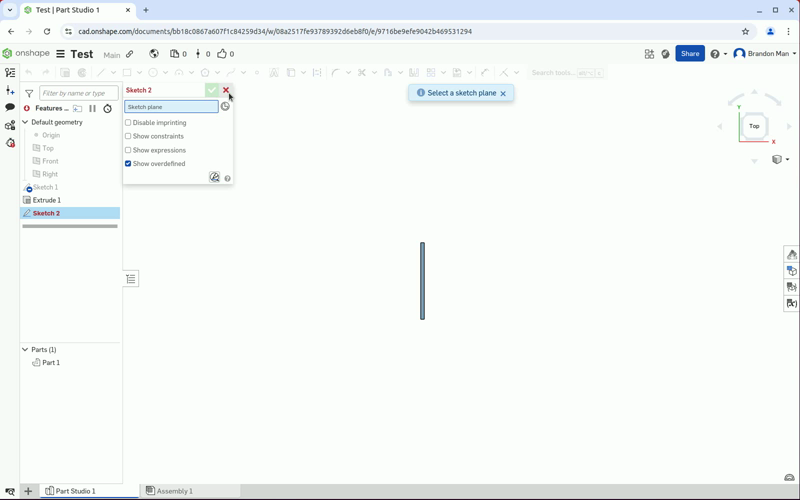
mouse_move(73, 150)
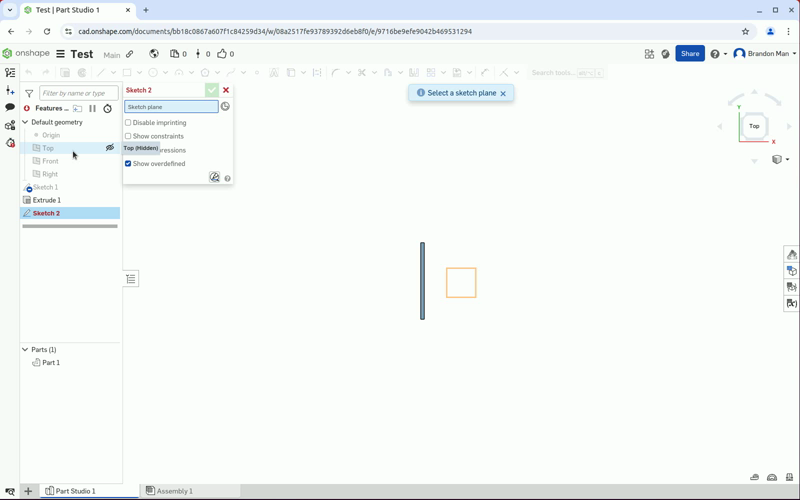
click(73, 150)
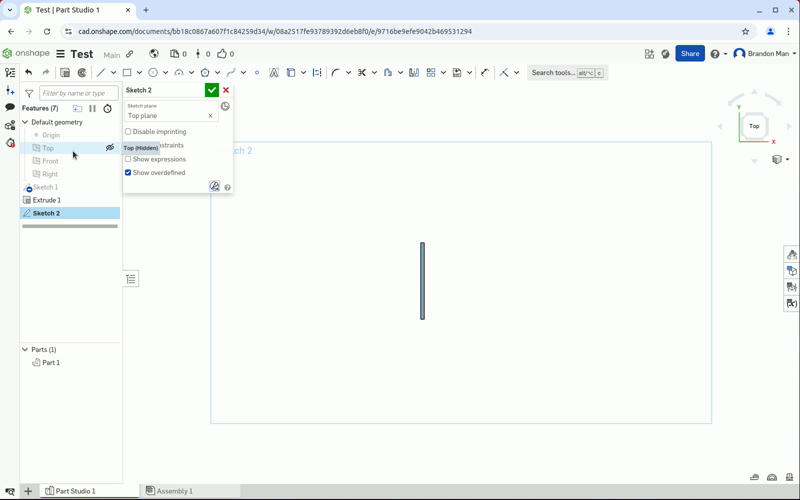
mouse_move(73, 352)
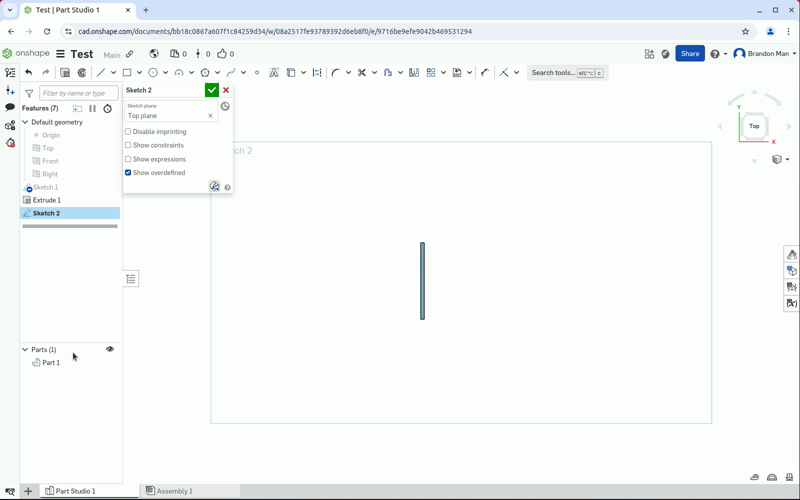
key(y)
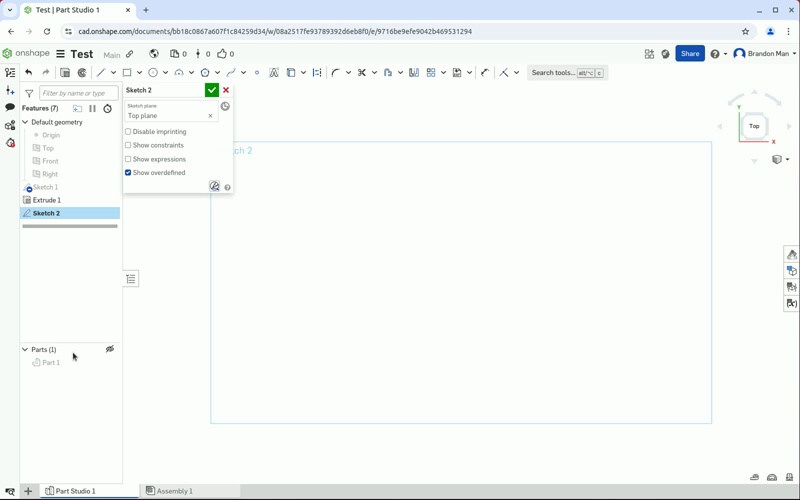
key(l)
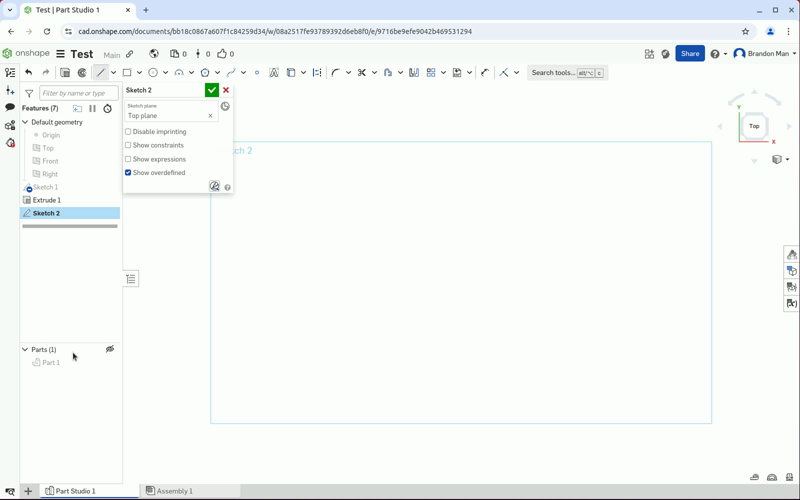
key_down(shift)
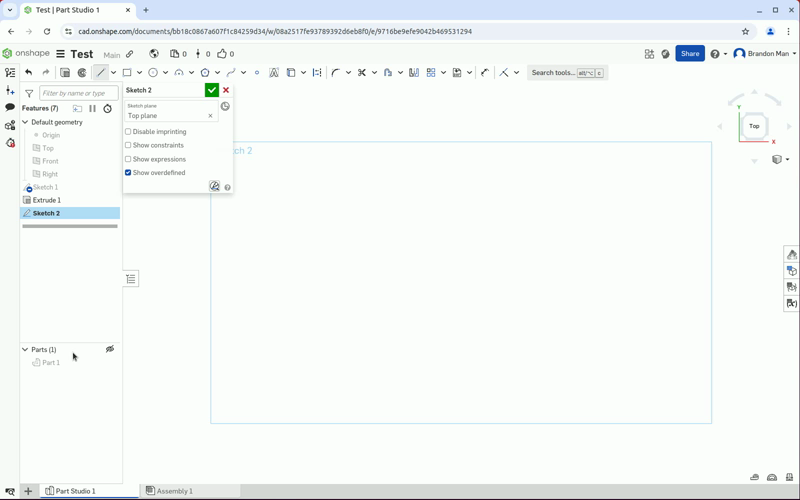
mouse_move(497, 319)
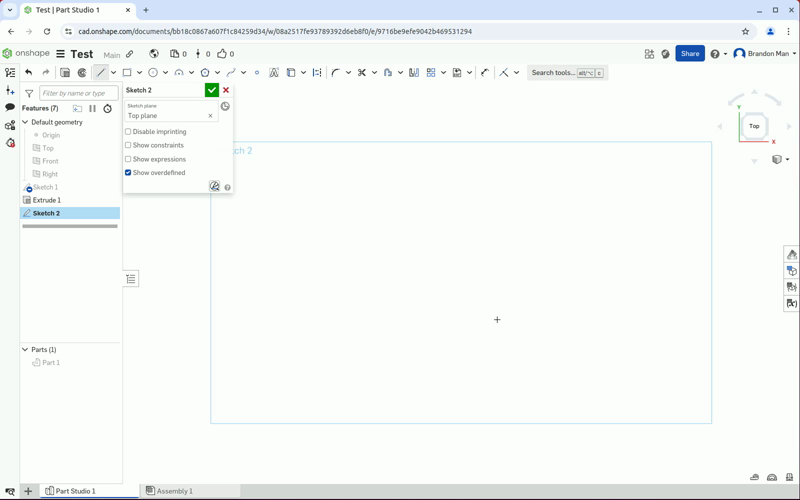
click(497, 319)
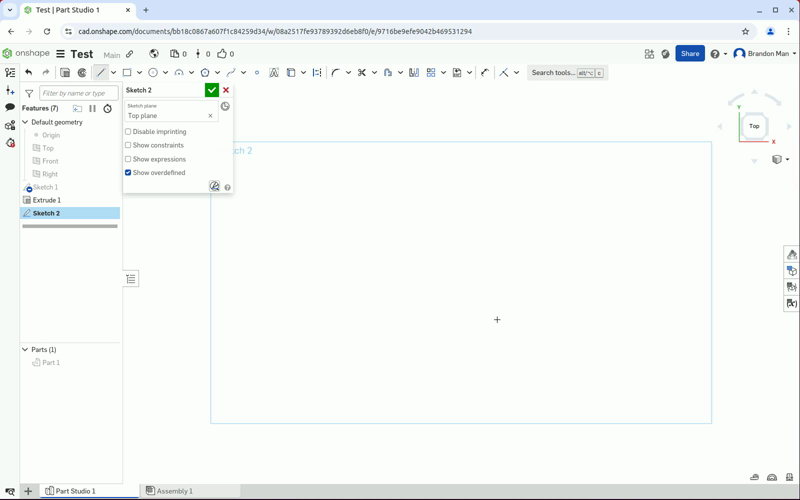
key_up(shift)
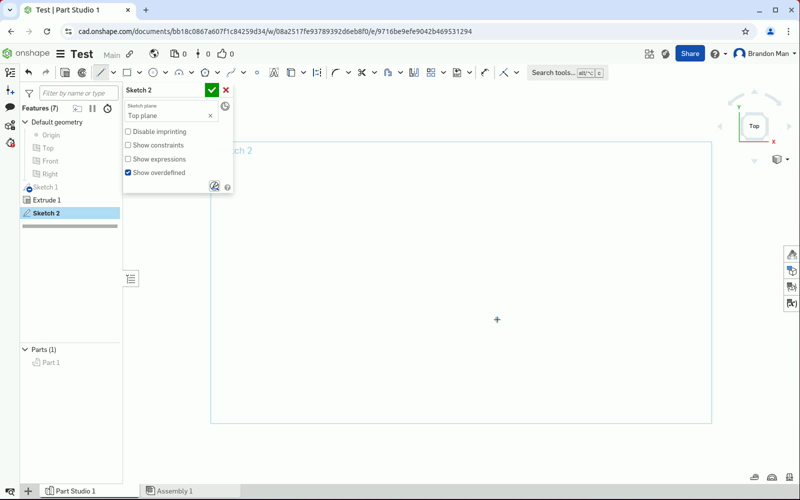
key_down(shift)
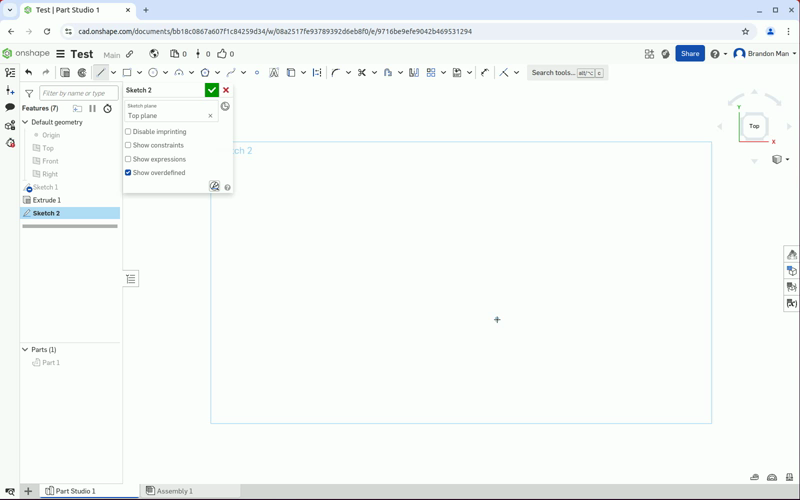
mouse_move(527, 319)
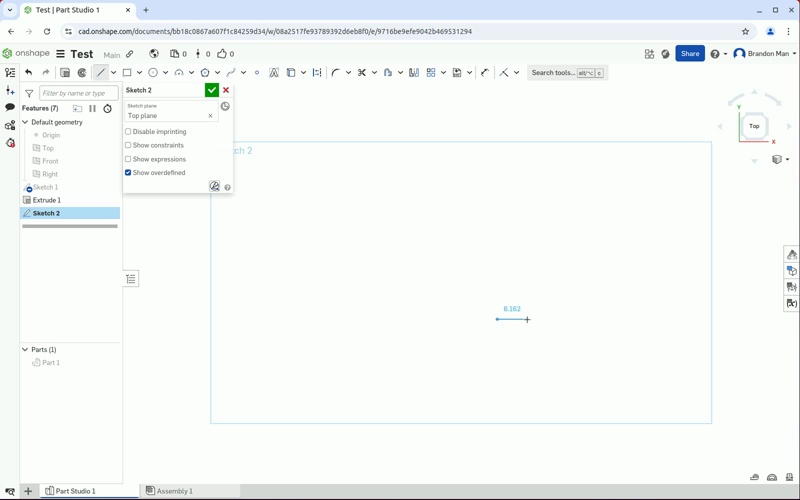
mouse_move(500, 319)
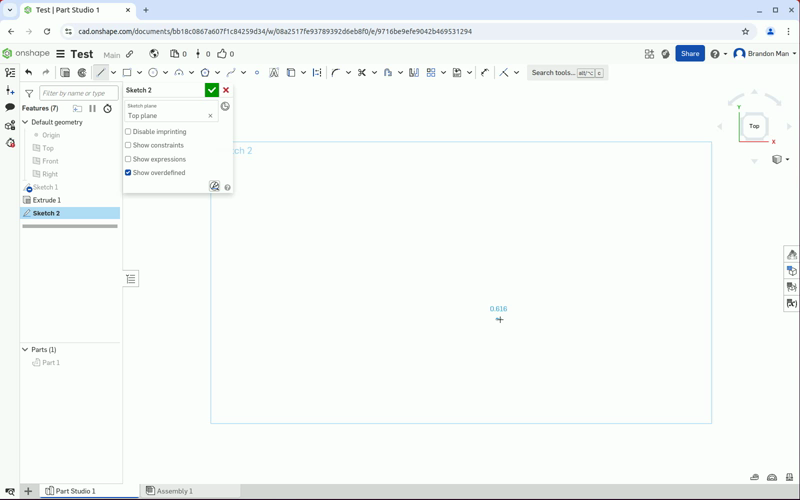
scroll(6)
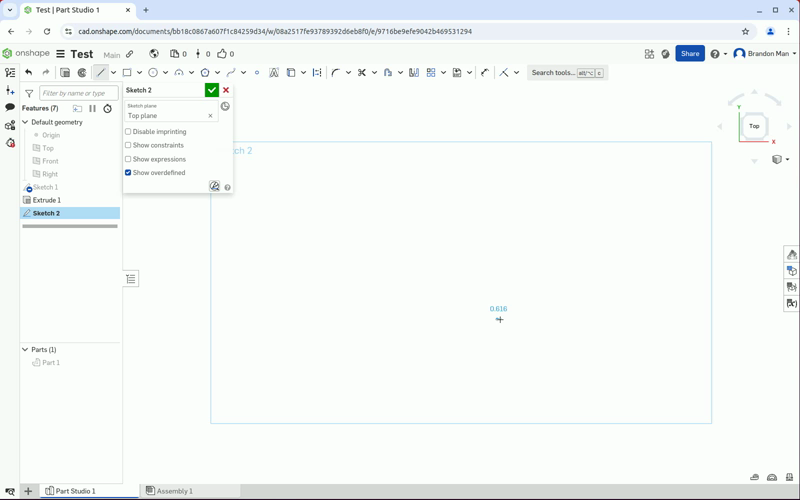
scroll(6)
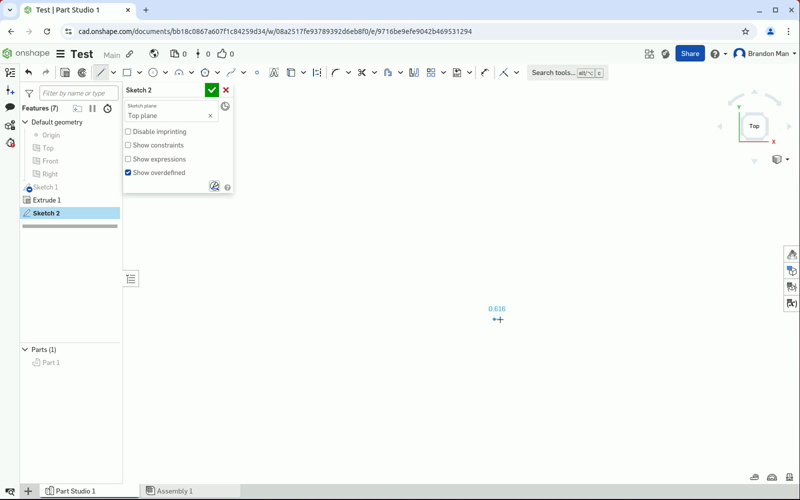
scroll(6)
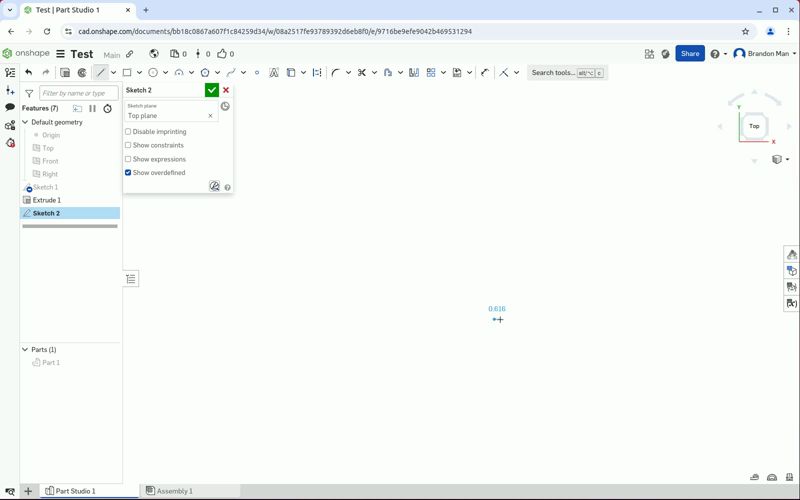
scroll(6)
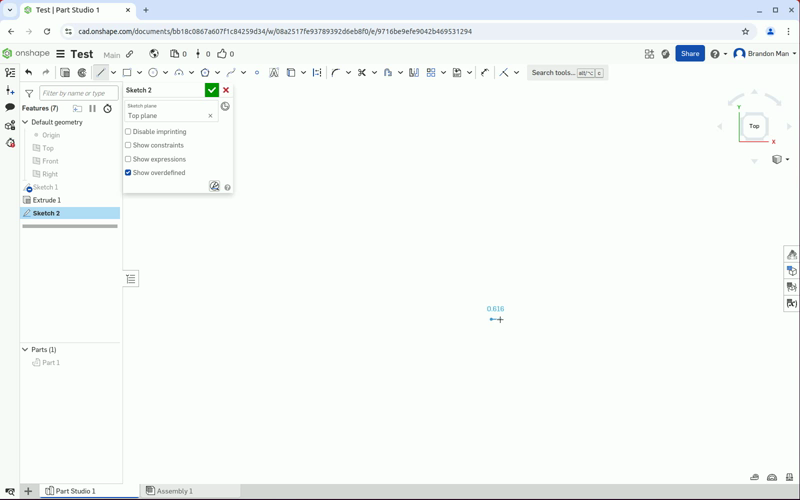
scroll(6)
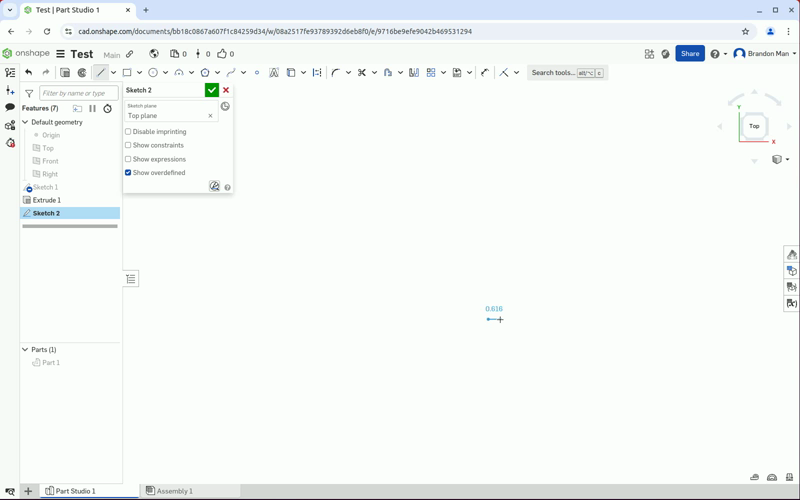
scroll(6)
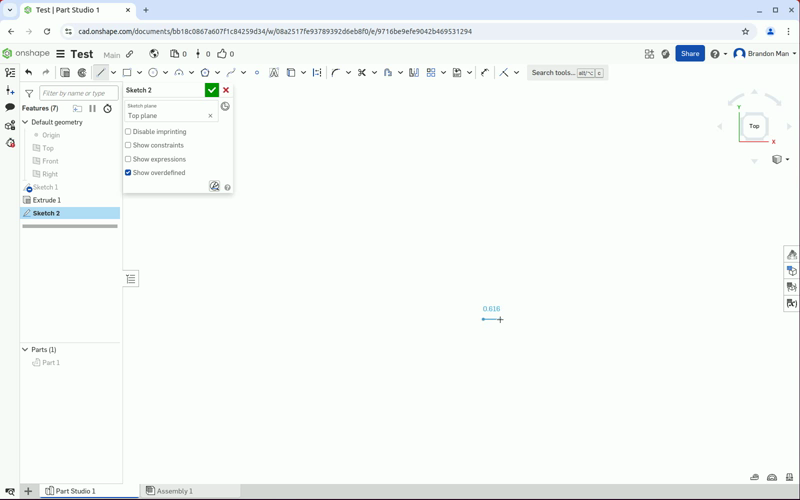
scroll(6)
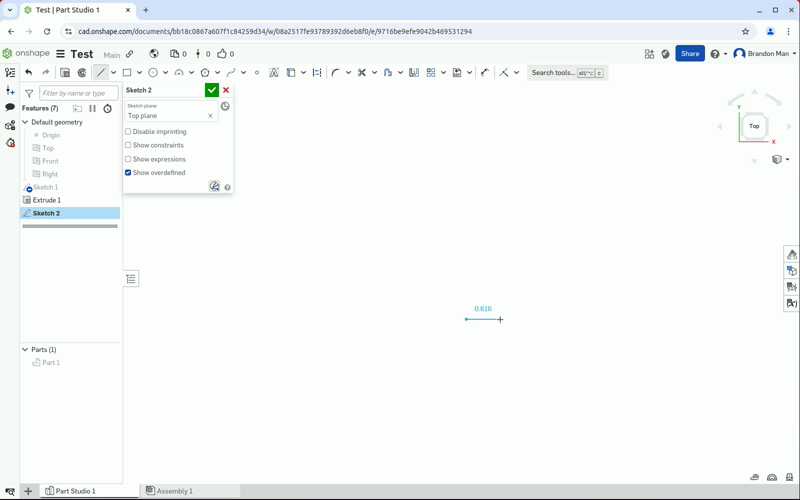
click(500, 319)
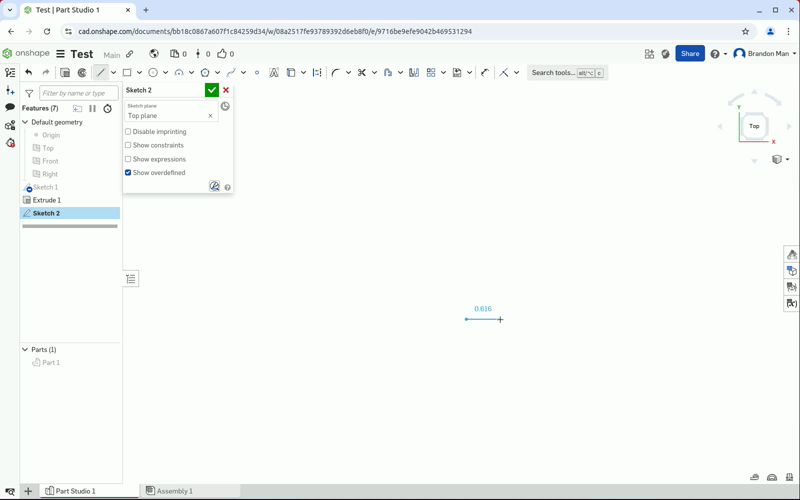
scroll(-6)
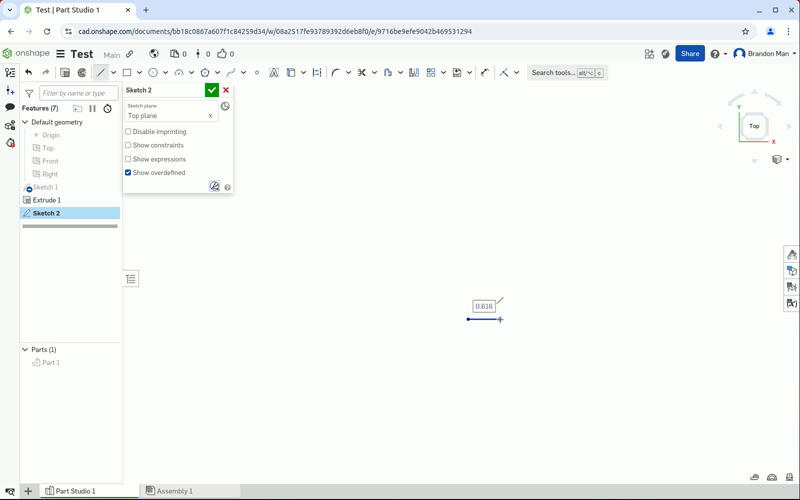
scroll(-6)
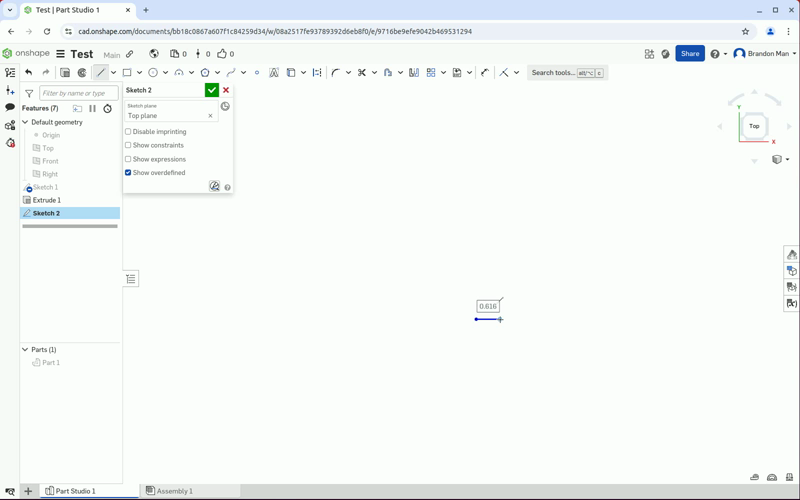
scroll(-6)
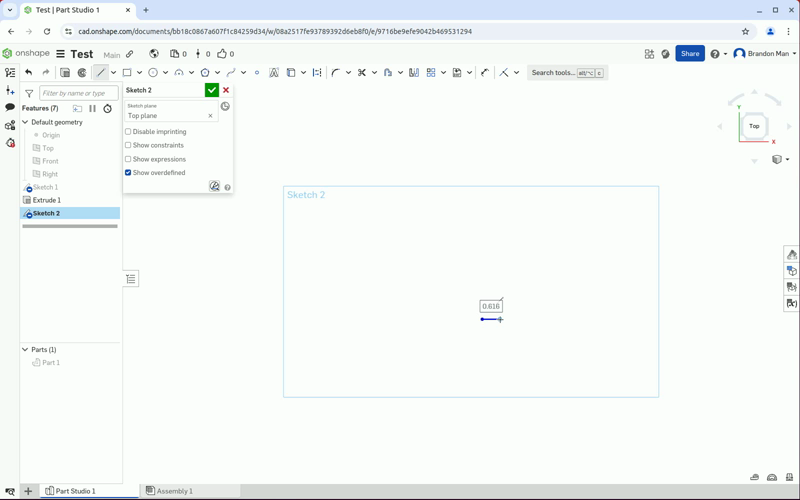
scroll(-6)
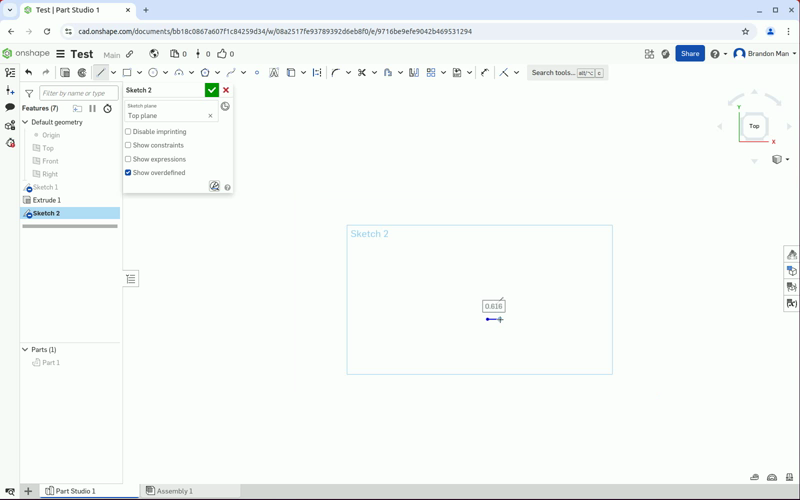
scroll(-6)
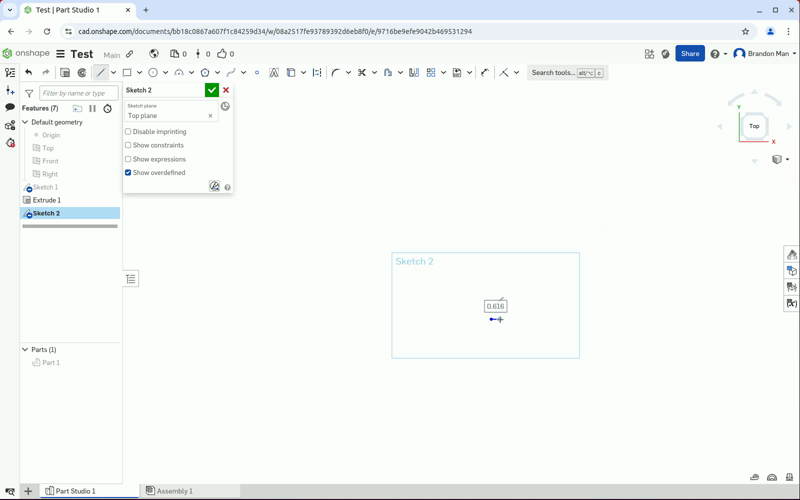
scroll(-6)
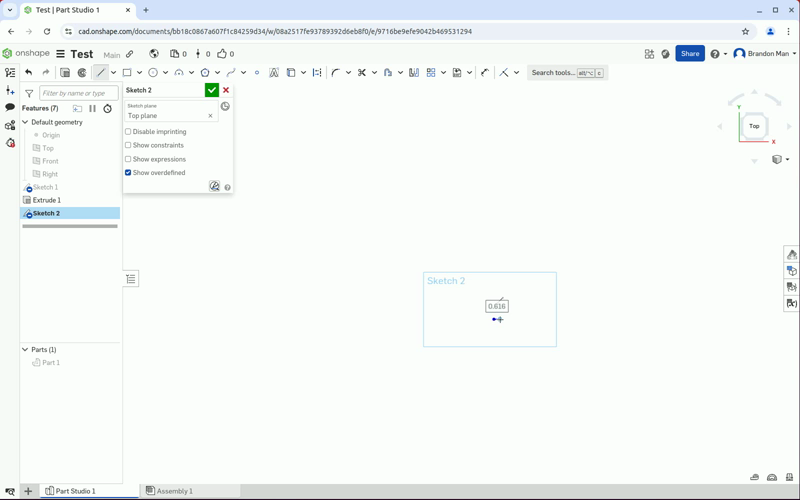
scroll(-6)
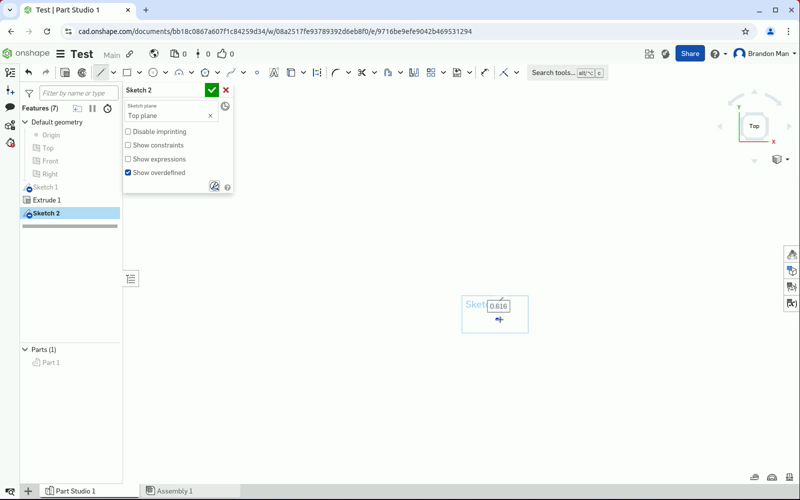
key_up(shift)
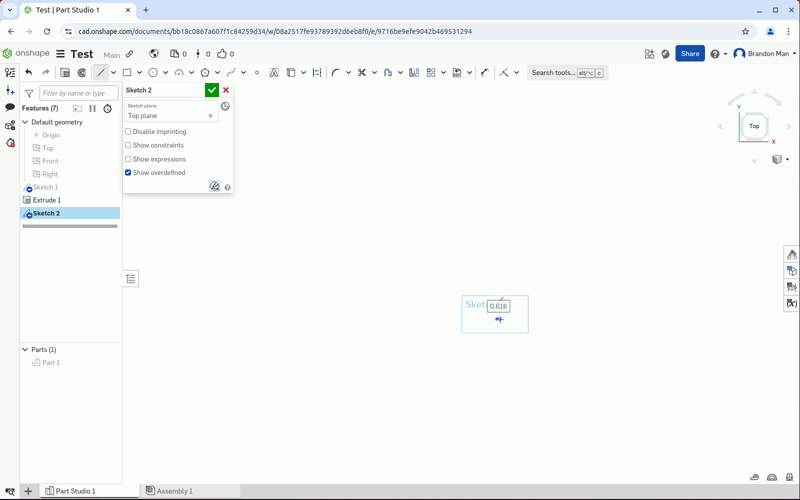
key_down(shift)
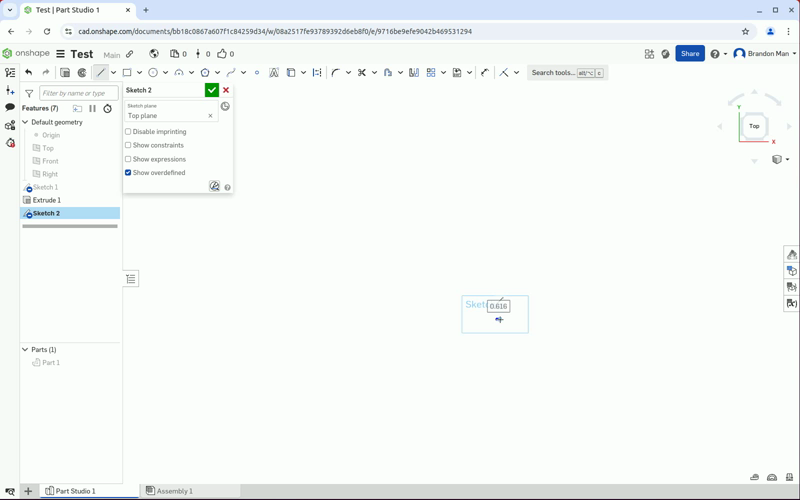
mouse_move(500, 242)
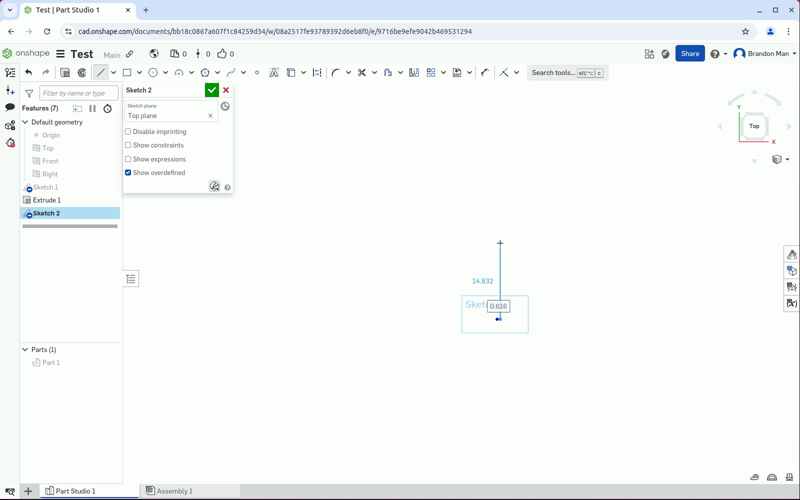
click(500, 242)
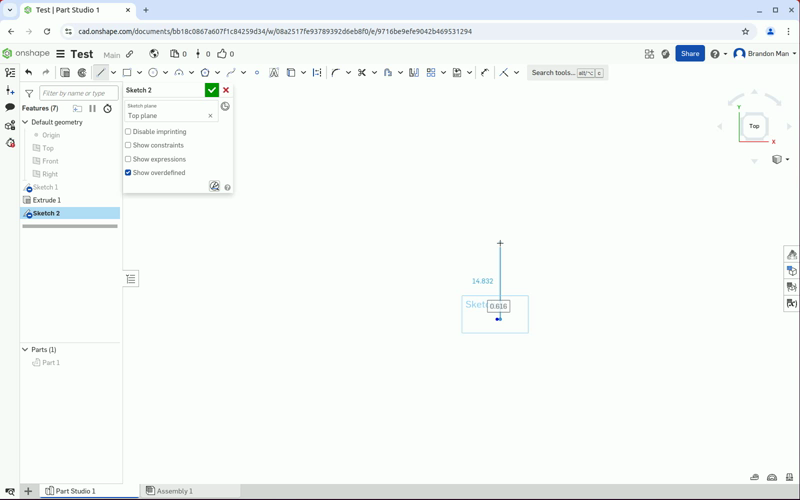
key_up(shift)
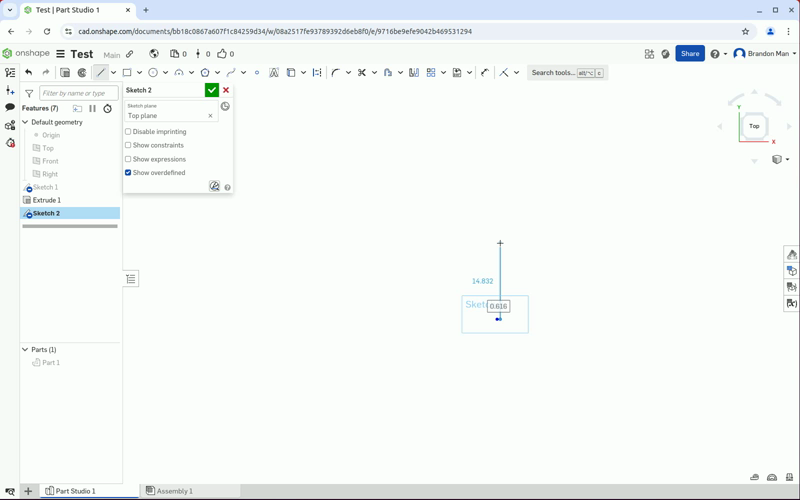
key_down(shift)
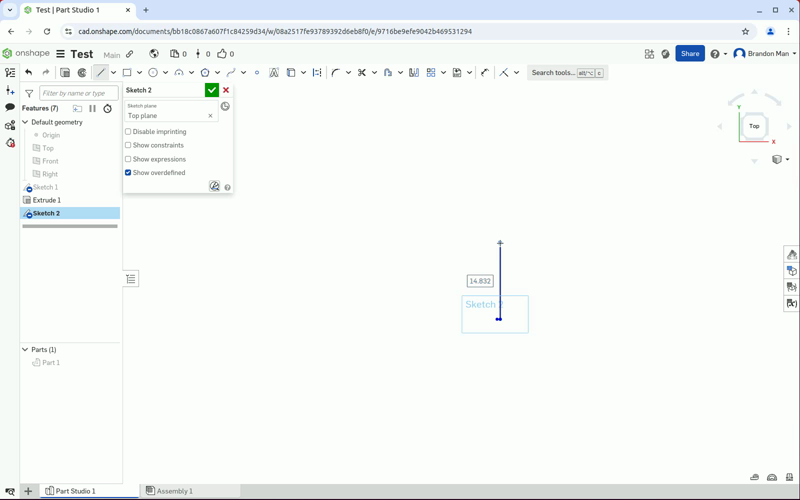
mouse_move(530, 242)
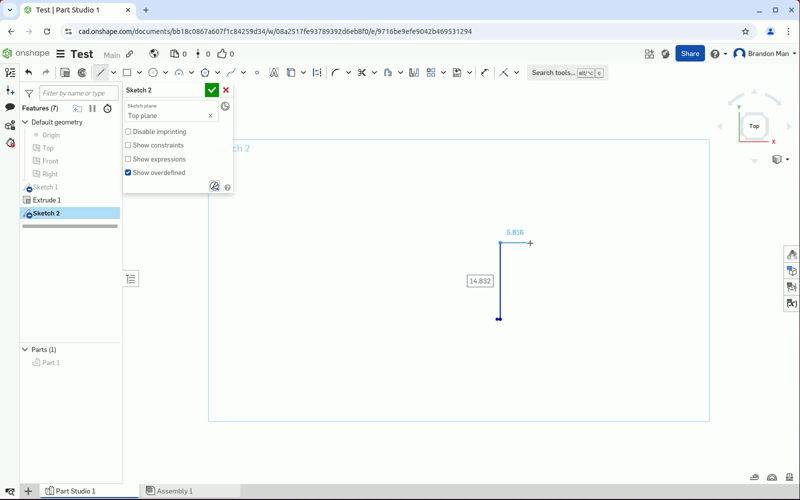
mouse_move(497, 242)
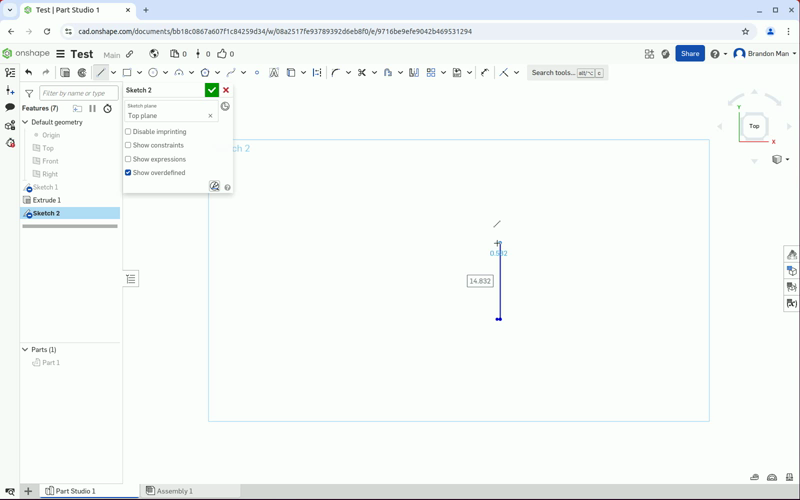
scroll(6)
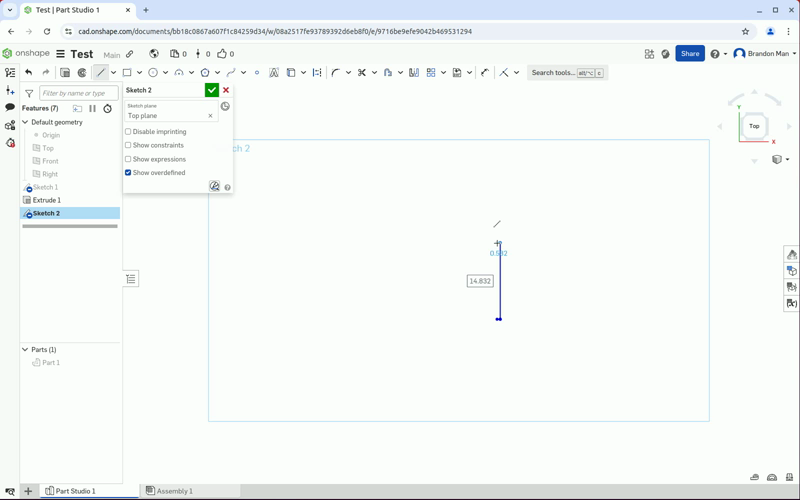
scroll(6)
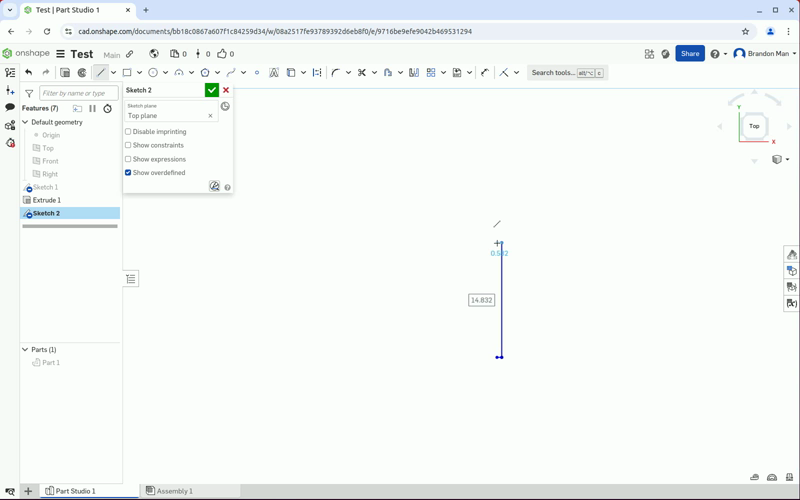
scroll(6)
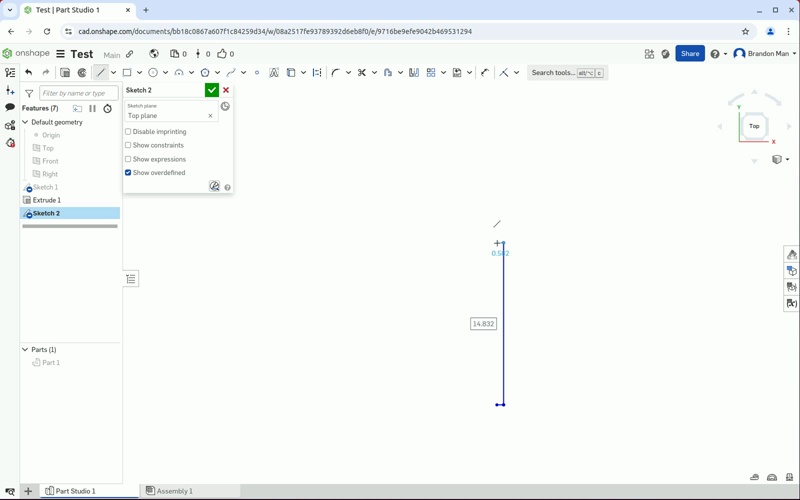
scroll(6)
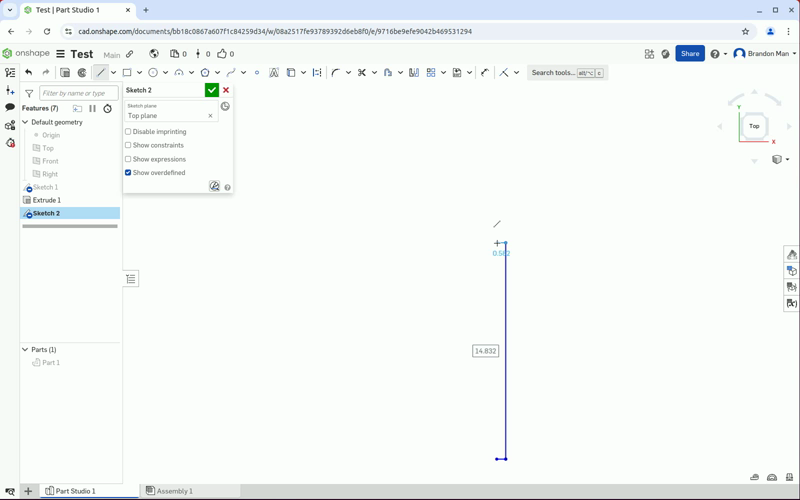
scroll(6)
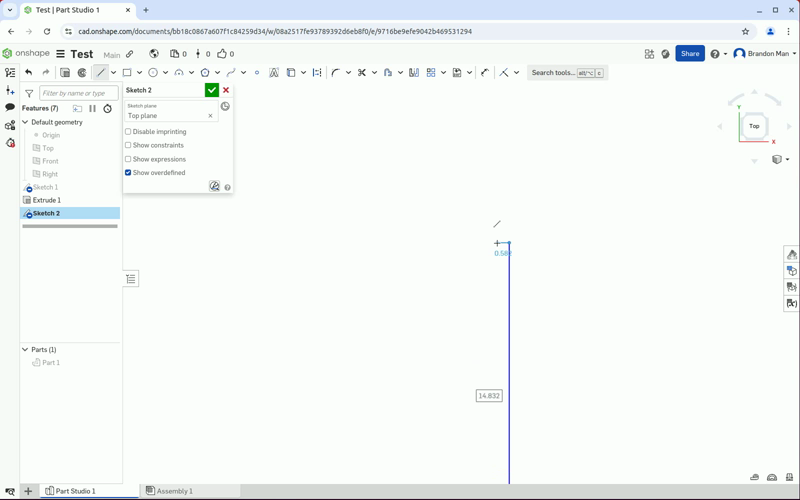
scroll(6)
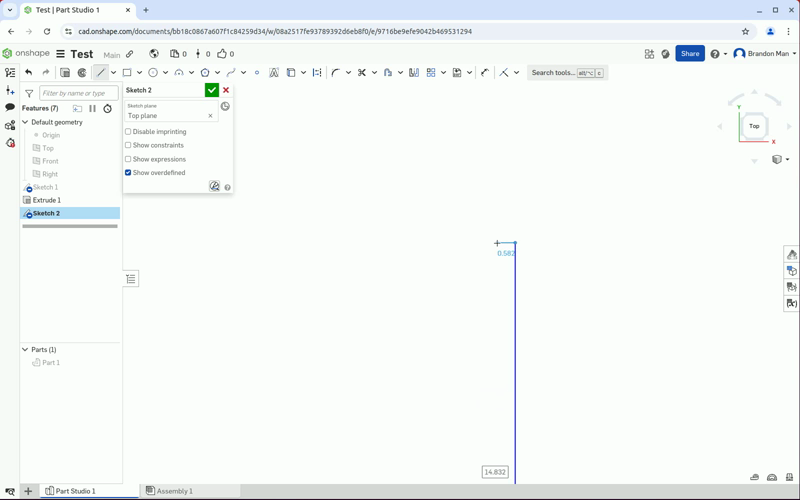
scroll(6)
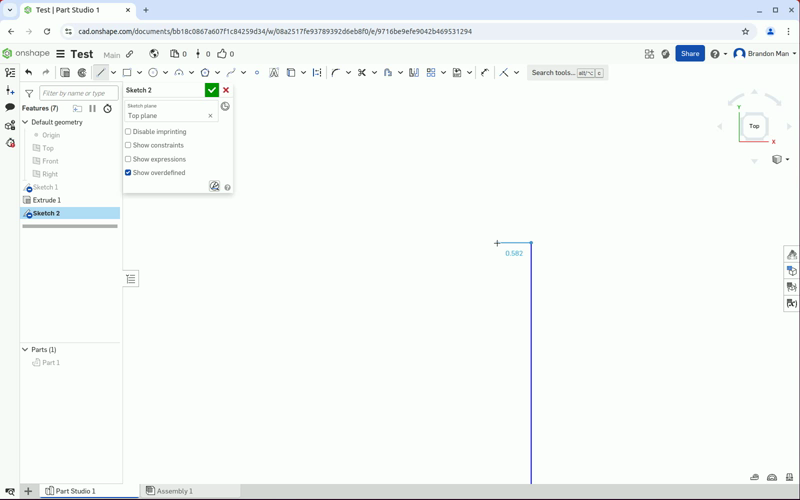
click(497, 242)
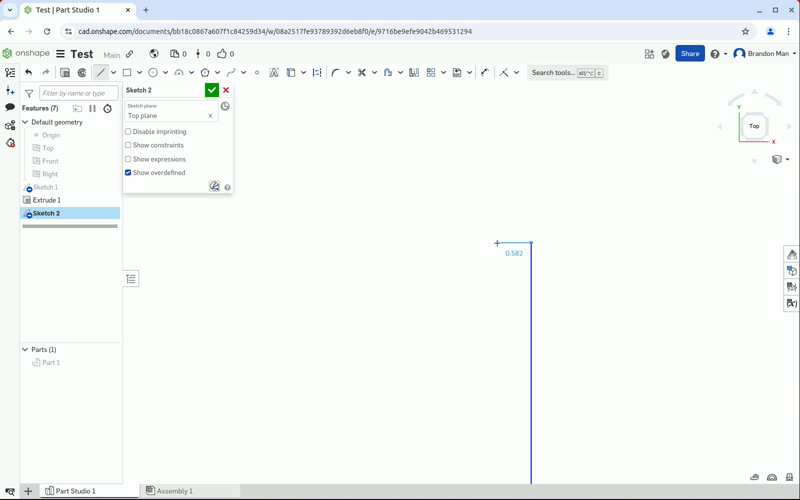
scroll(-6)
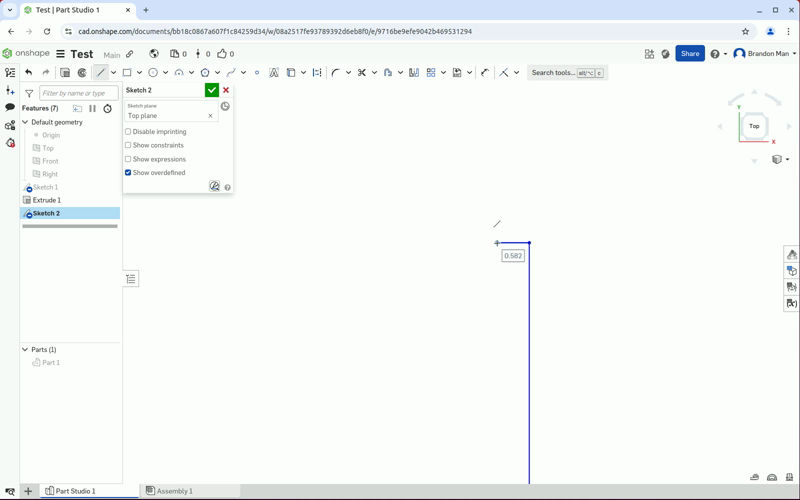
scroll(-6)
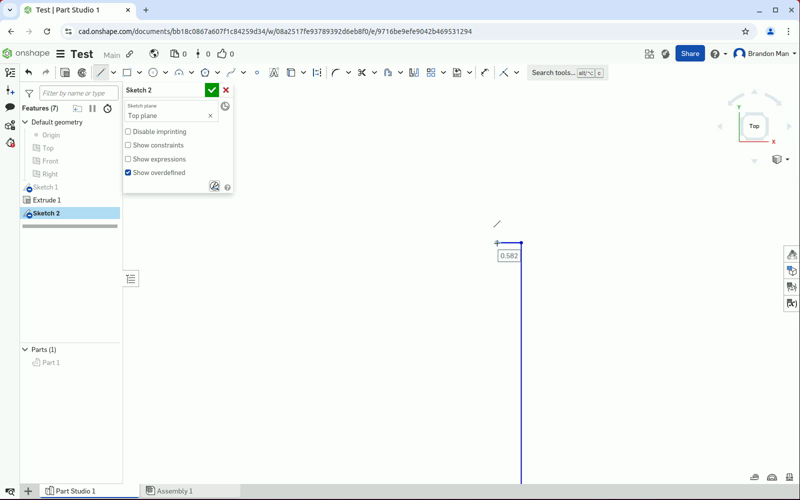
scroll(-6)
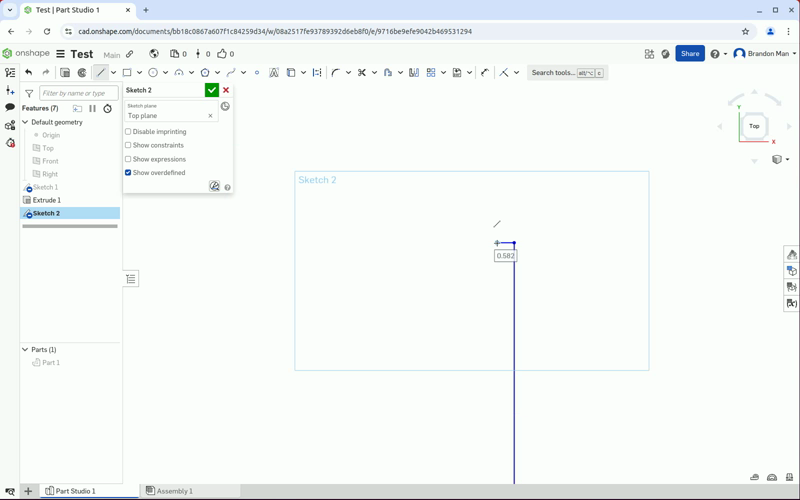
scroll(-6)
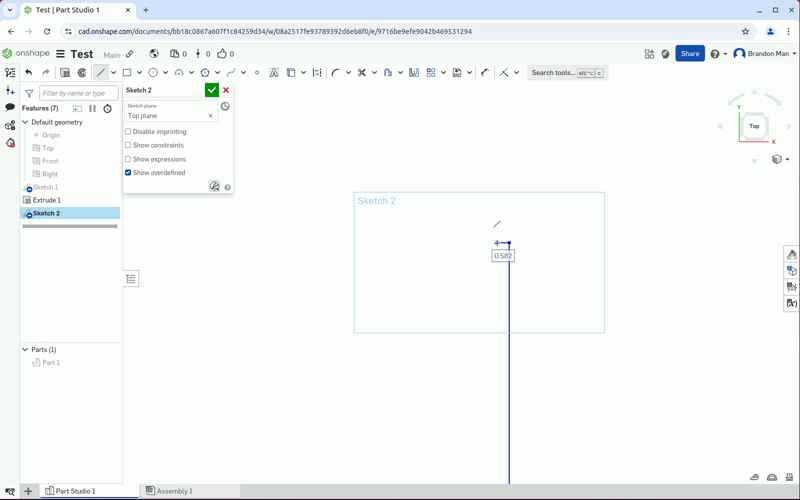
scroll(-6)
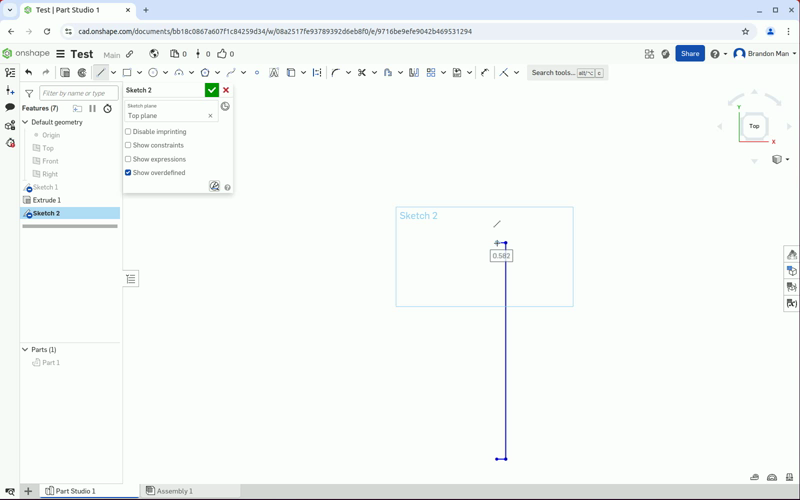
scroll(-6)
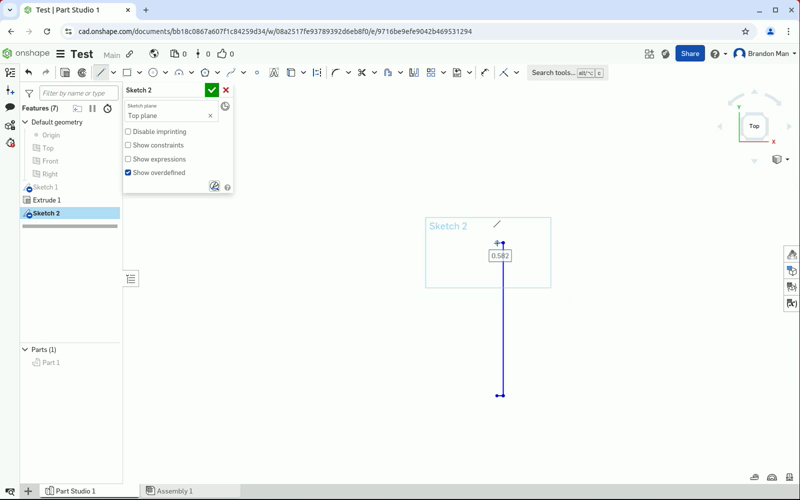
scroll(-6)
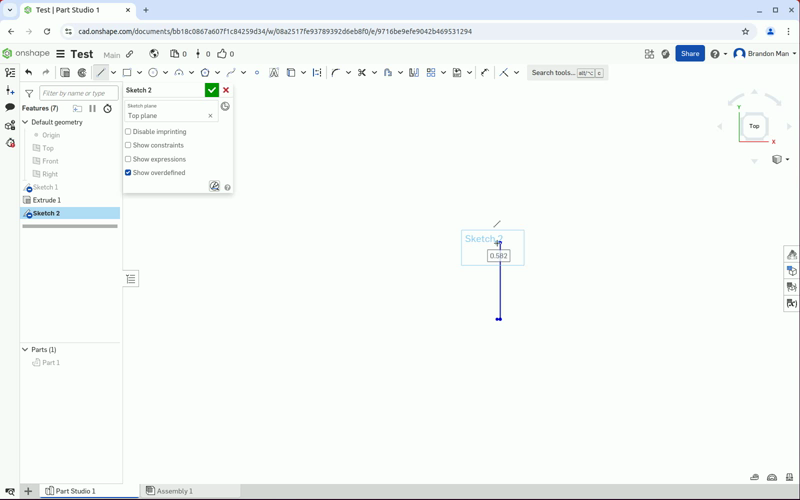
key_up(shift)
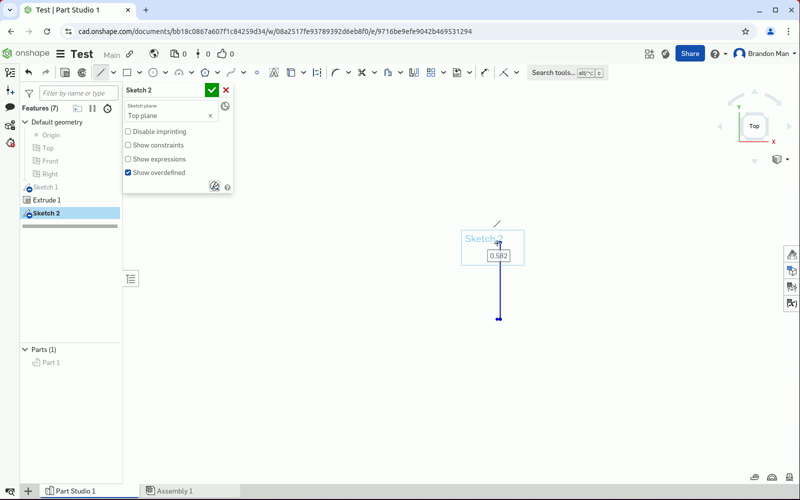
key_down(shift)
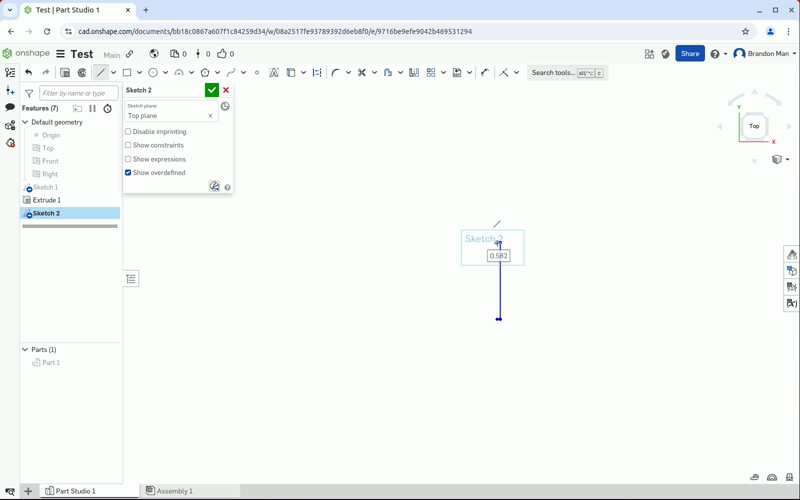
mouse_move(527, 242)
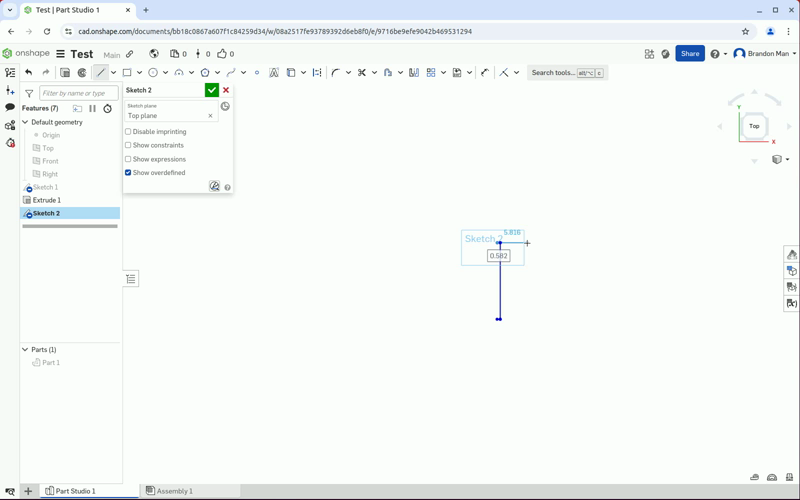
mouse_move(497, 246)
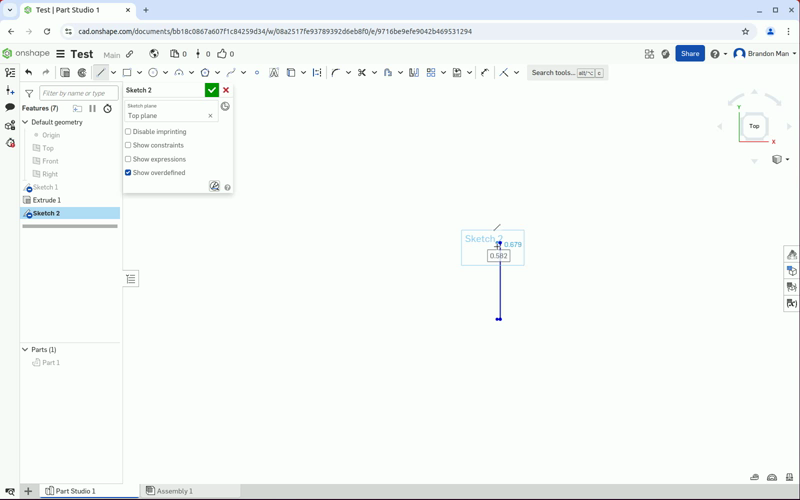
scroll(6)
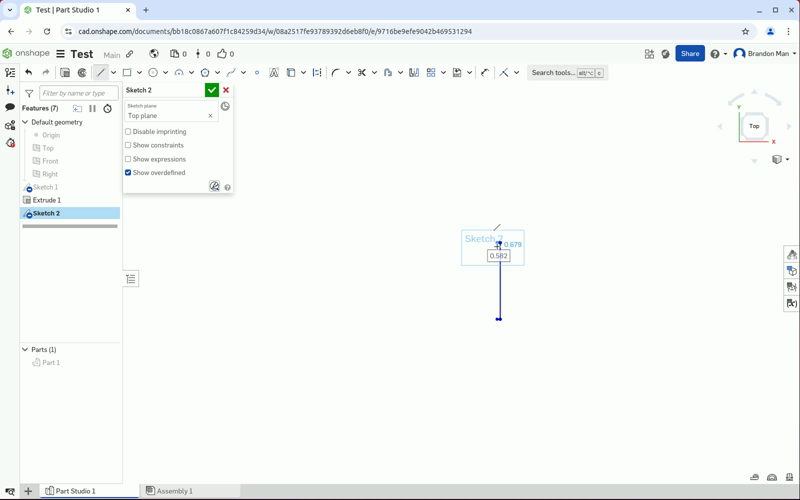
scroll(6)
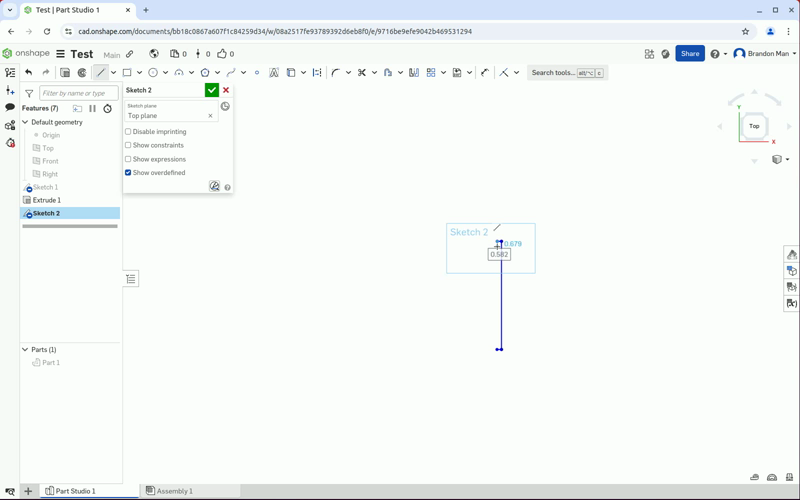
scroll(6)
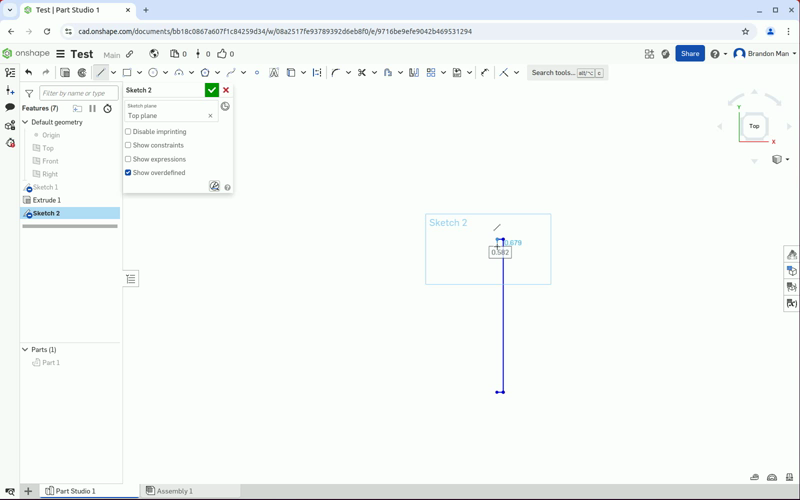
scroll(6)
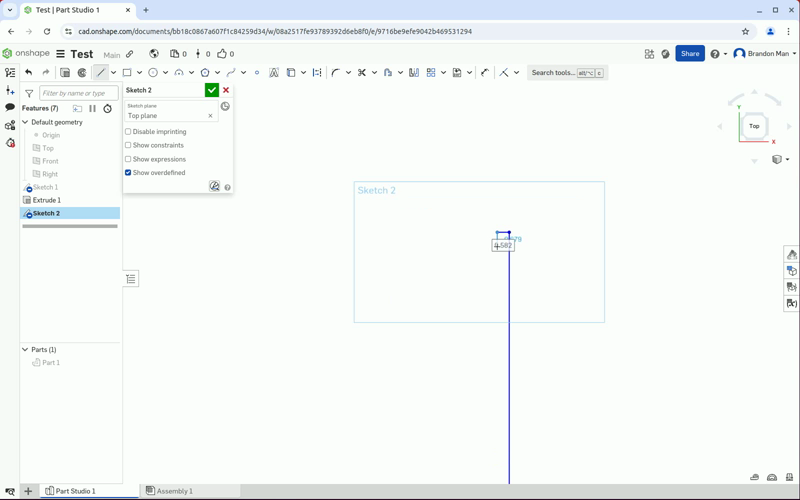
scroll(6)
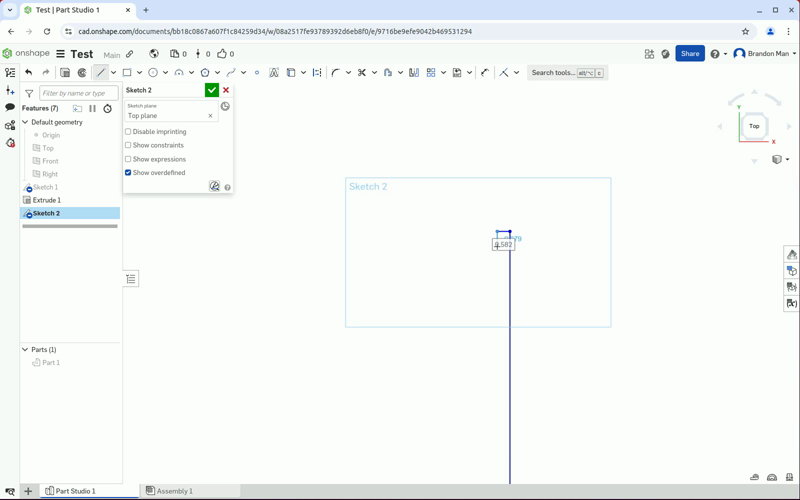
scroll(6)
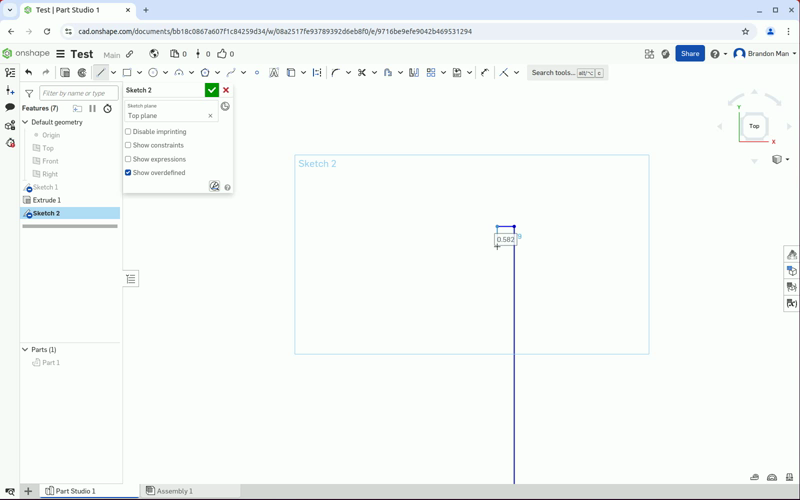
scroll(6)
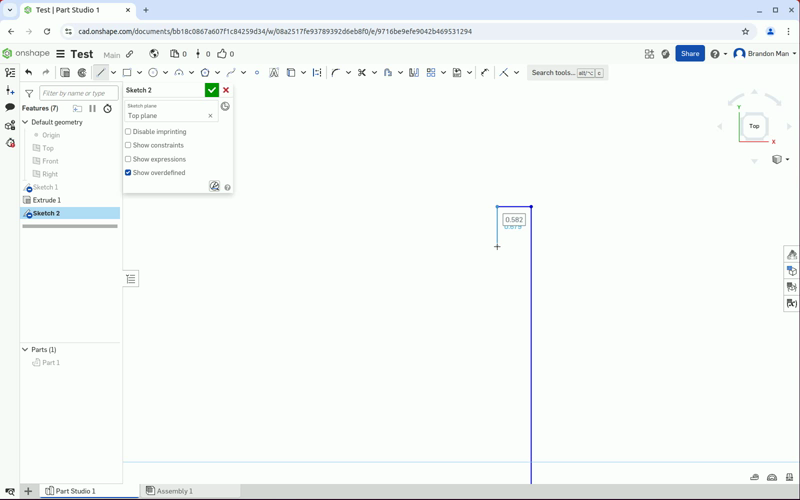
click(497, 246)
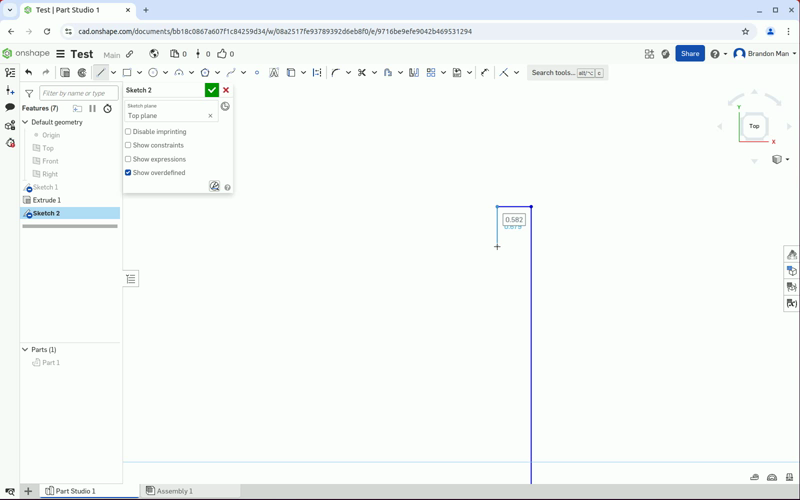
scroll(-6)
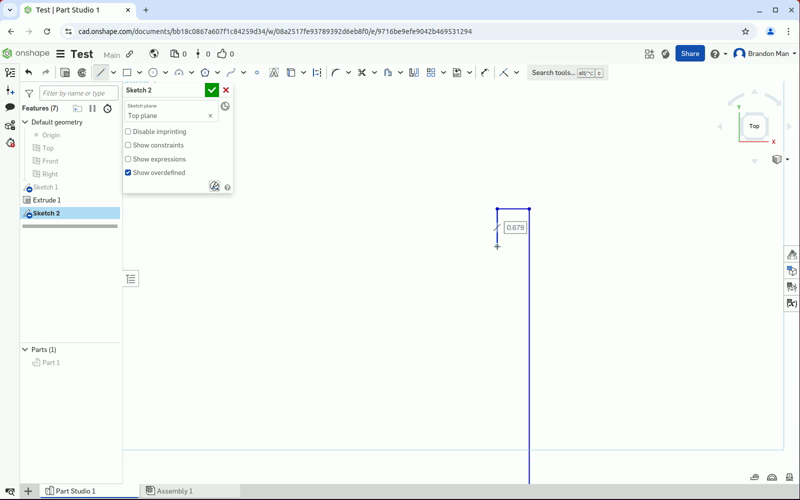
scroll(-6)
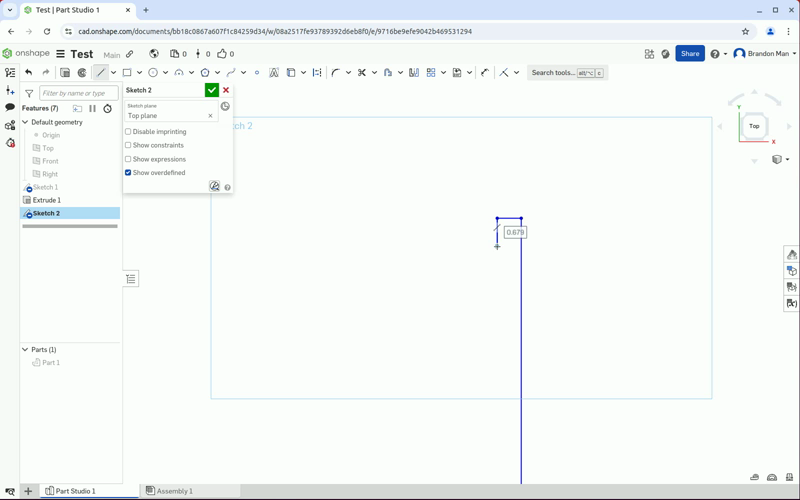
scroll(-6)
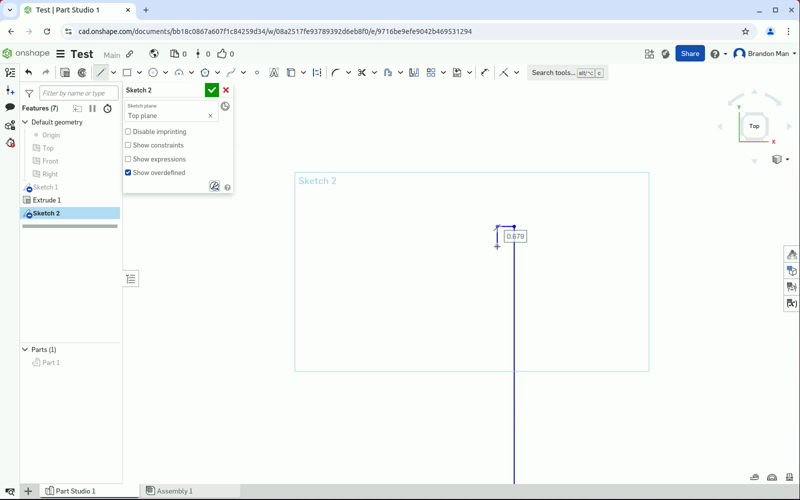
scroll(-6)
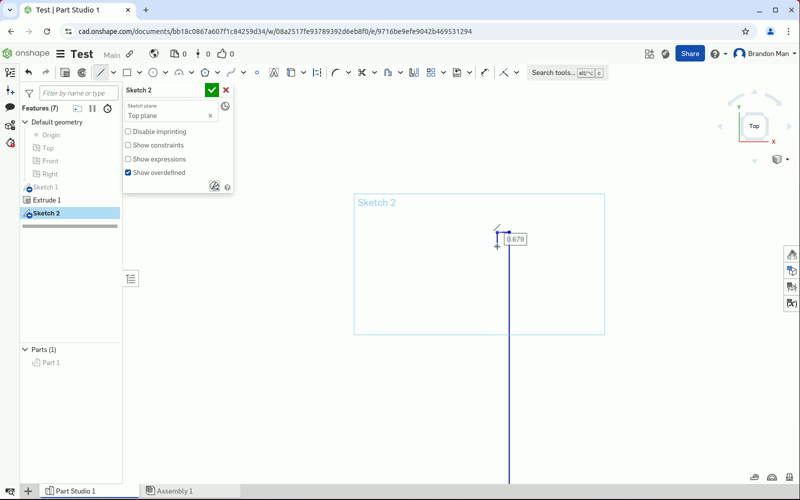
scroll(-6)
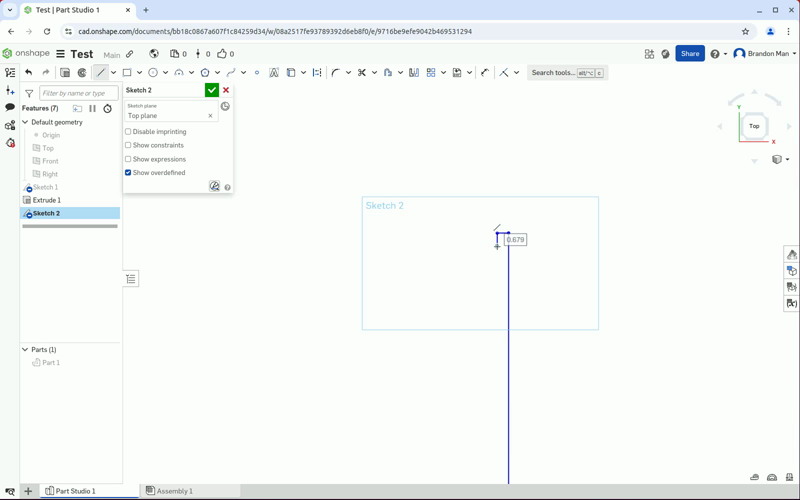
scroll(-6)
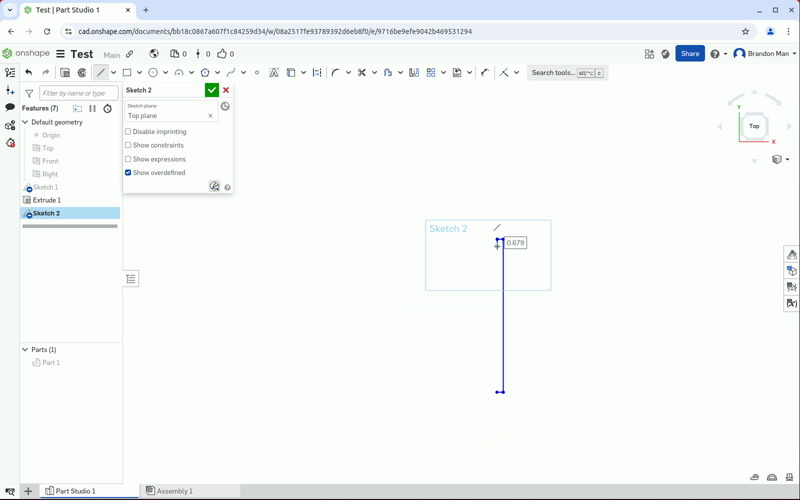
scroll(-6)
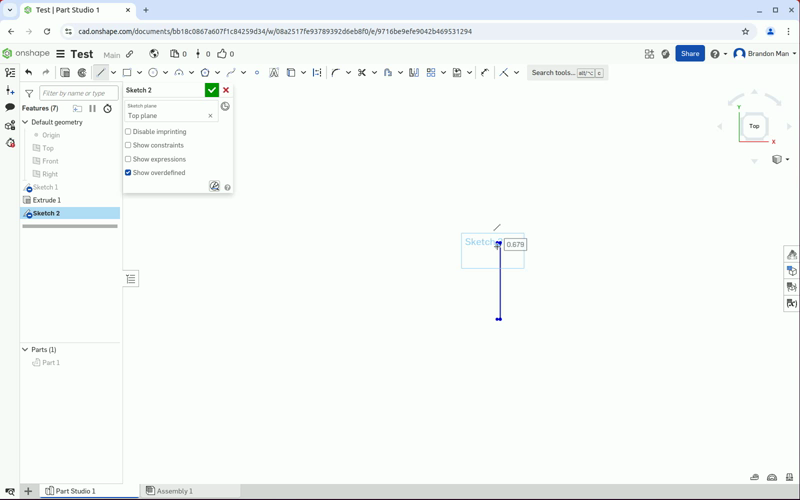
key_up(shift)
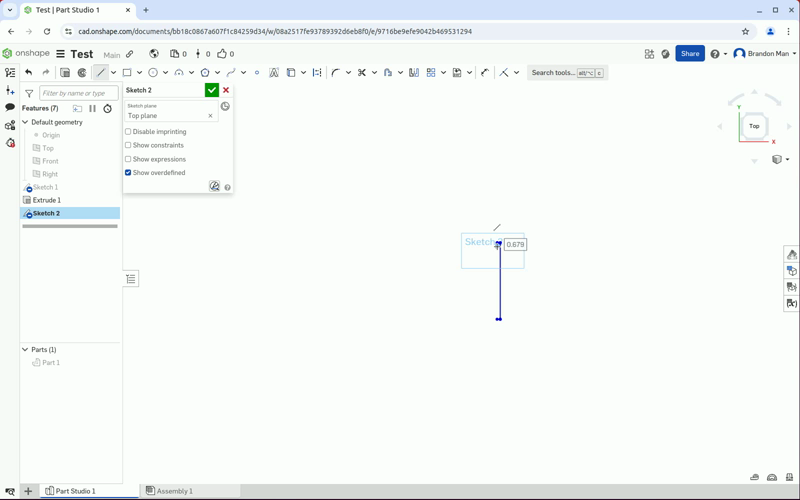
key_down(shift)
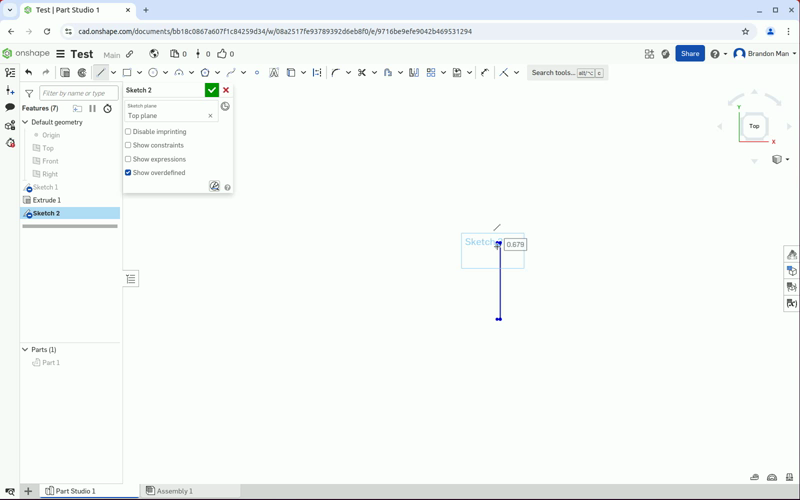
mouse_move(497, 319)
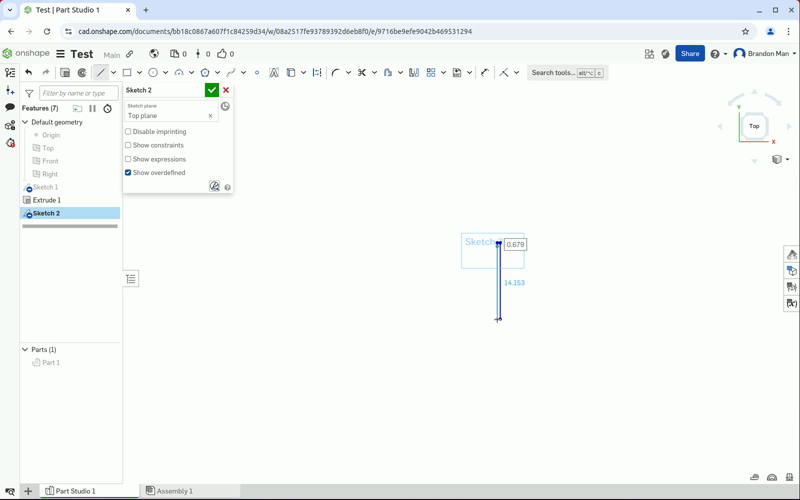
scroll(6)
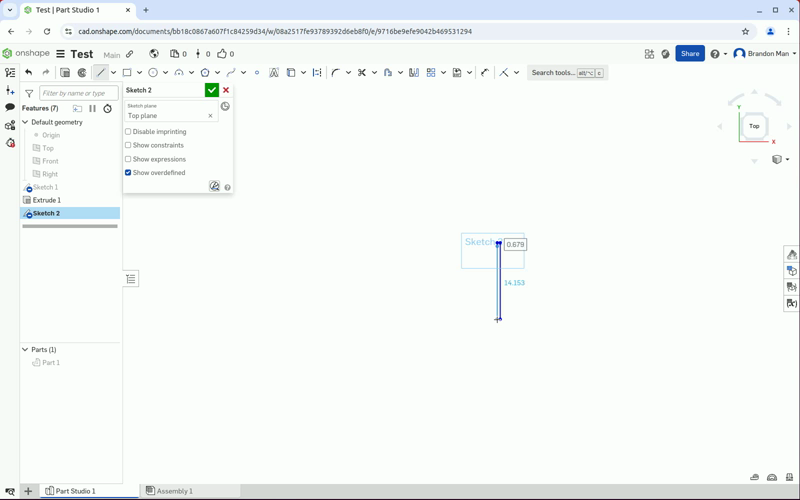
scroll(6)
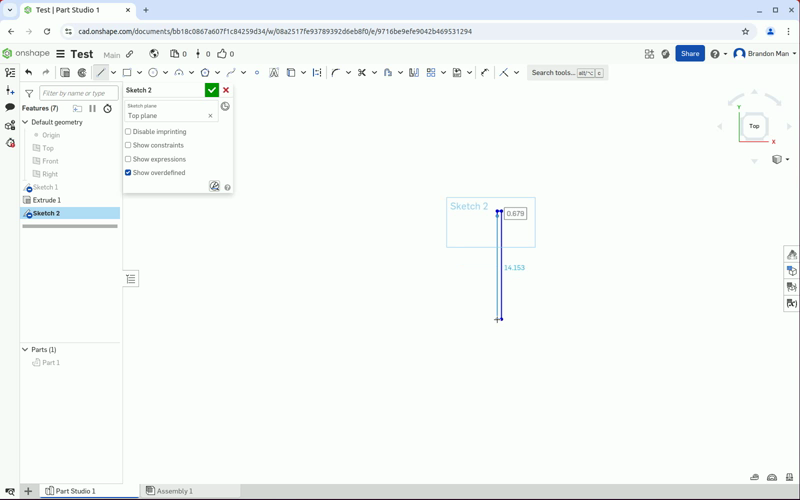
scroll(6)
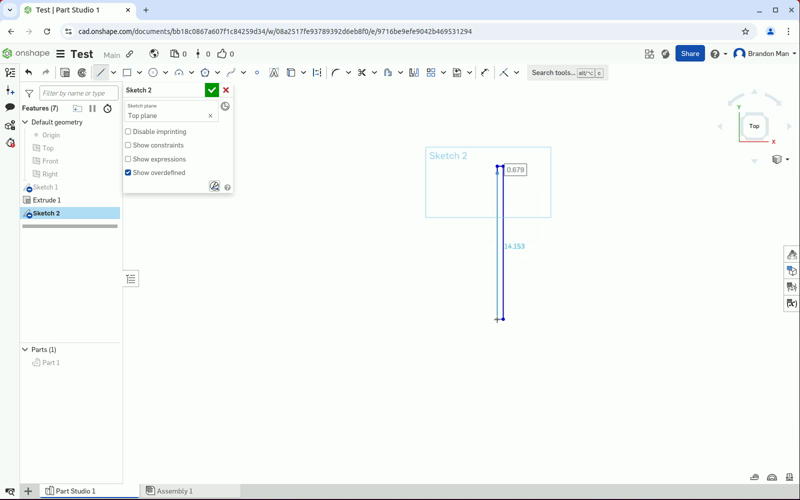
scroll(6)
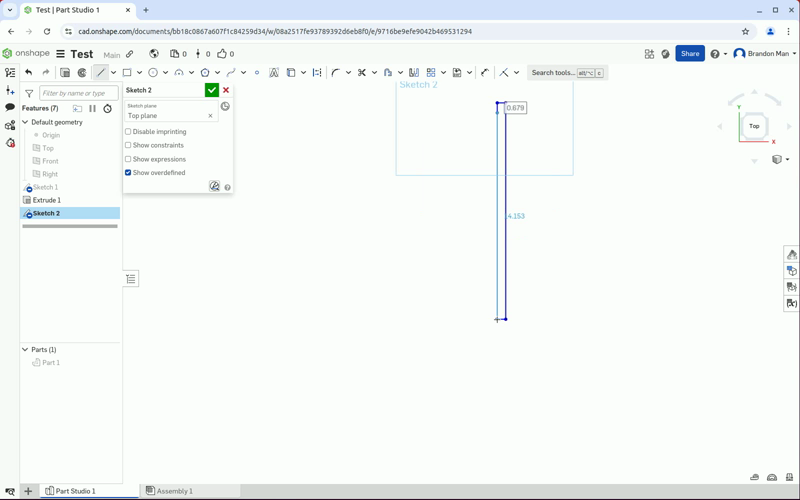
scroll(6)
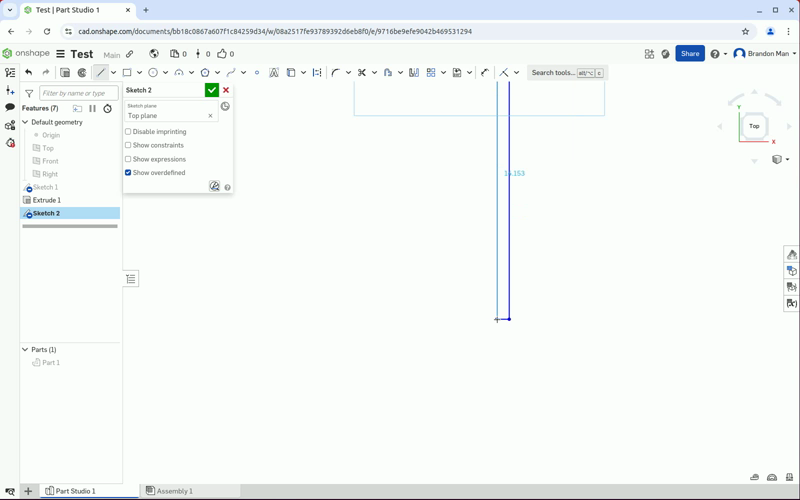
scroll(6)
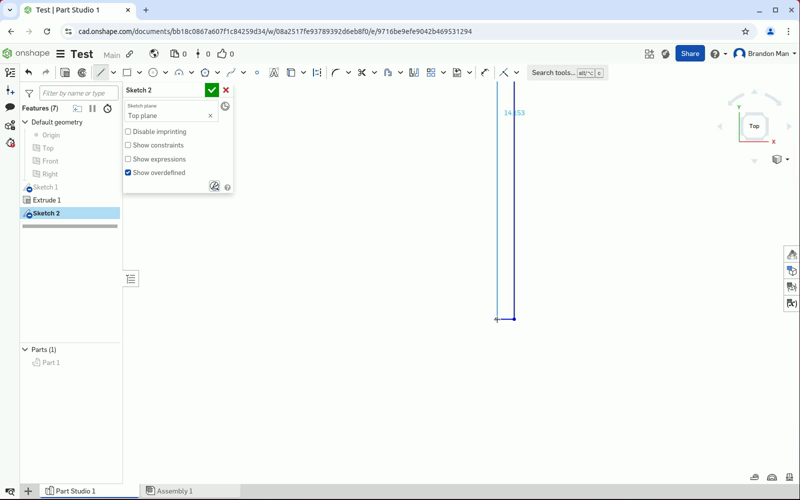
scroll(6)
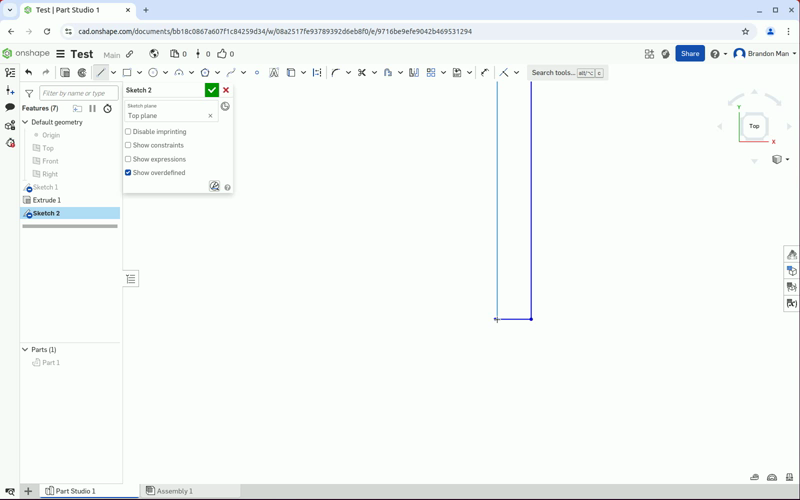
key_up(shift)
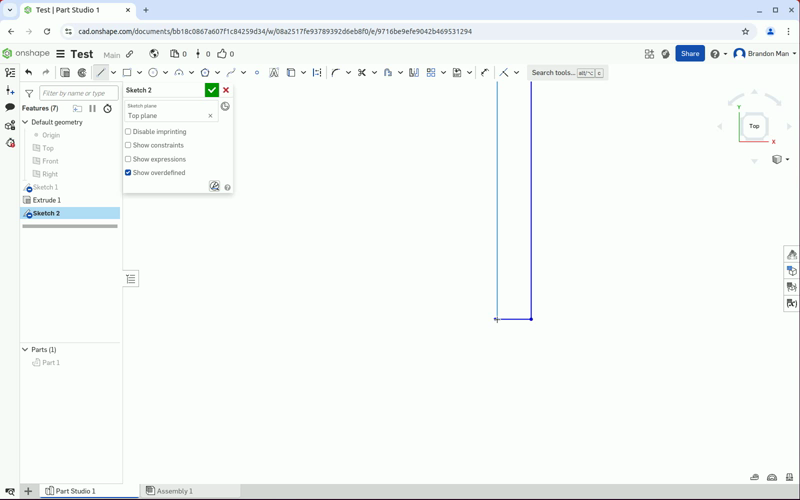
click(497, 319)
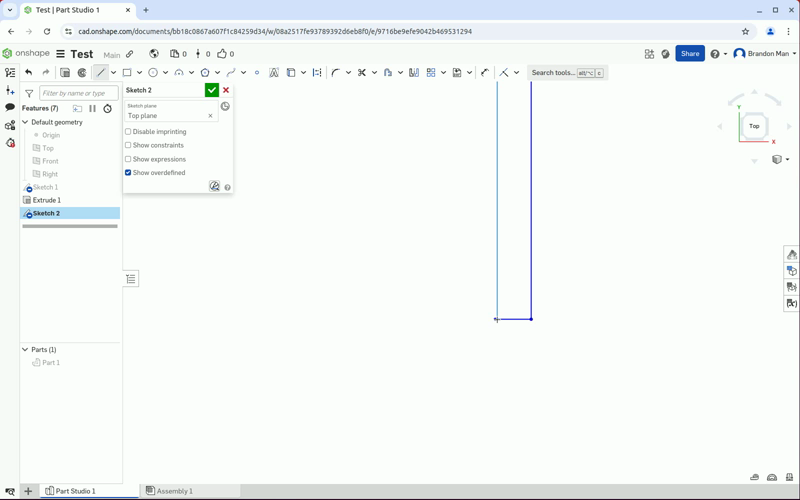
scroll(-6)
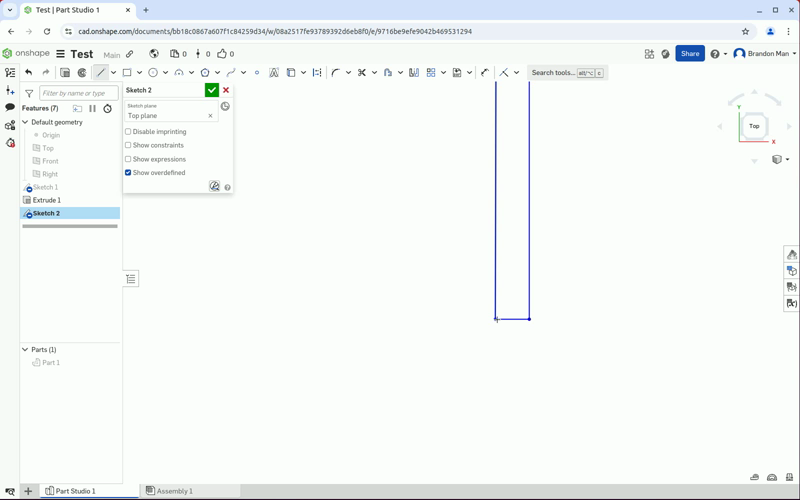
scroll(-6)
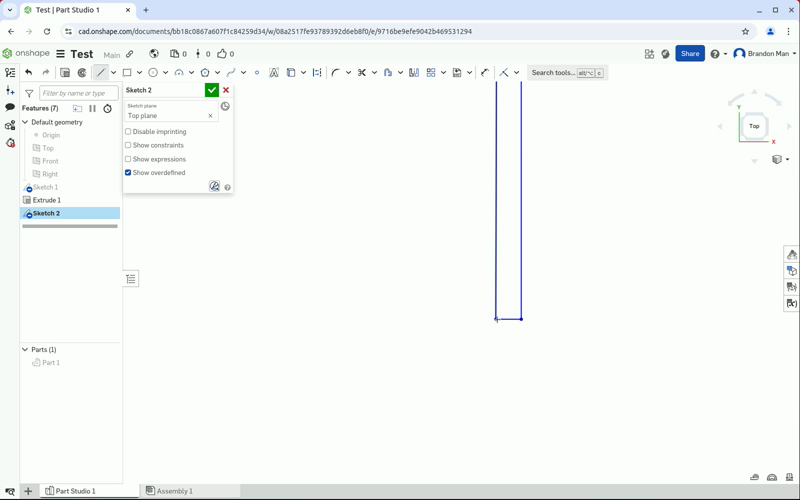
scroll(-6)
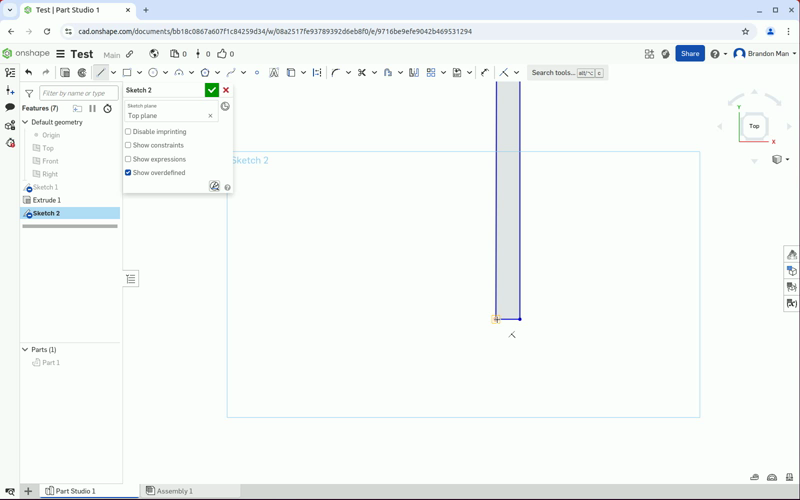
scroll(-6)
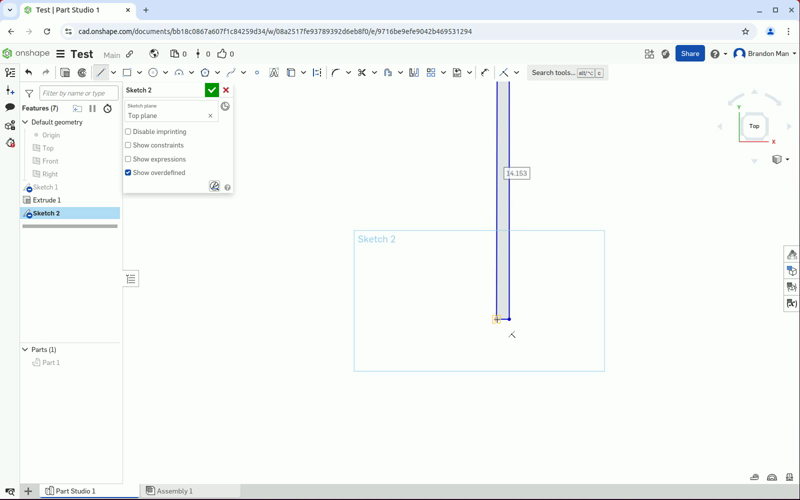
scroll(-6)
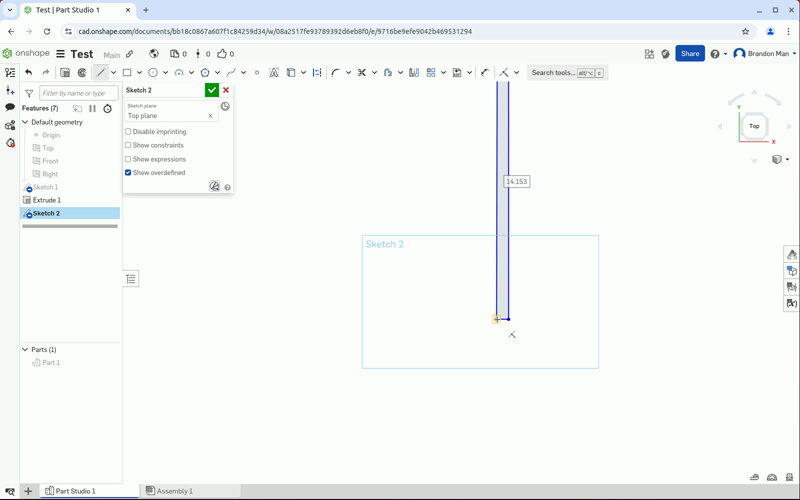
scroll(-6)
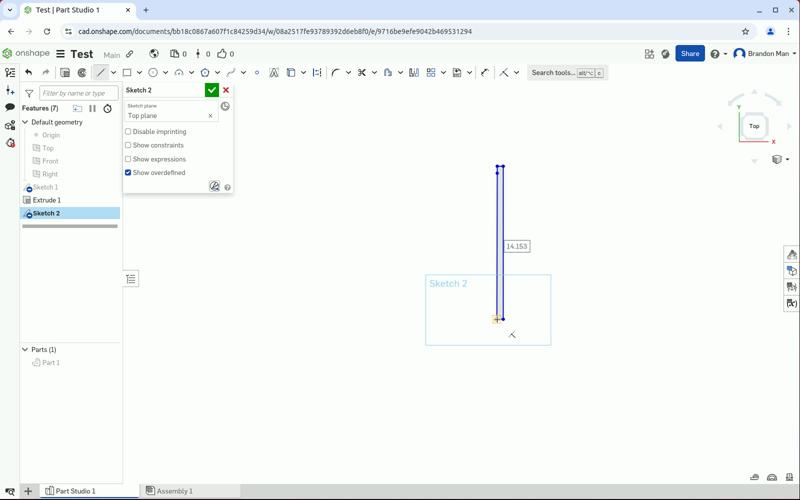
scroll(-6)
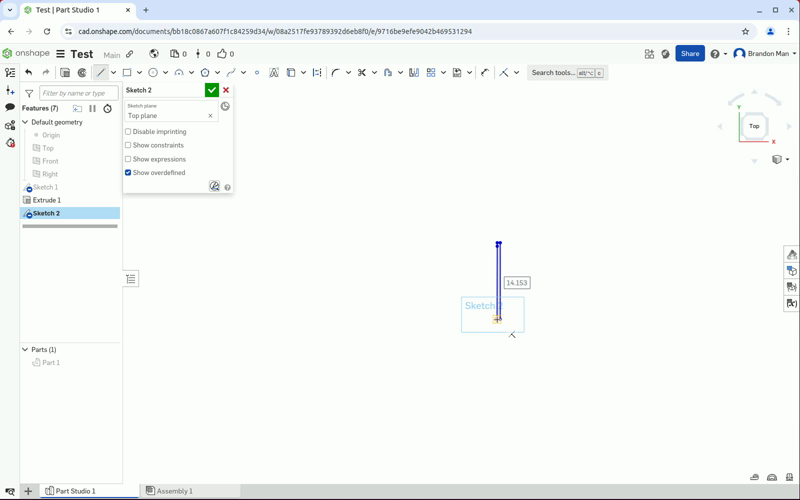
key(esc)
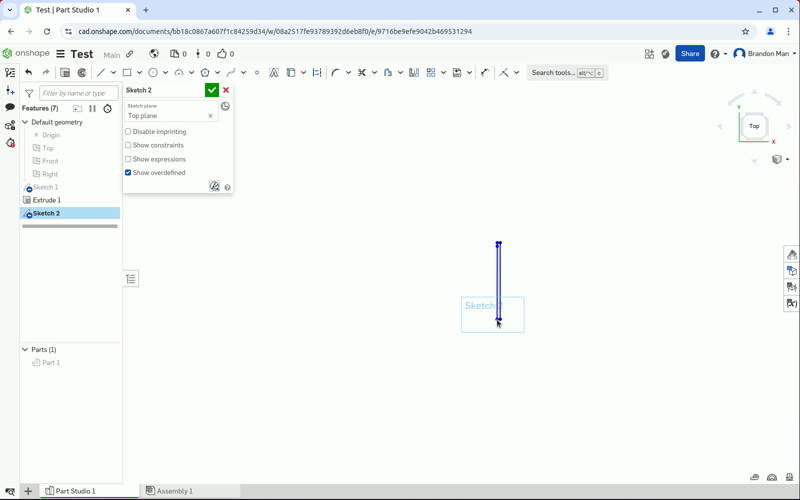
mouse_move(498, 255)
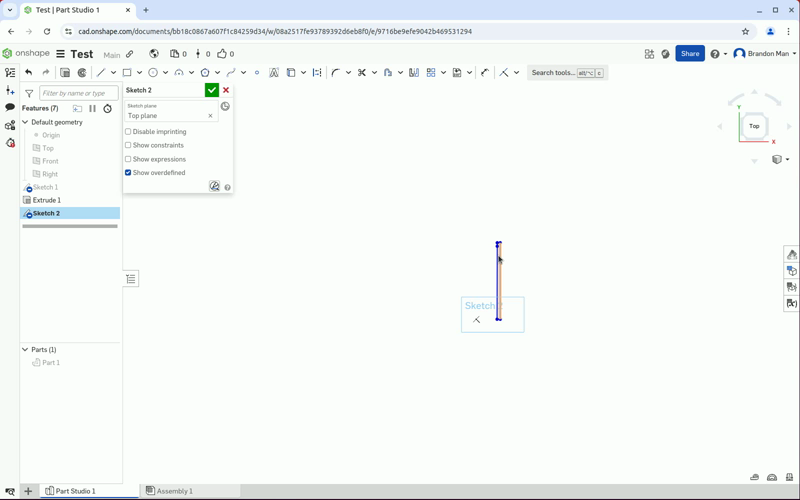
scroll(6)
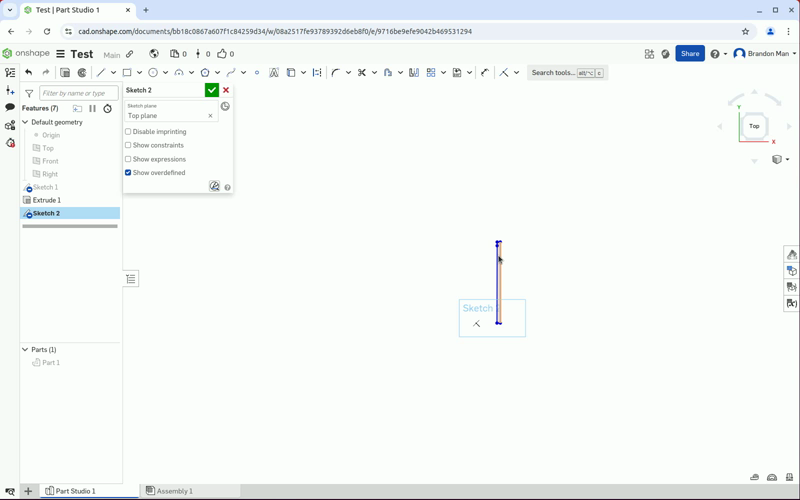
scroll(6)
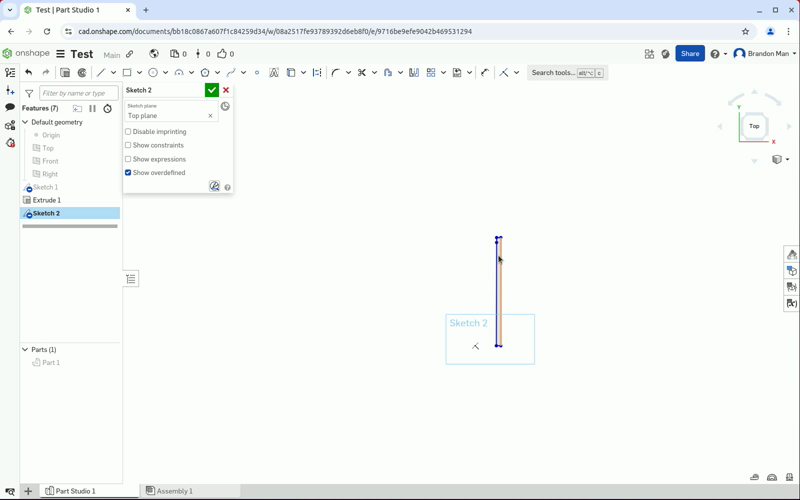
scroll(6)
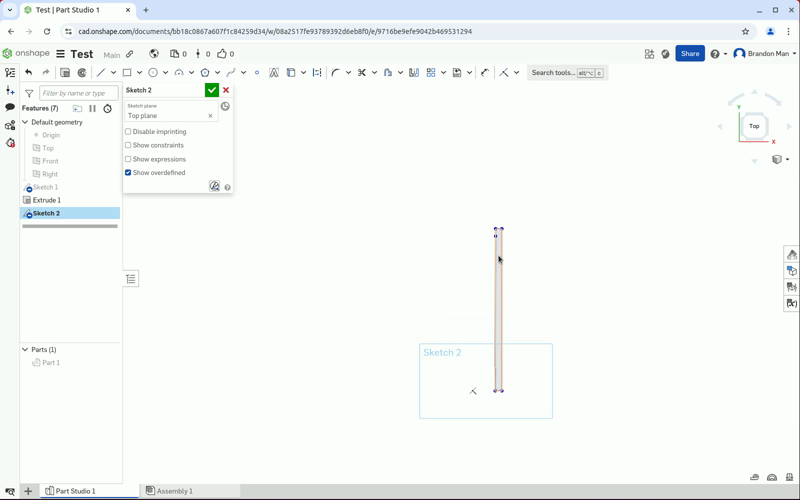
scroll(6)
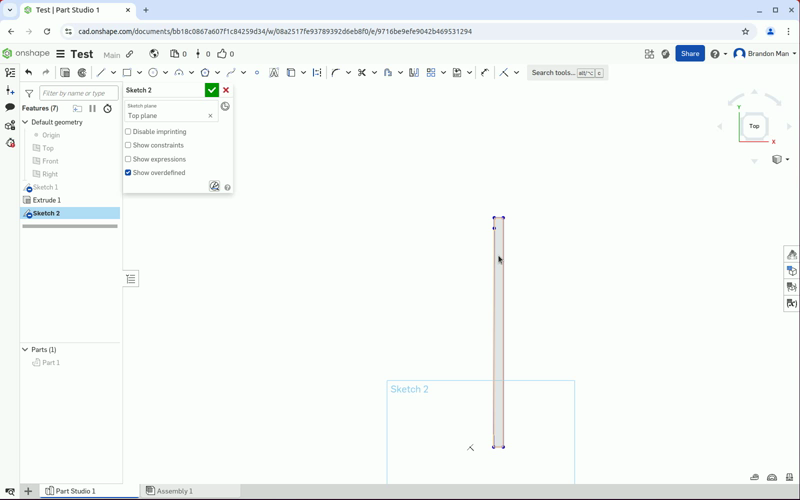
scroll(6)
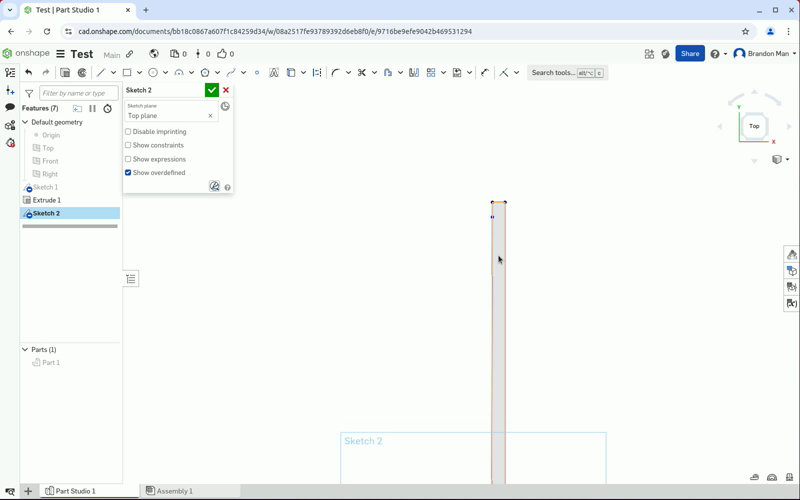
scroll(6)
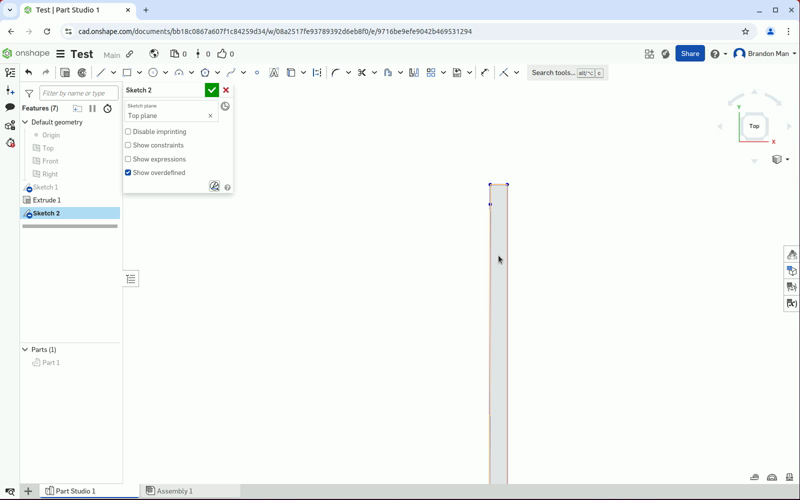
scroll(6)
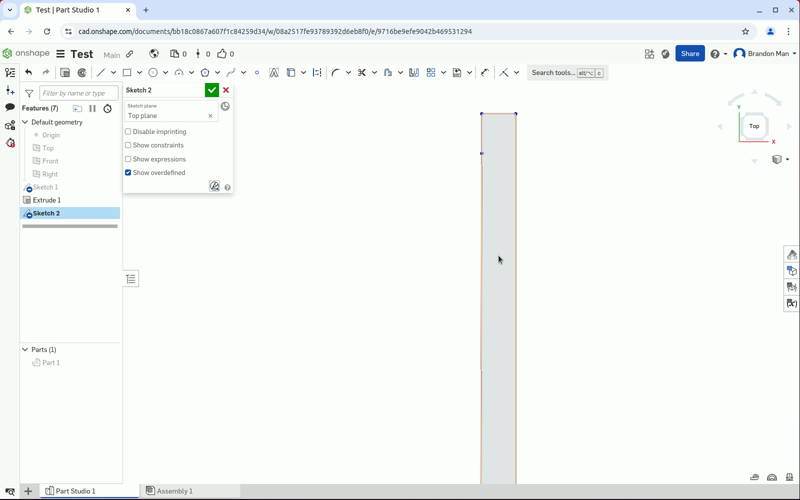
click(498, 255)
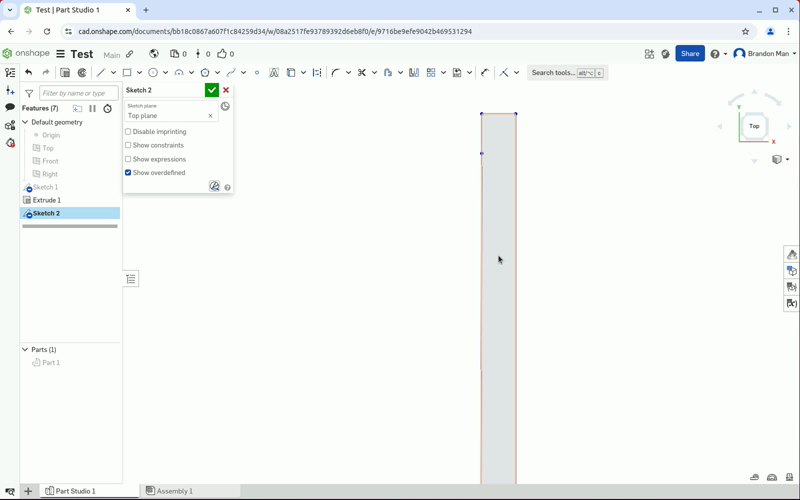
scroll(-6)
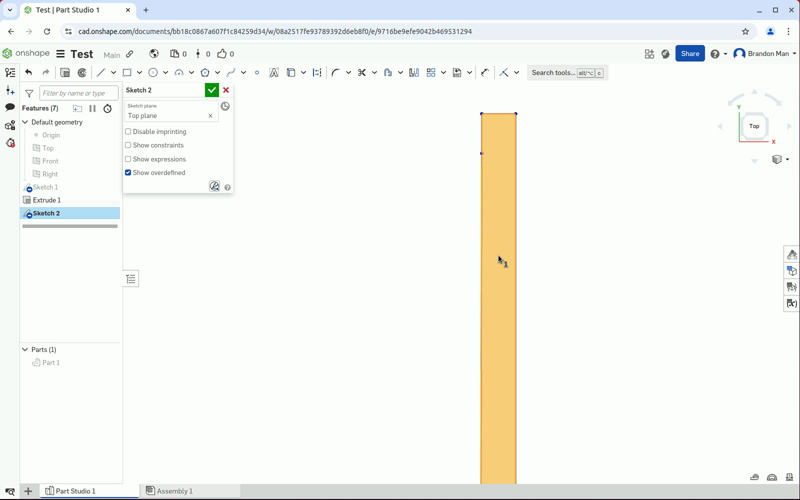
scroll(-6)
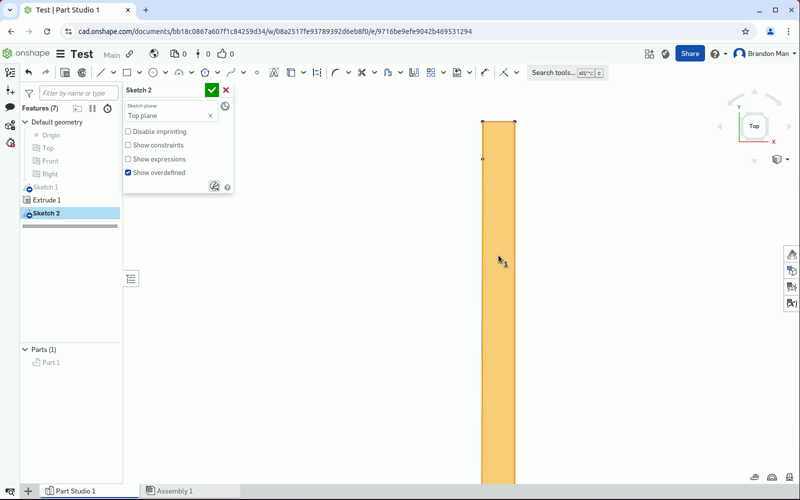
scroll(-6)
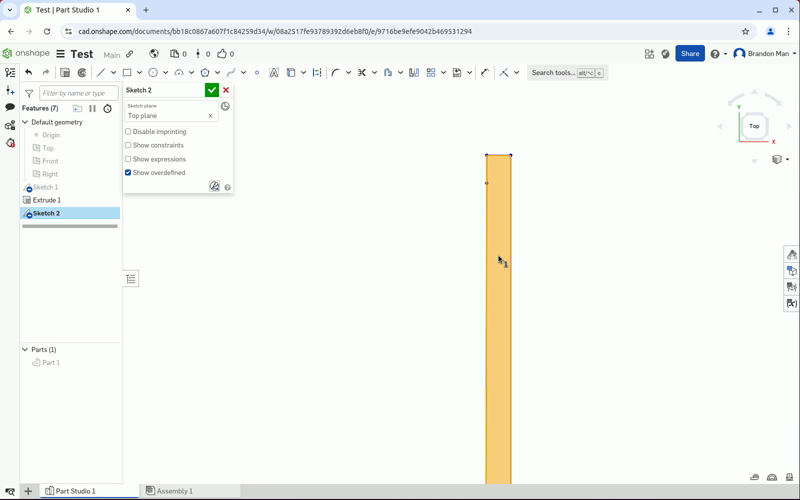
scroll(-6)
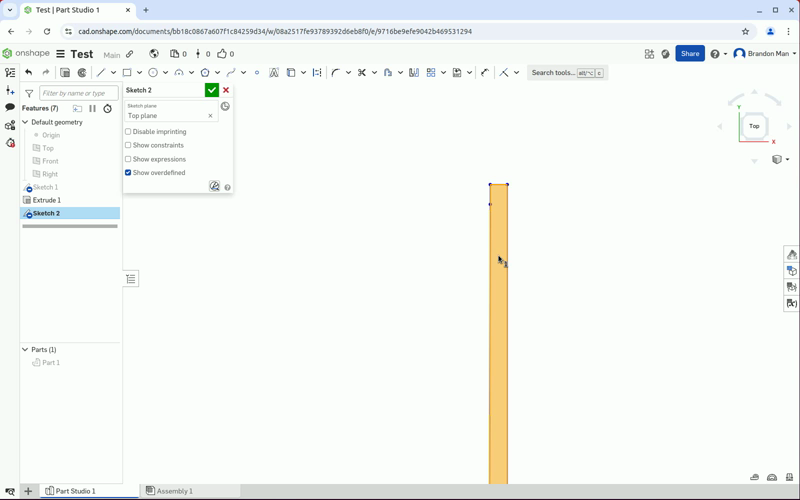
scroll(-6)
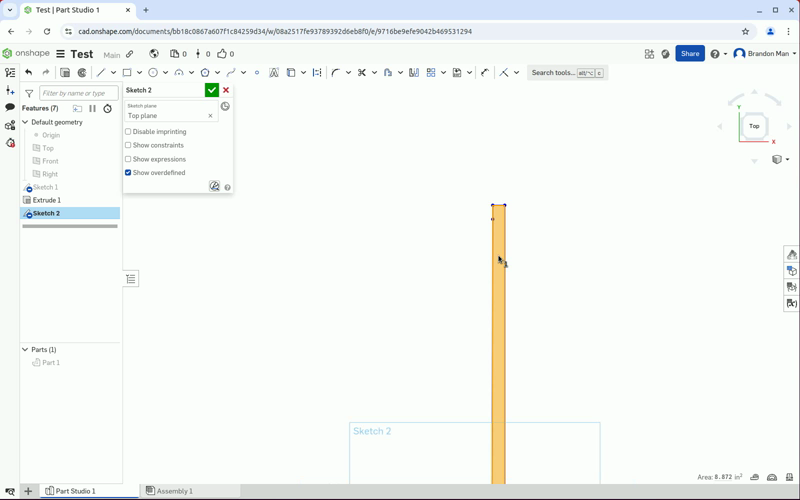
scroll(-6)
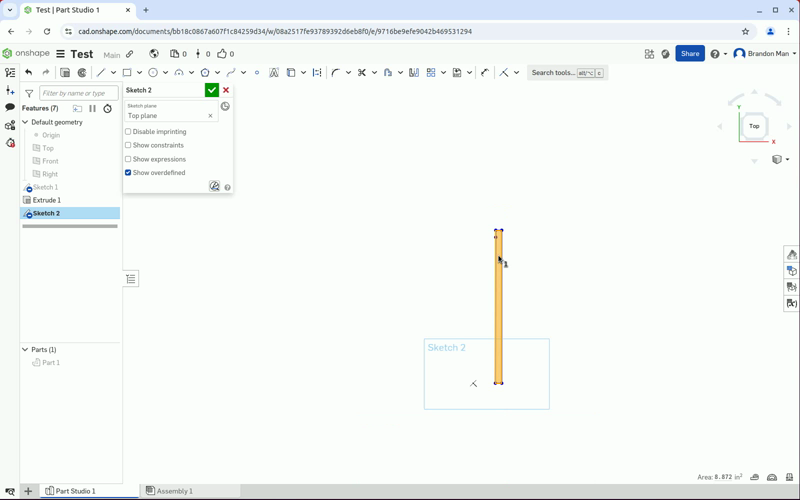
scroll(-6)
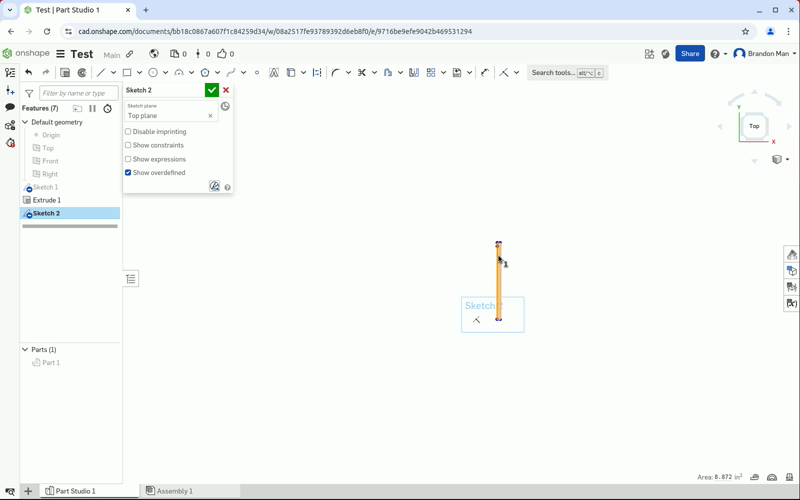
mouse_move(73, 352)
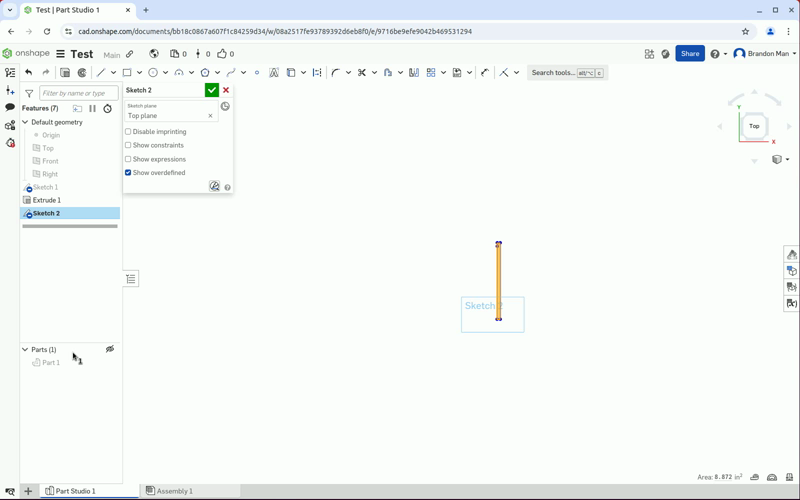
key(shift+y)
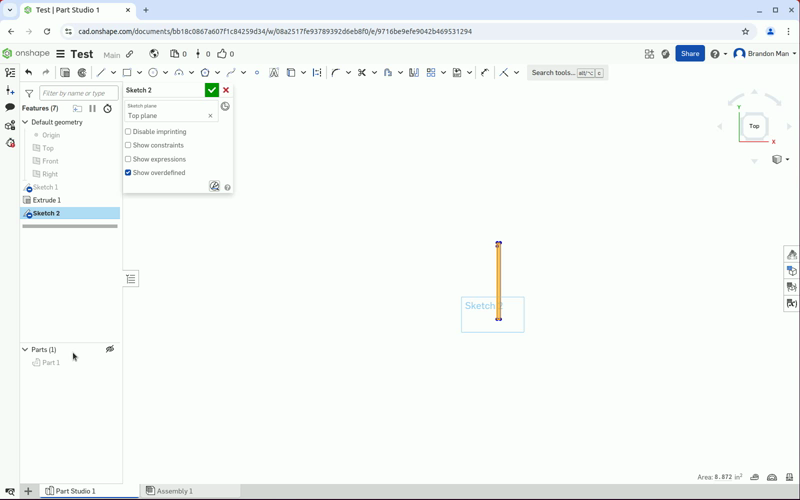
key(shift+e)
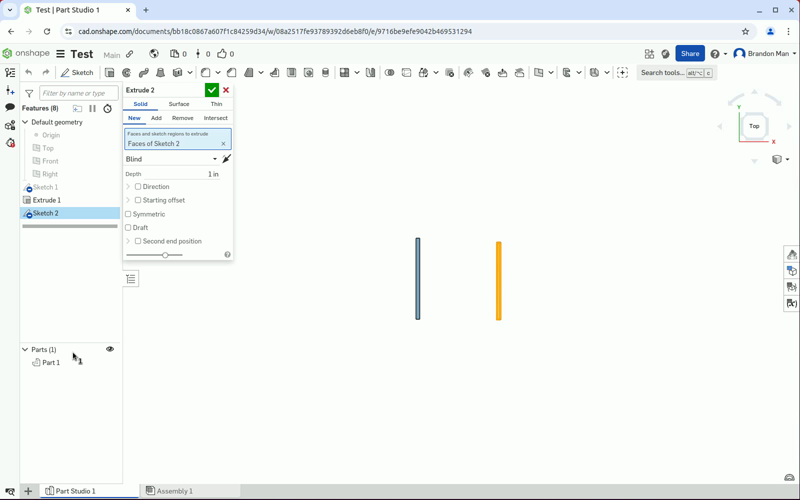
mouse_move(143, 106)
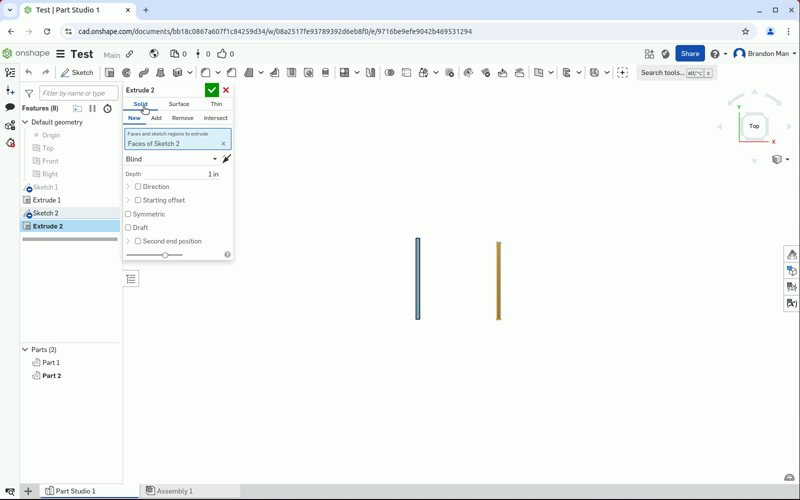
click(143, 106)
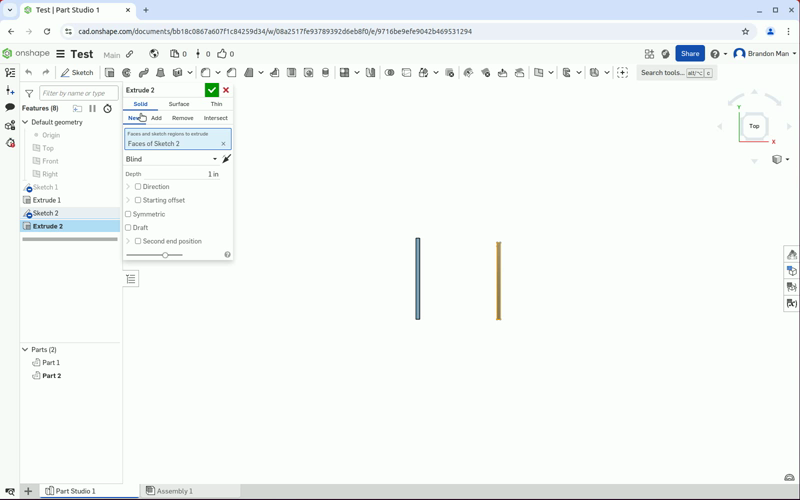
mouse_move(137, 120)
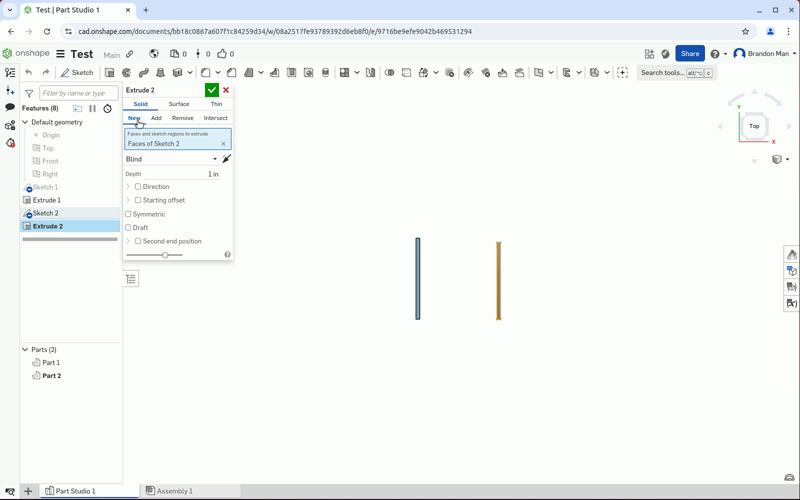
click(137, 120)
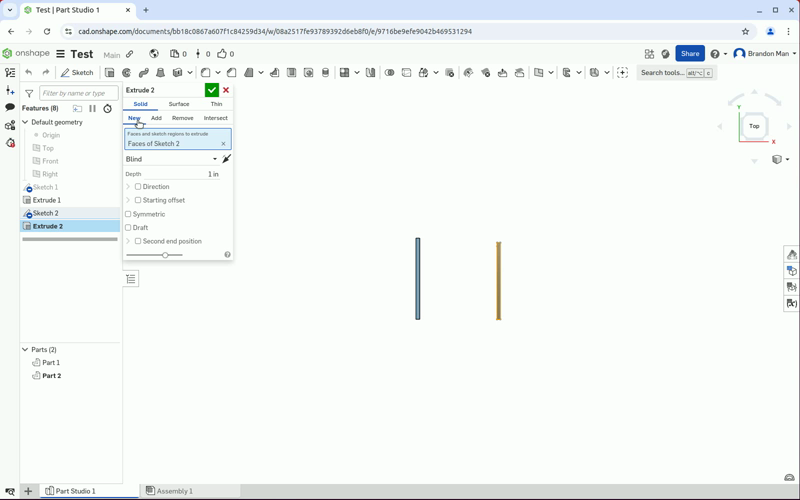
key(tab, 4)
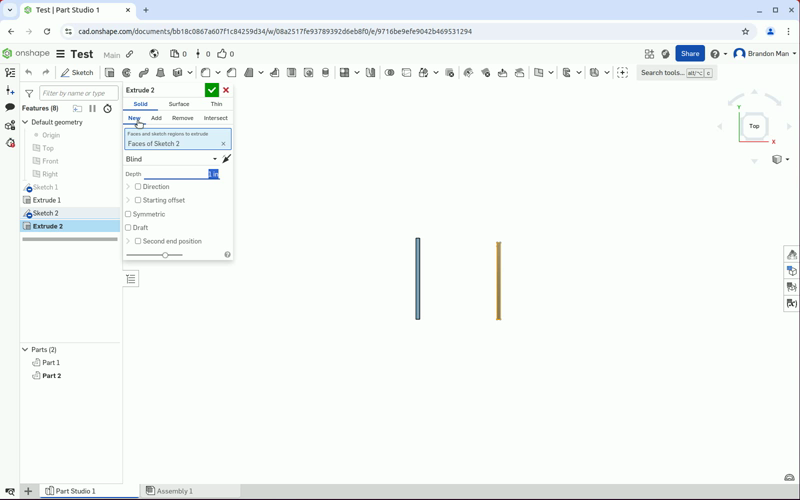
text(22.386)
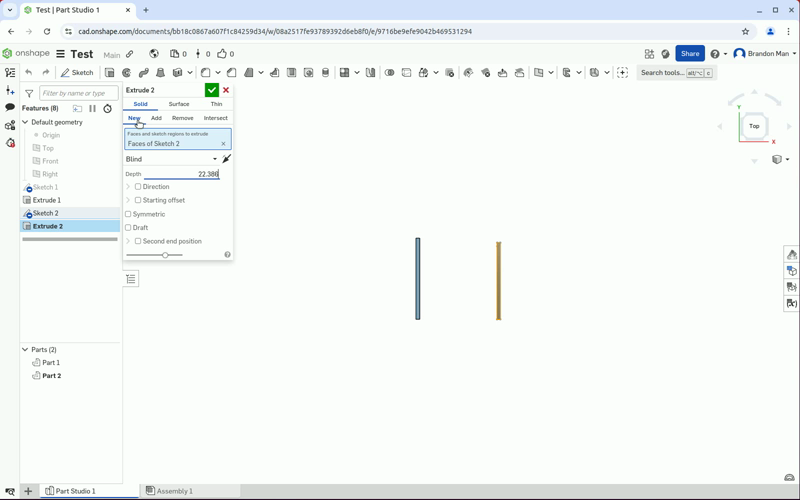
key(enter)
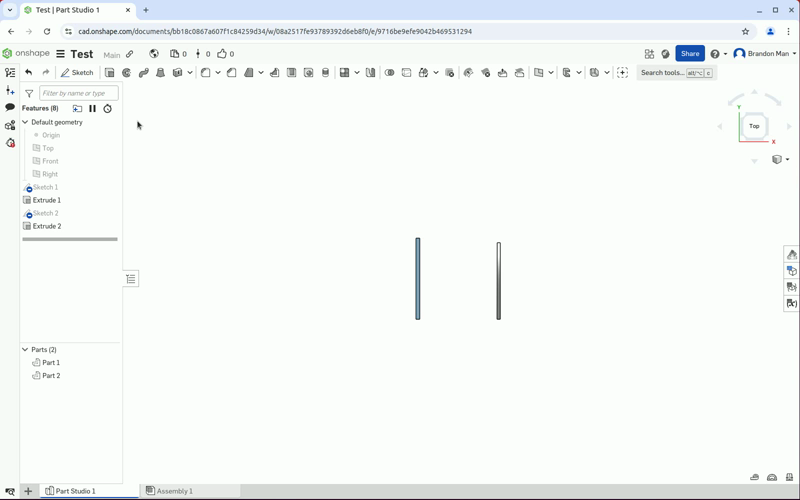
key(shift+h)
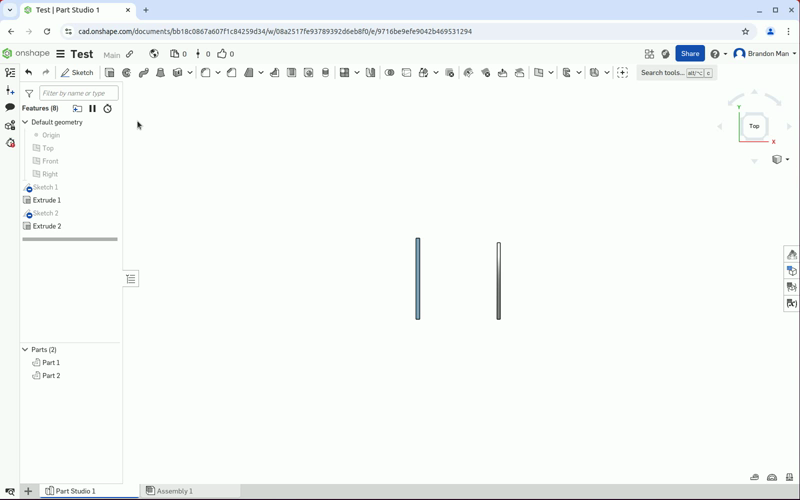
key(shift+h)
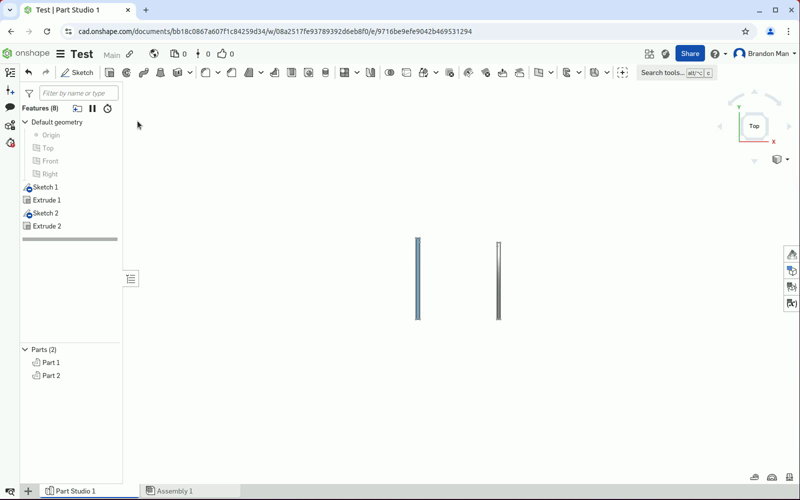
key(shift+7)
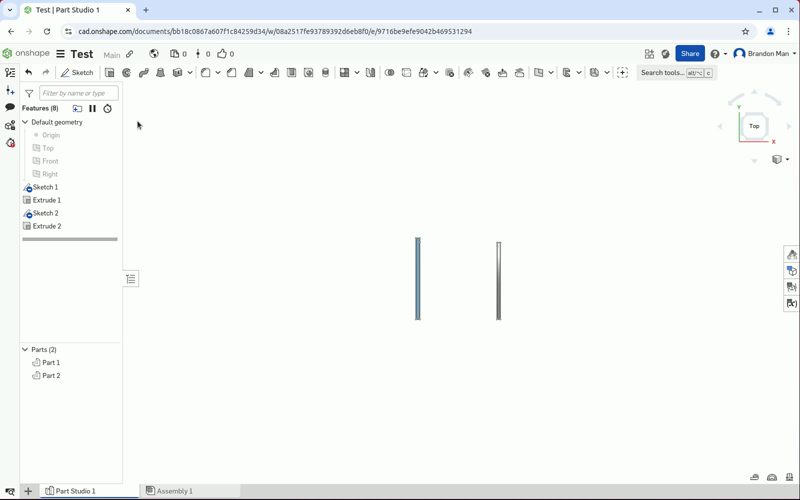
key(up, 3)
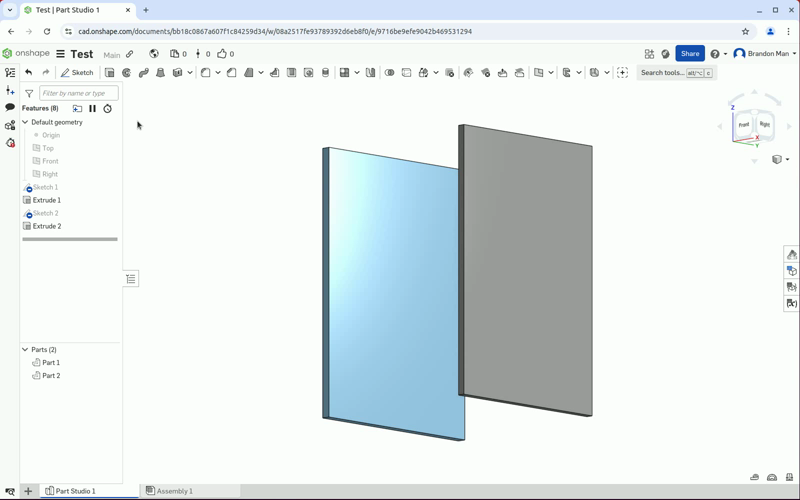
key(left, 3)
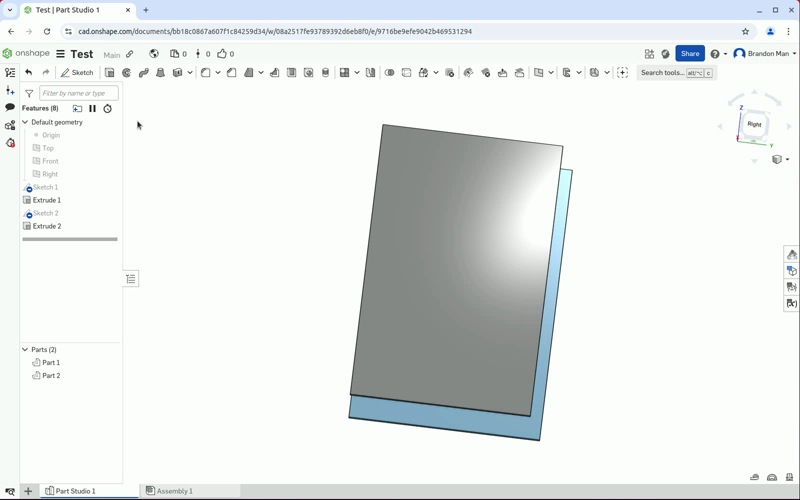
key(right, 3)
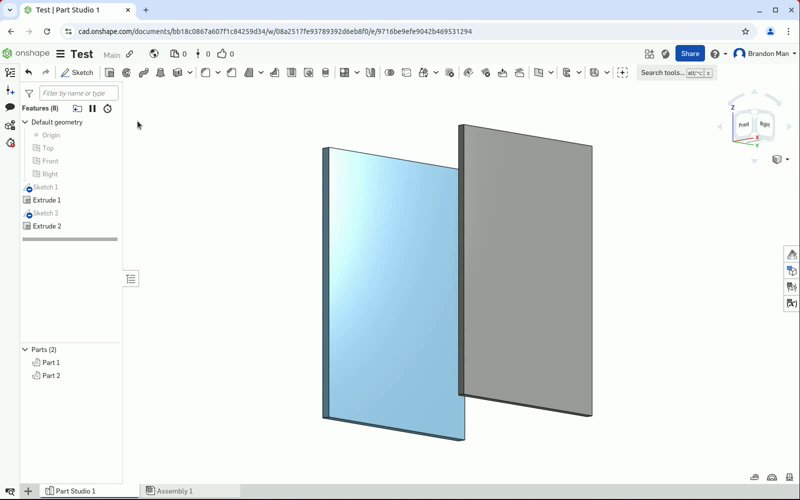
key(down, 3)
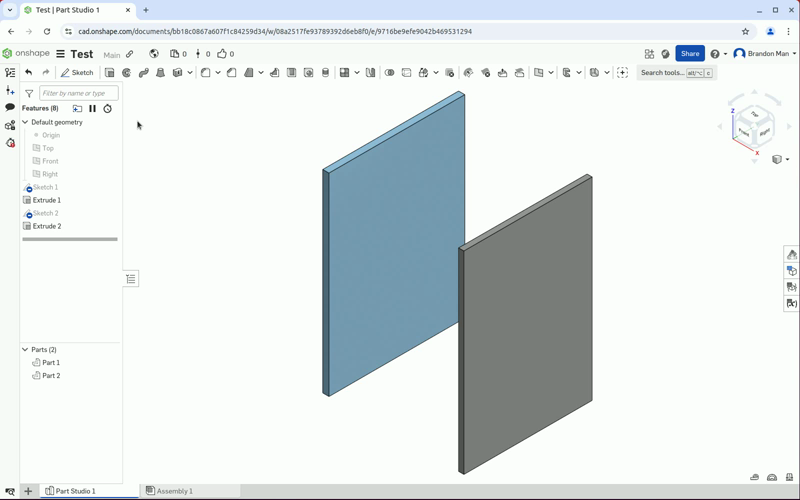
mouse_move(73, 189)
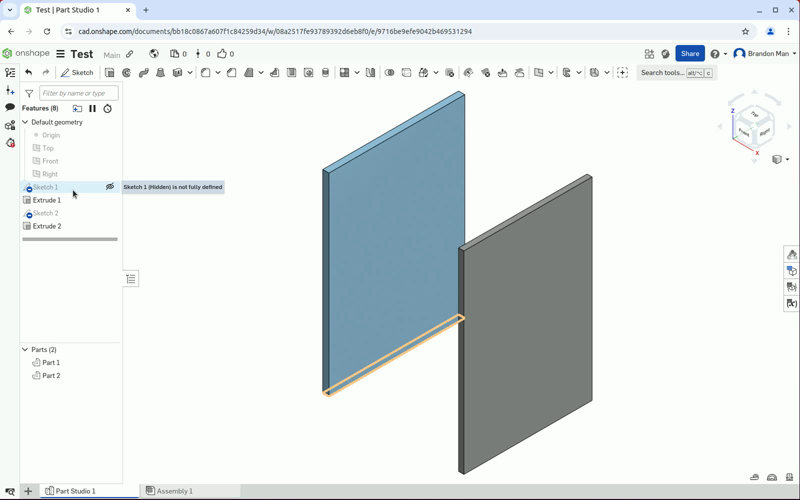
click(73, 189)